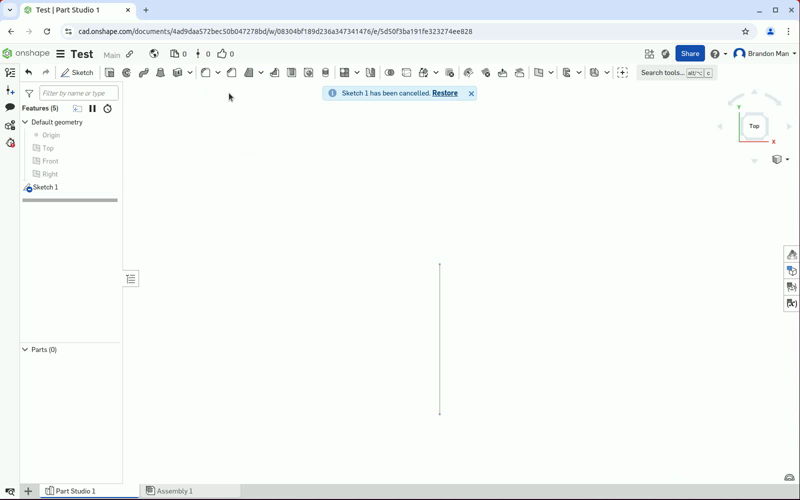
key(shift+h)
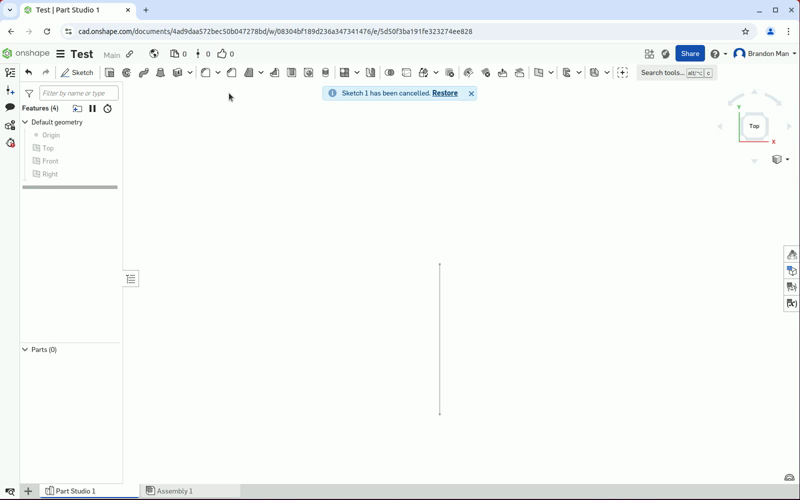
key(shift+s)
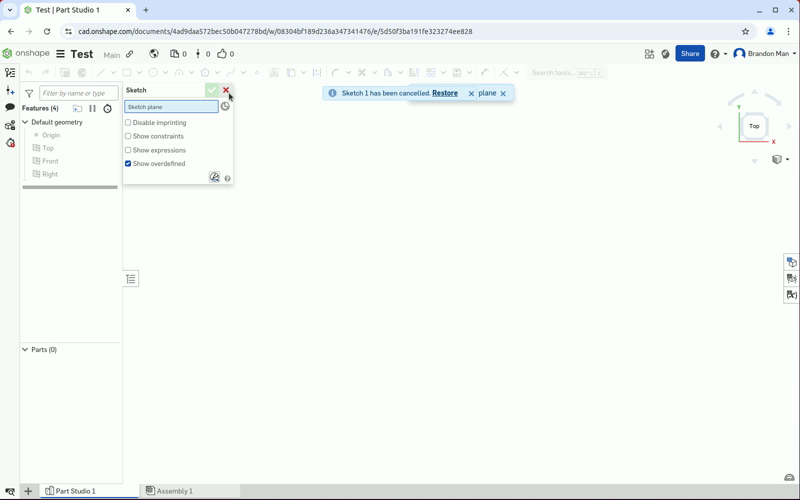
mouse_move(73, 150)
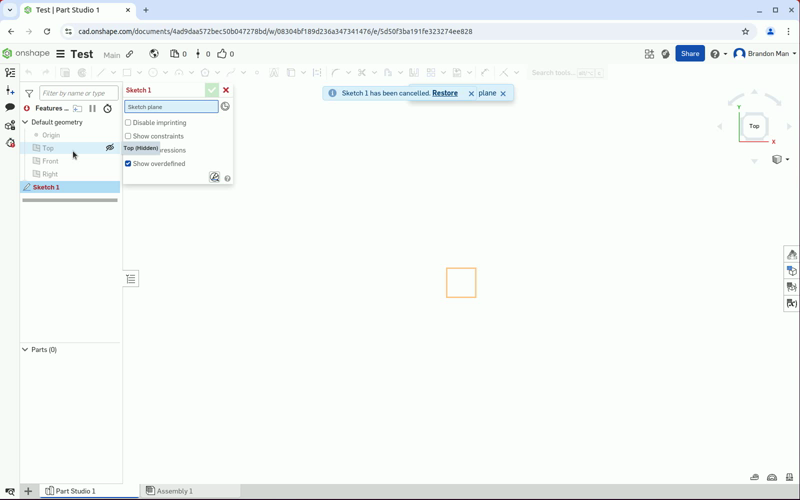
click(73, 150)
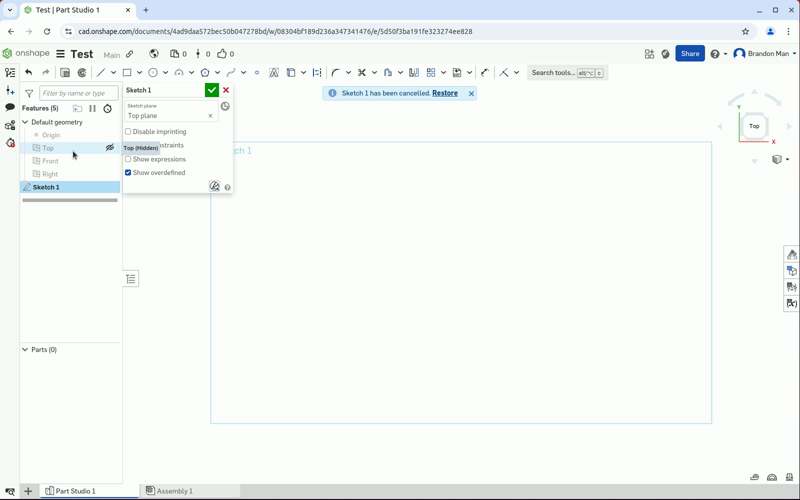
mouse_move(73, 352)
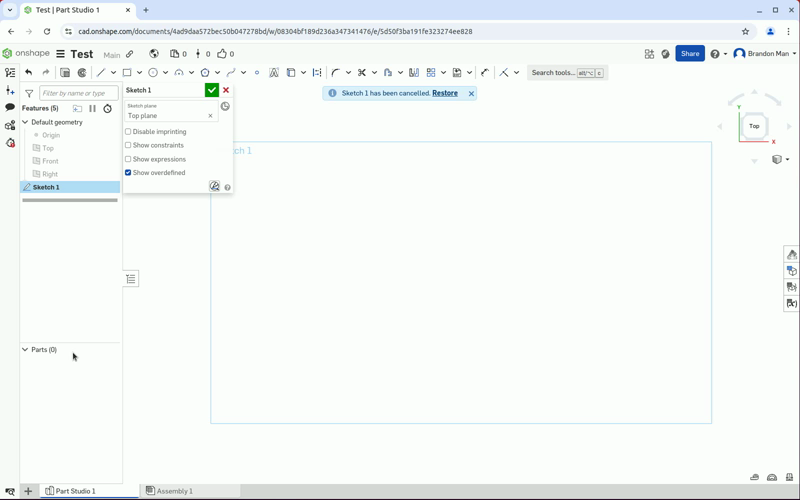
key(y)
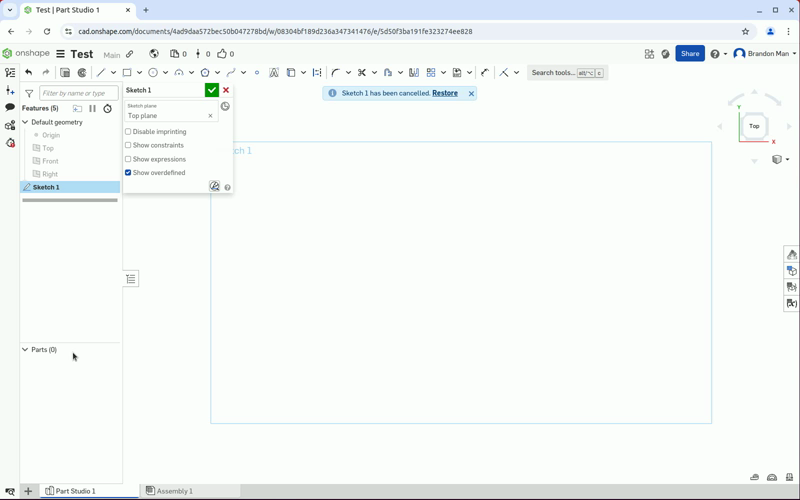
key(l)
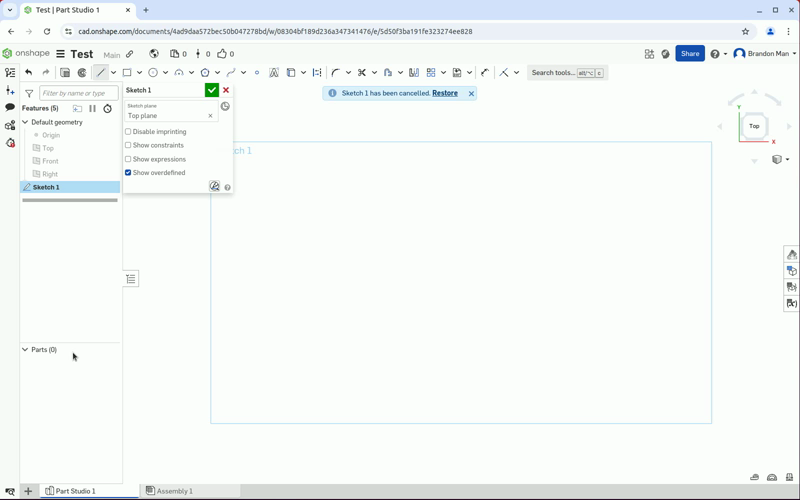
key_down(shift)
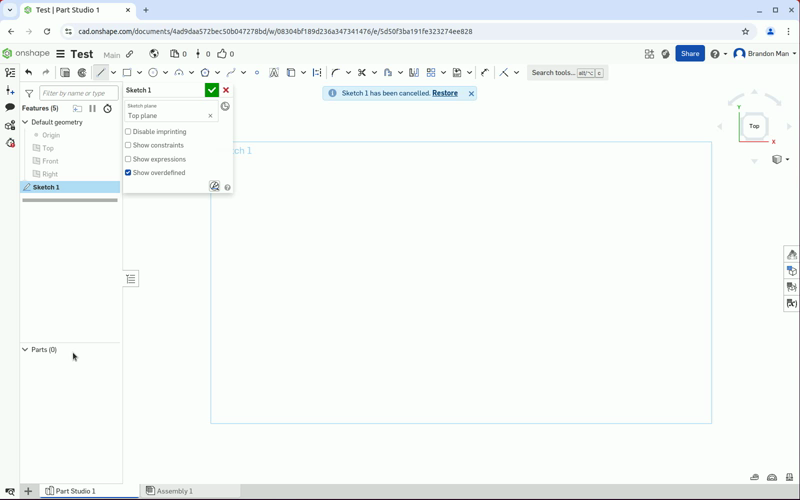
mouse_move(457, 280)
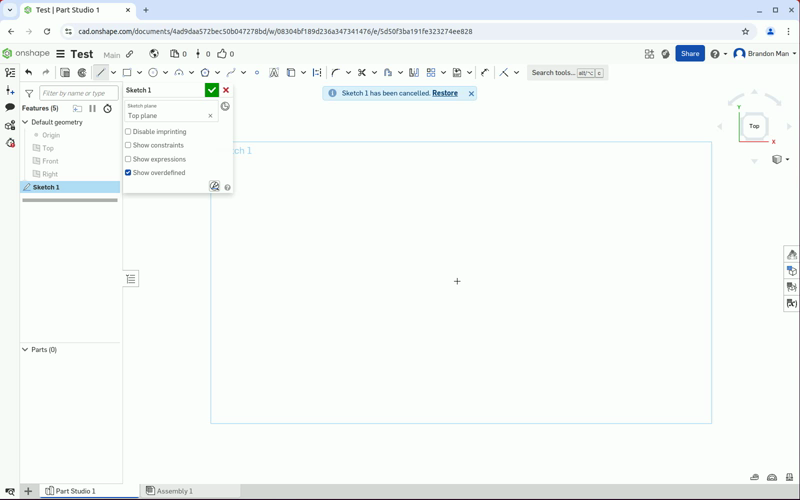
click(457, 280)
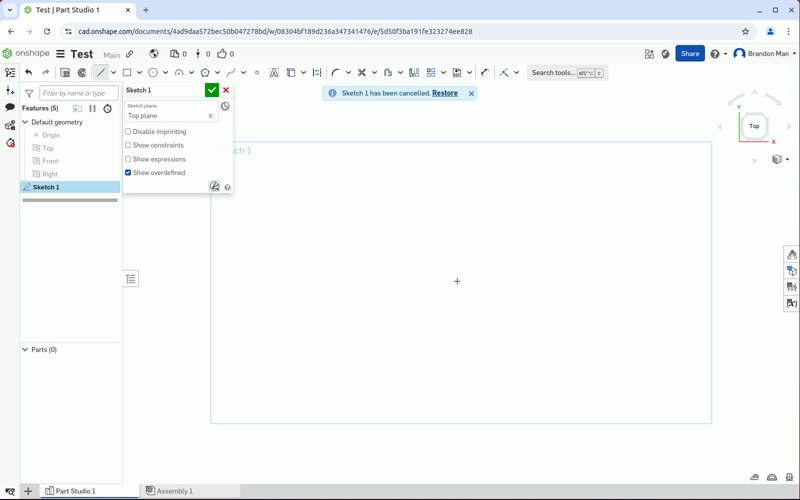
key_up(shift)
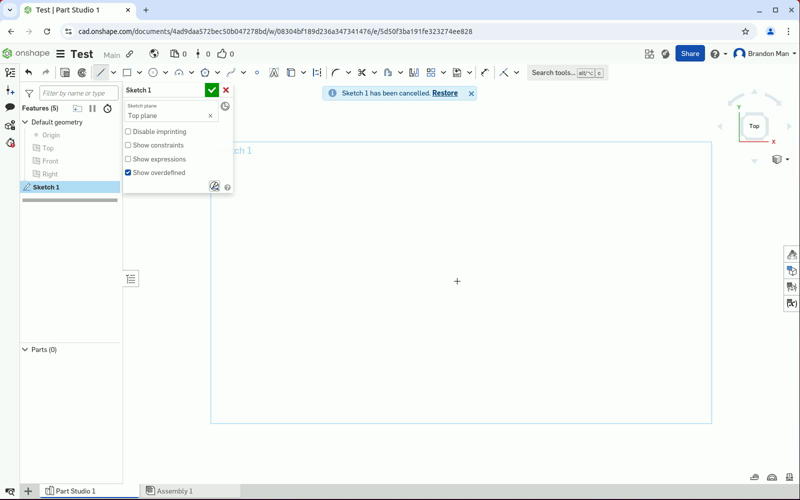
key_down(shift)
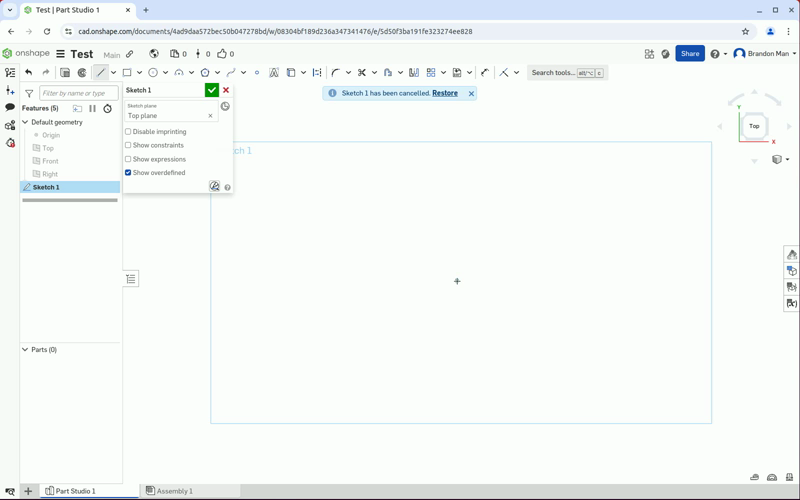
mouse_move(487, 280)
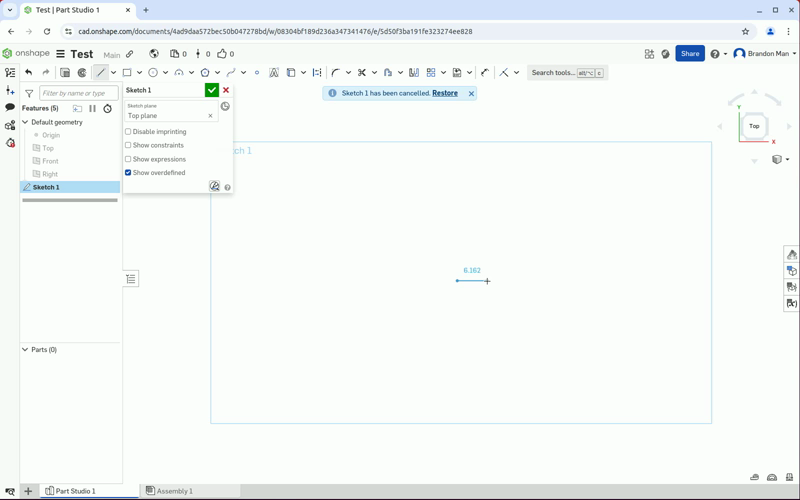
mouse_move(459, 280)
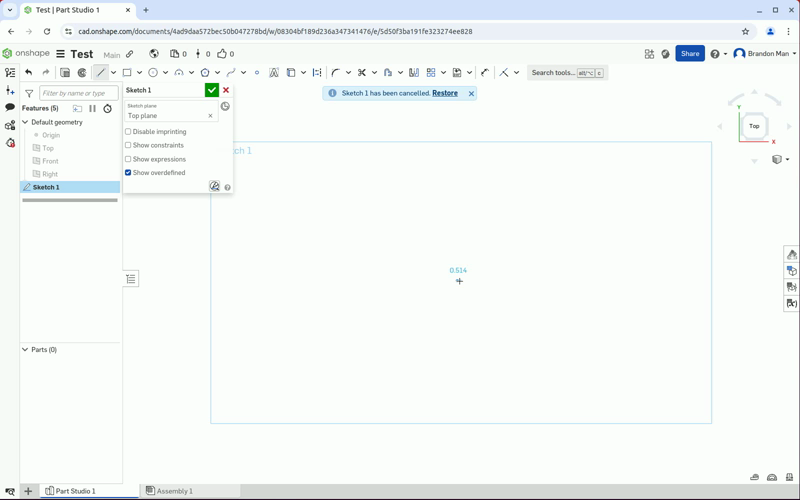
scroll(6)
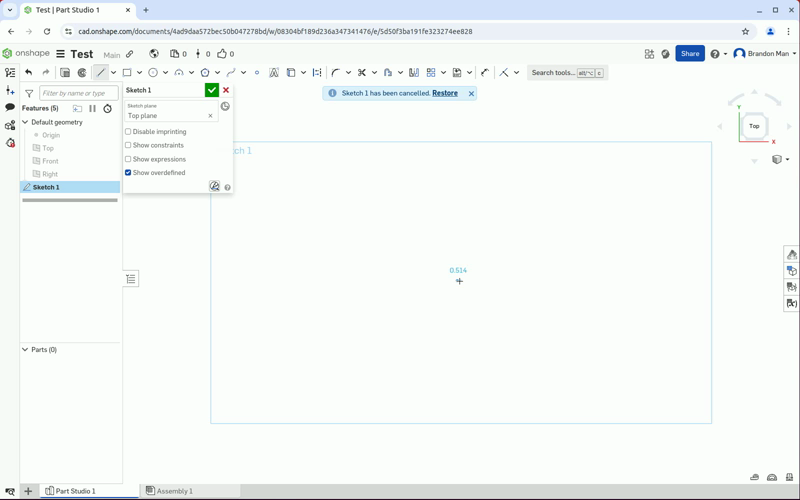
scroll(6)
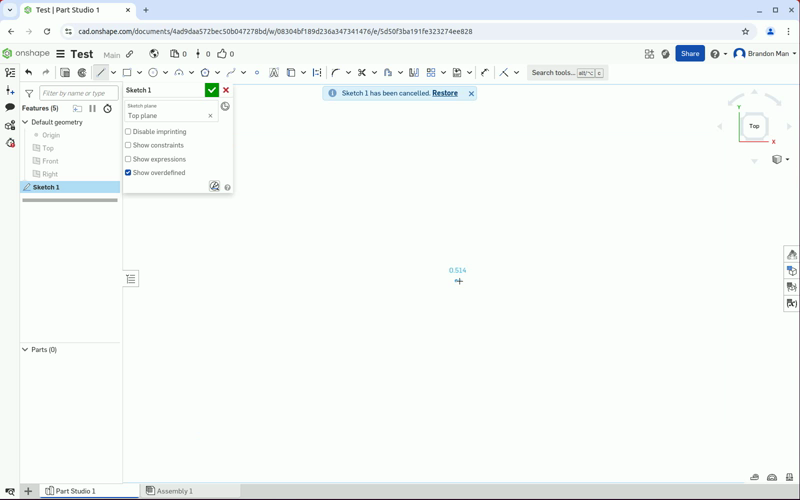
scroll(6)
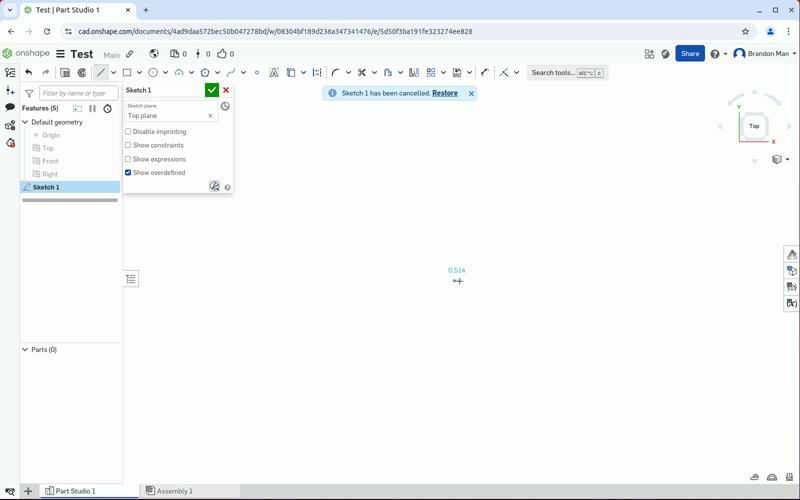
scroll(6)
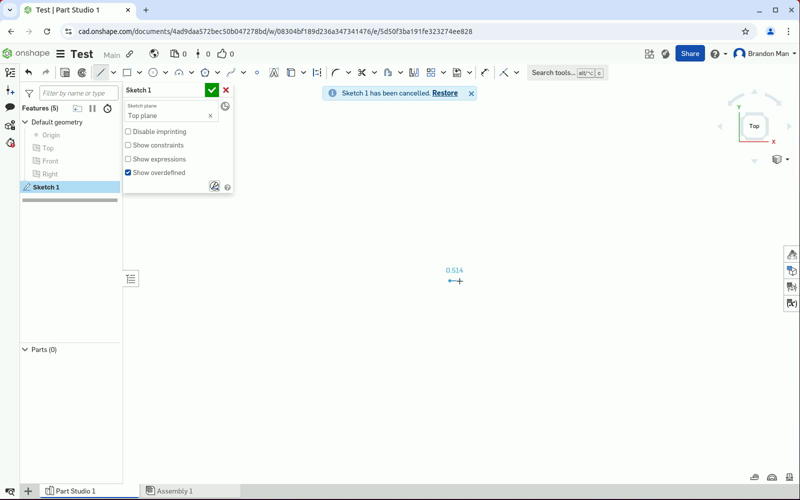
scroll(6)
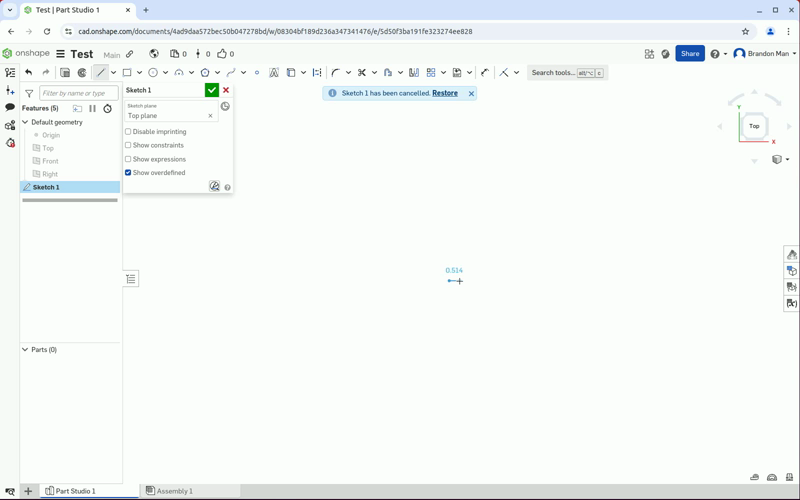
scroll(6)
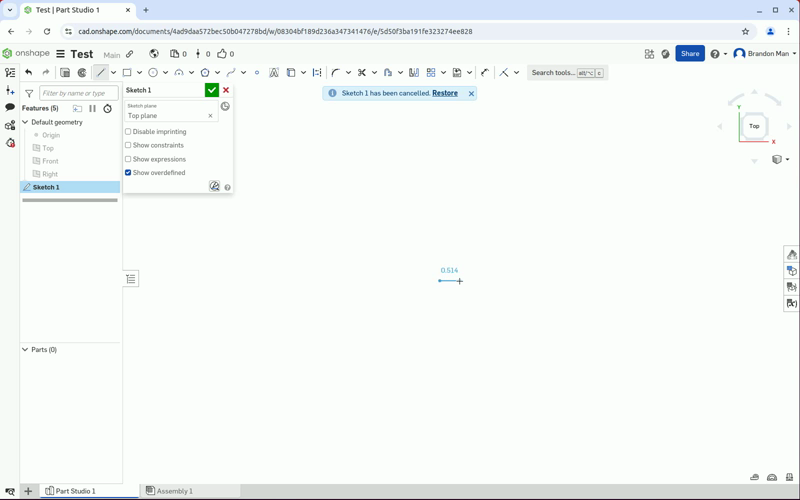
scroll(6)
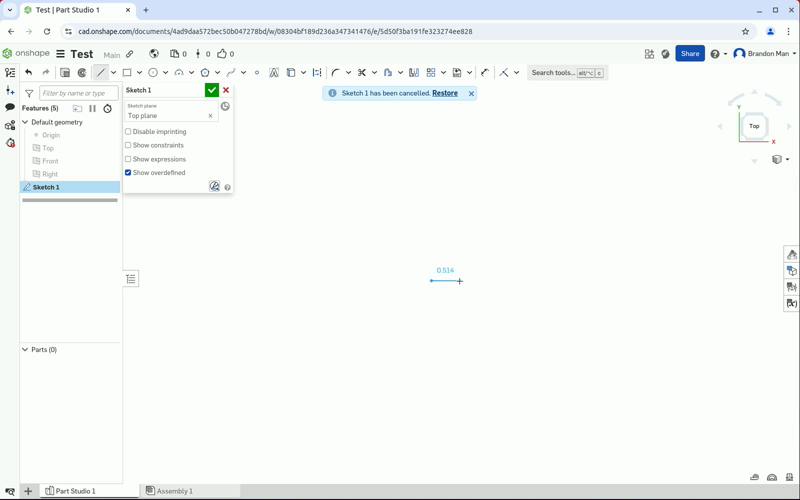
click(459, 280)
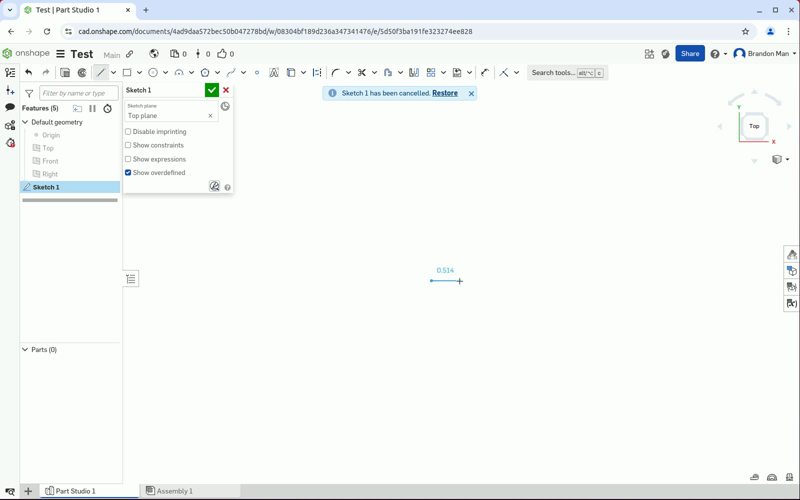
scroll(-6)
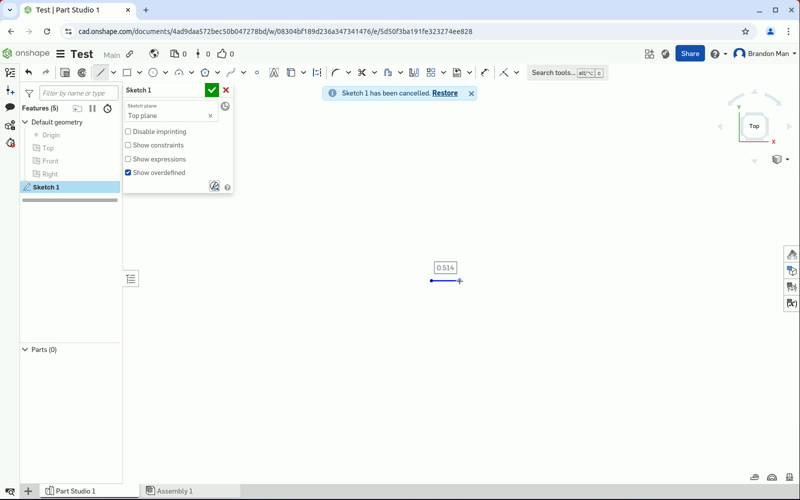
scroll(-6)
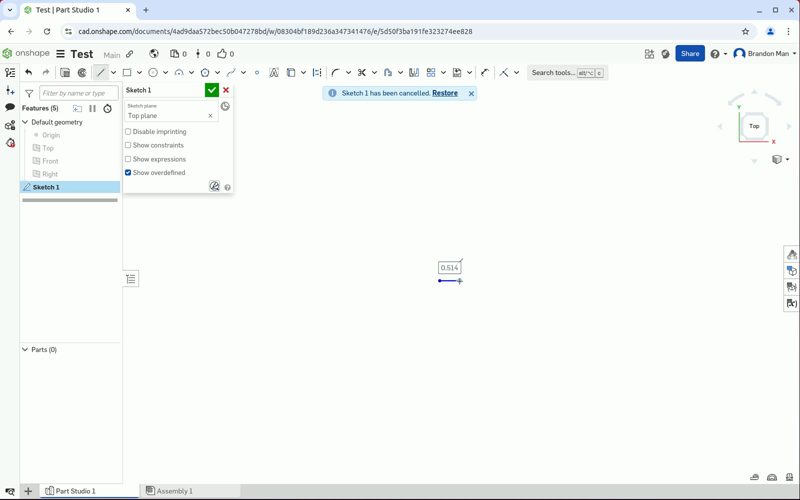
scroll(-6)
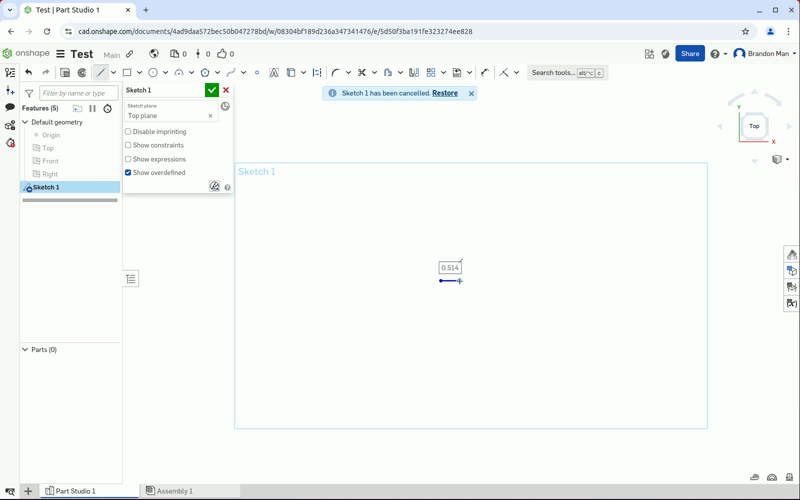
scroll(-6)
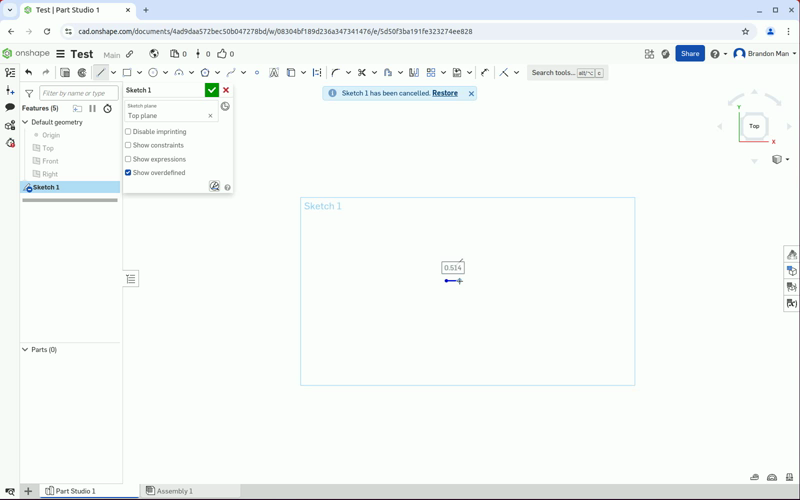
scroll(-6)
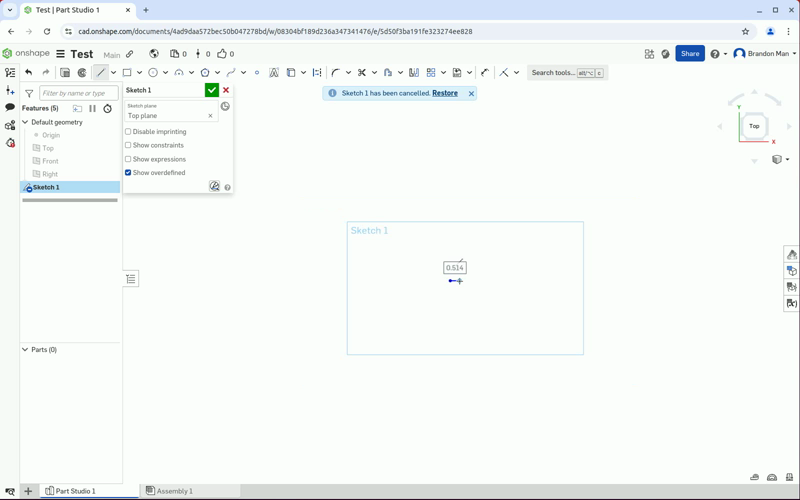
scroll(-6)
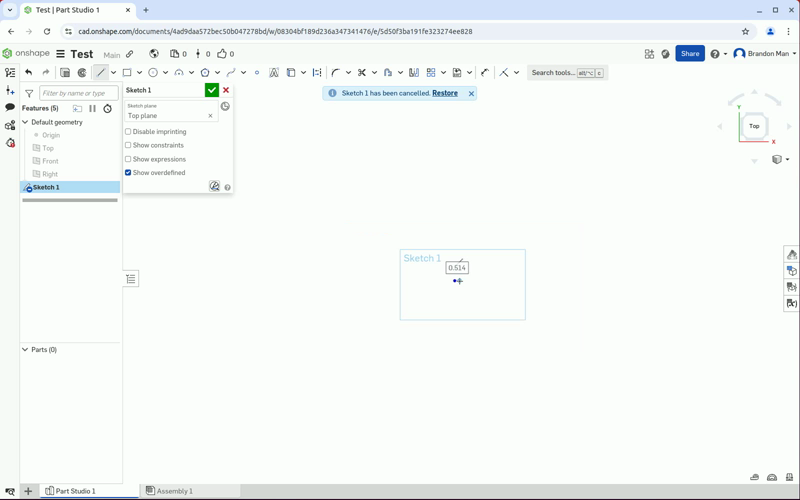
scroll(-6)
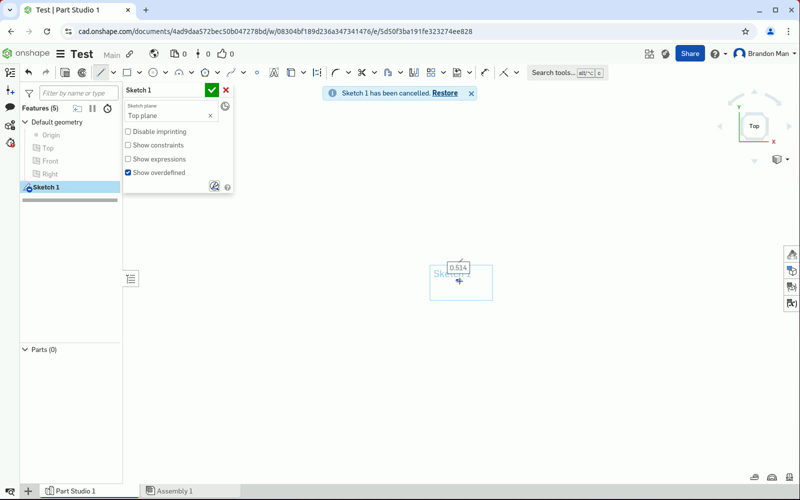
key_up(shift)
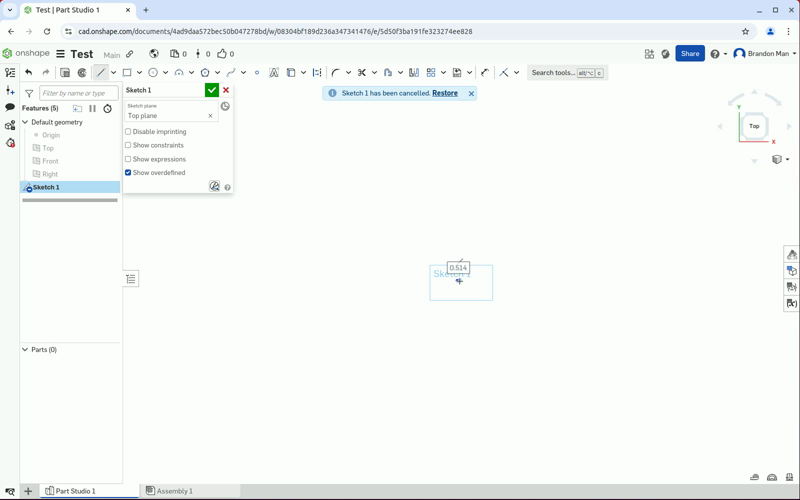
key_down(shift)
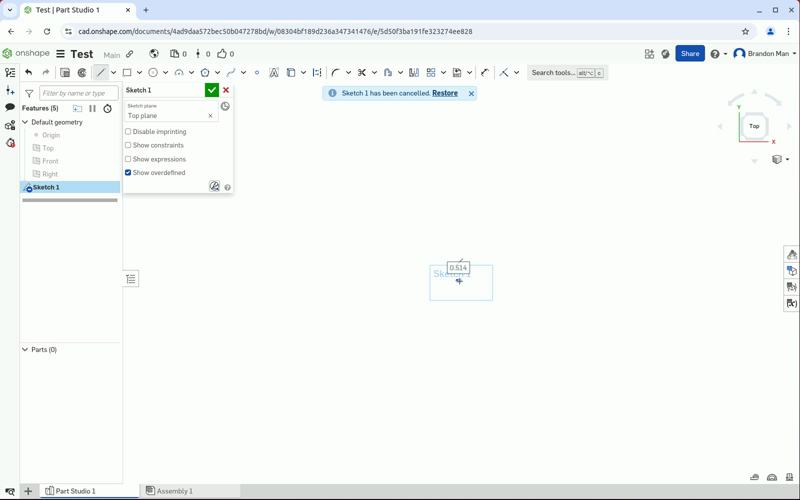
mouse_move(489, 280)
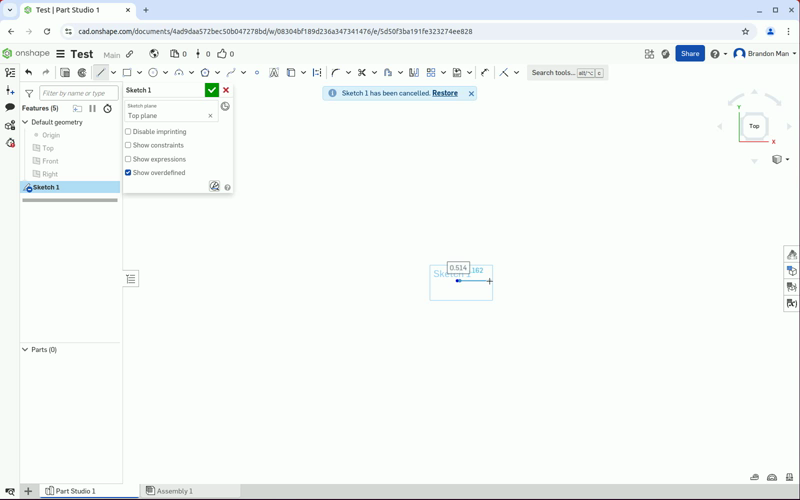
mouse_move(459, 279)
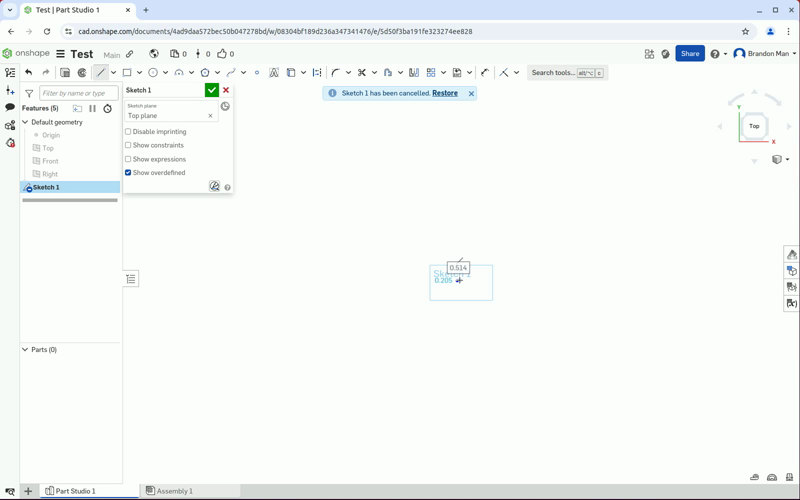
scroll(6)
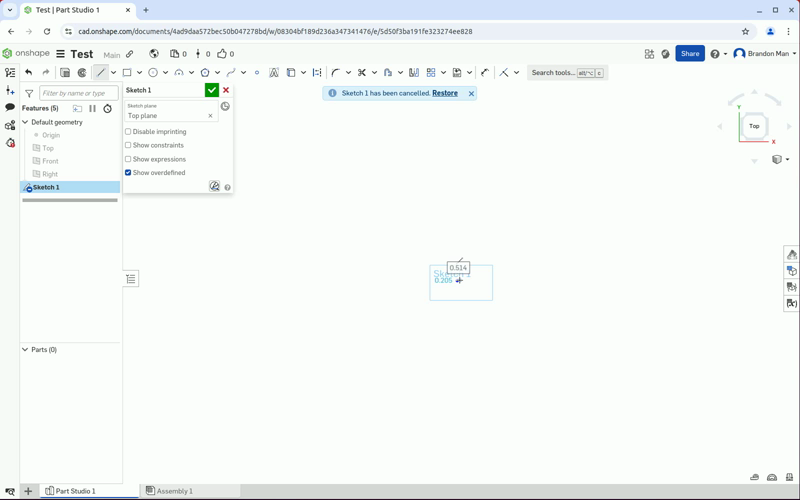
scroll(6)
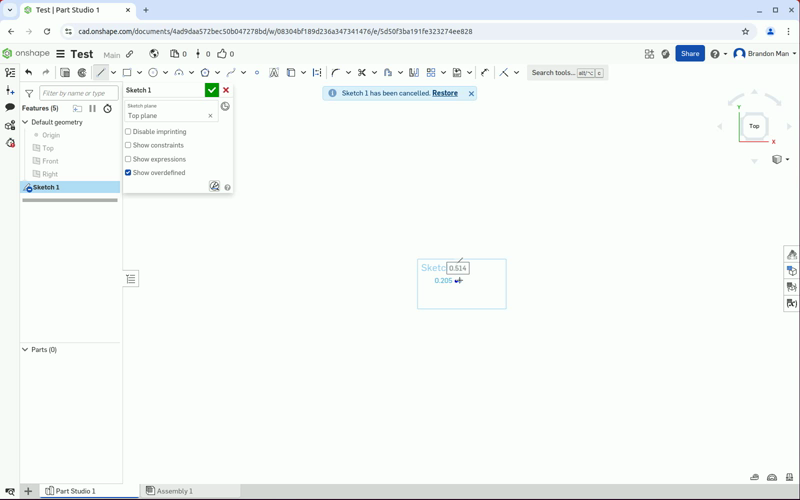
scroll(6)
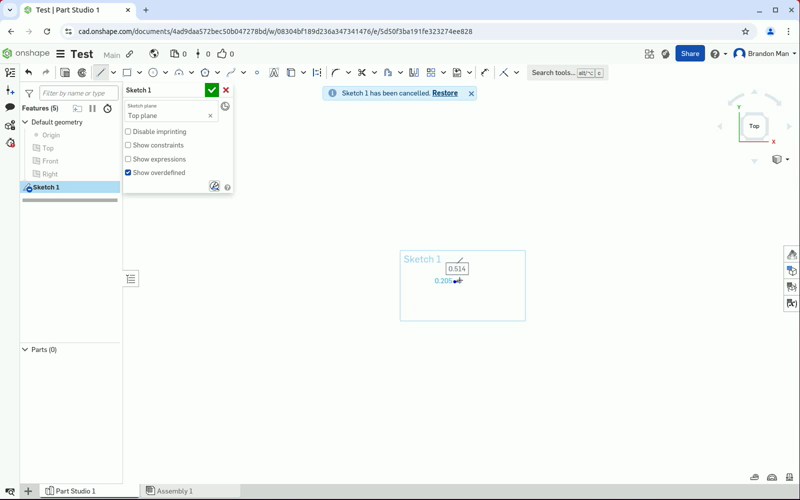
scroll(6)
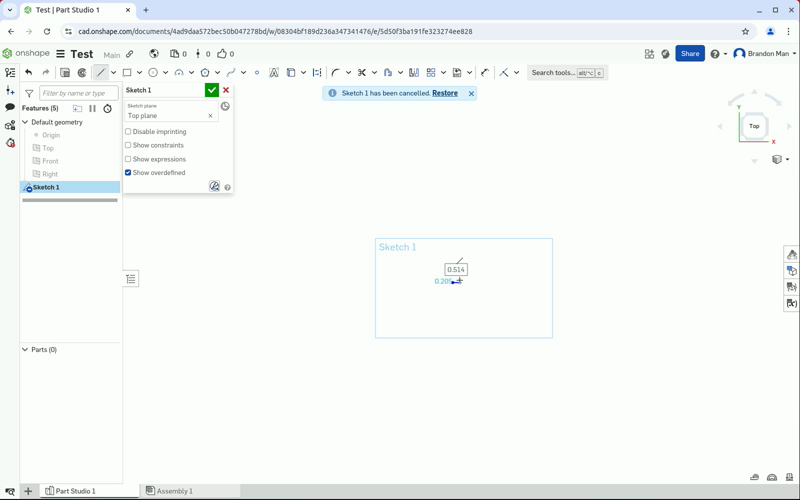
scroll(6)
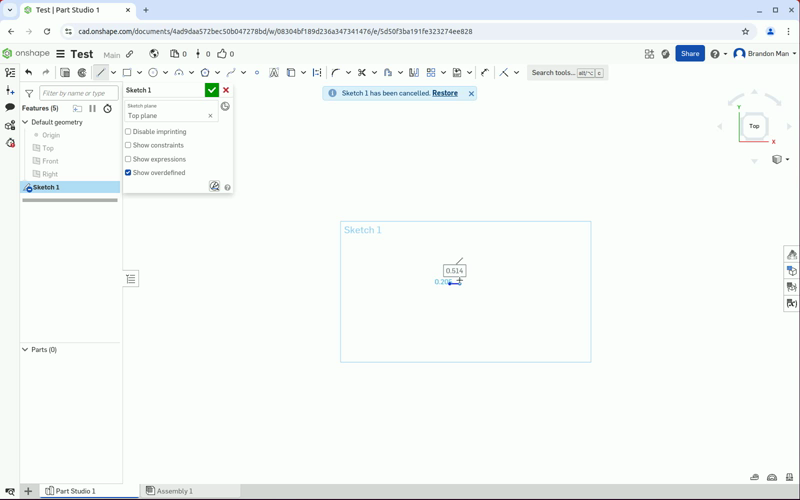
scroll(6)
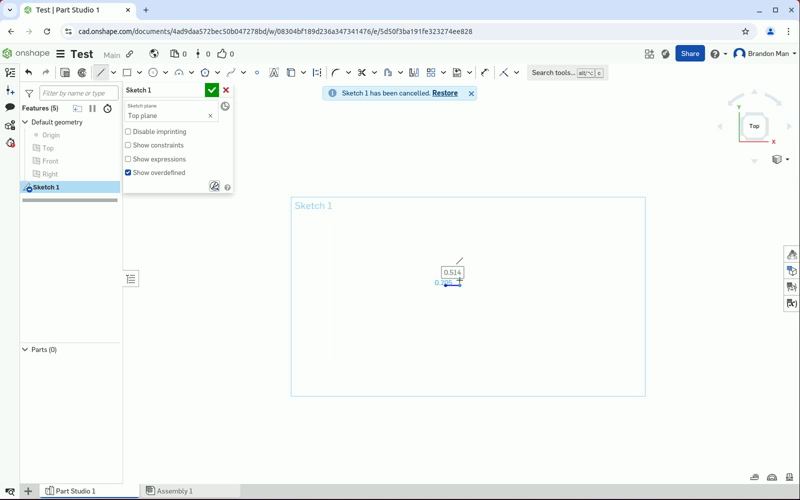
scroll(6)
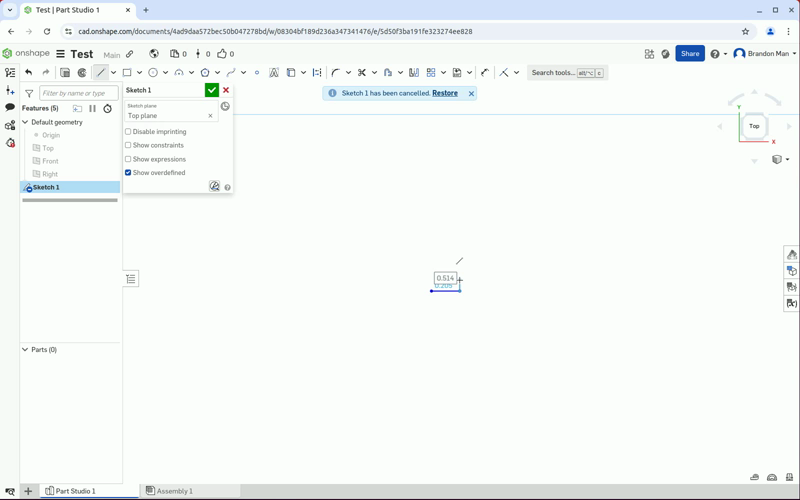
click(459, 279)
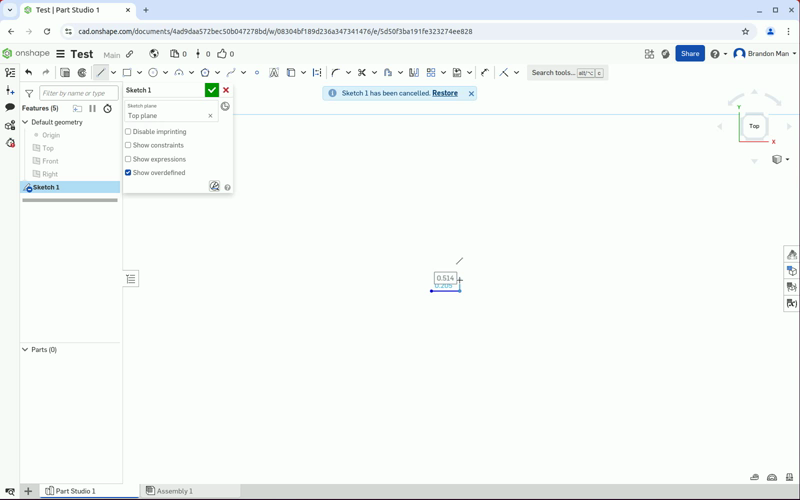
scroll(-6)
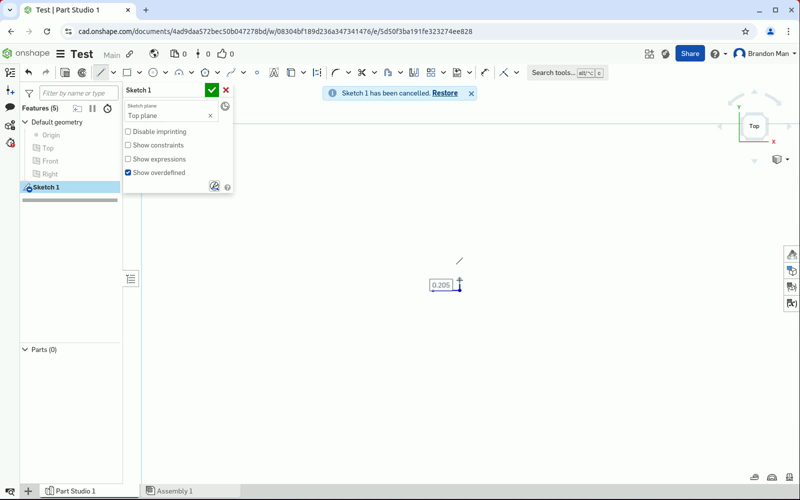
scroll(-6)
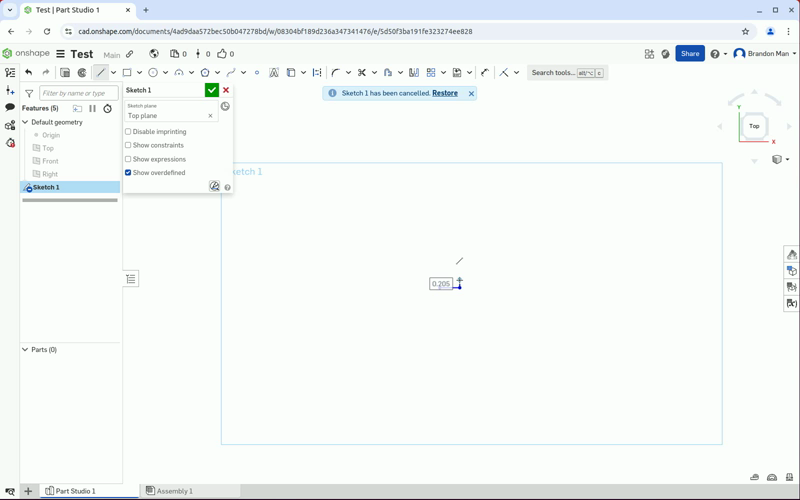
scroll(-6)
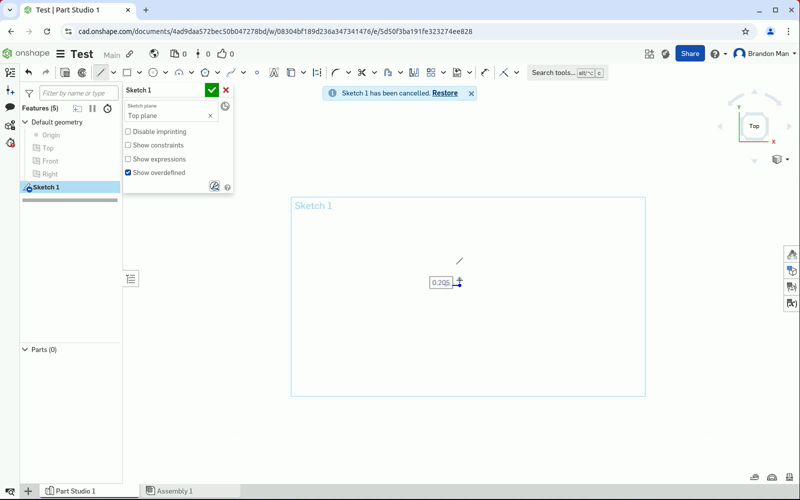
scroll(-6)
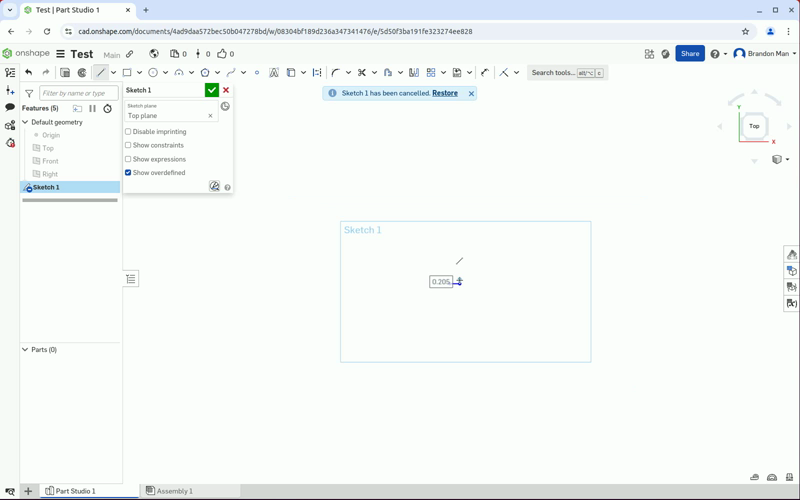
scroll(-6)
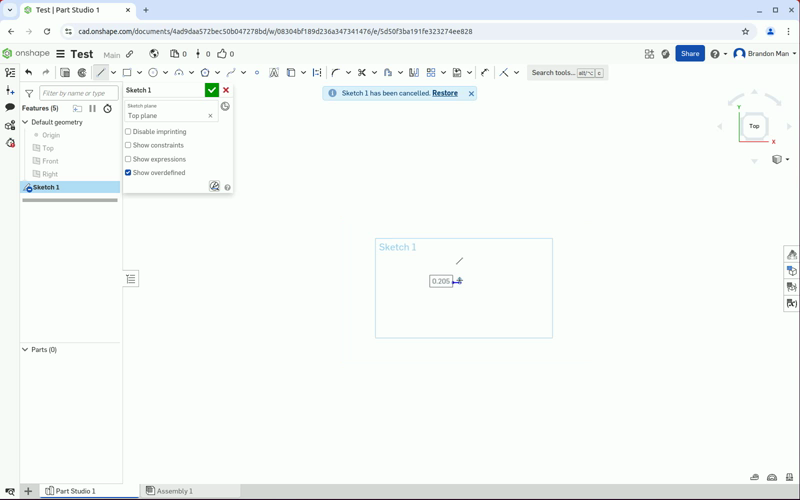
scroll(-6)
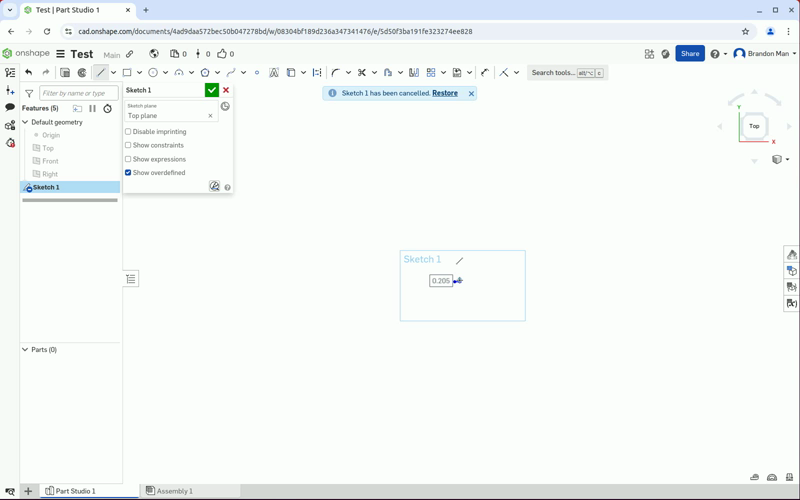
scroll(-6)
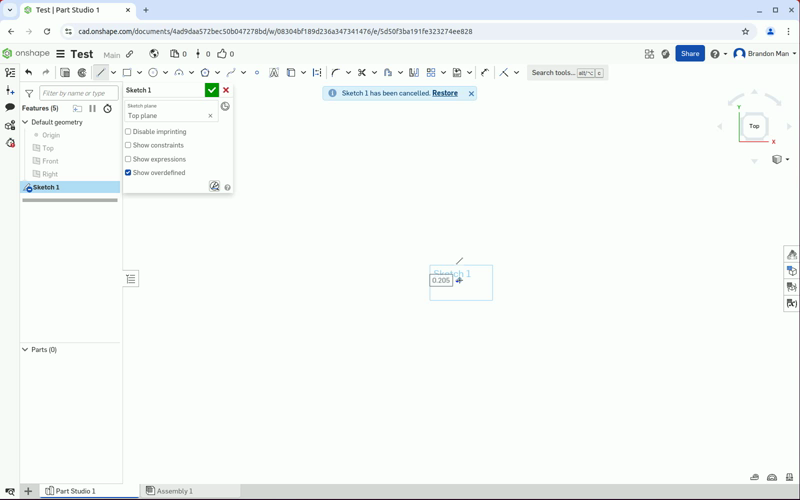
key_up(shift)
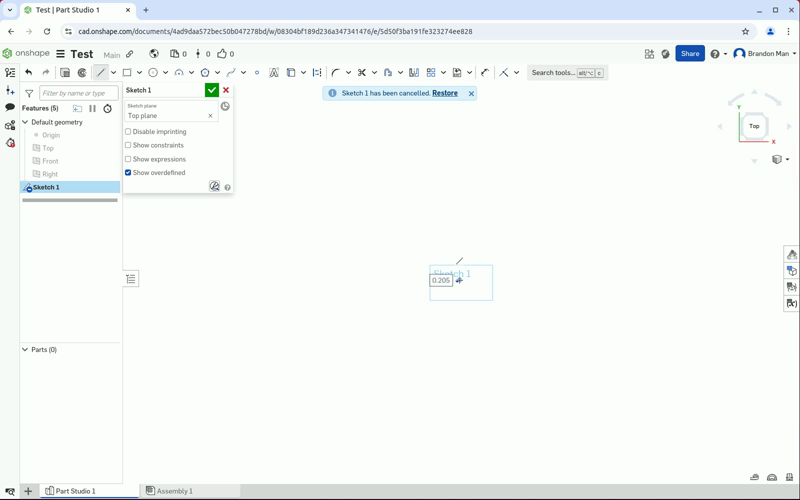
key_down(shift)
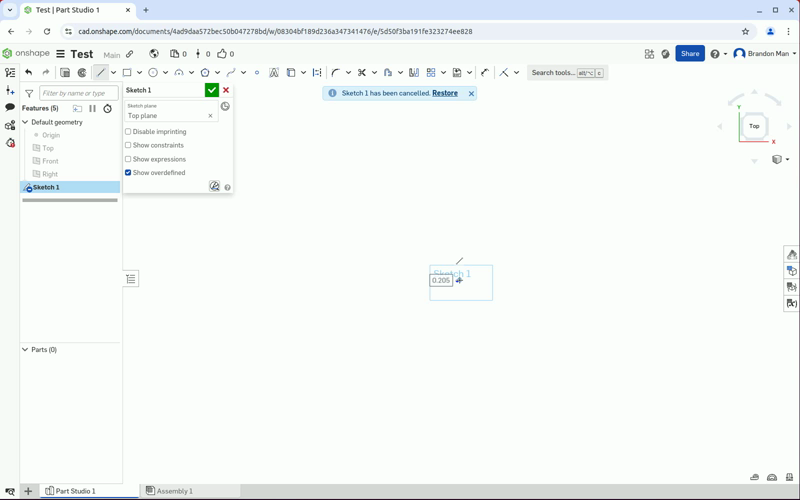
mouse_move(489, 279)
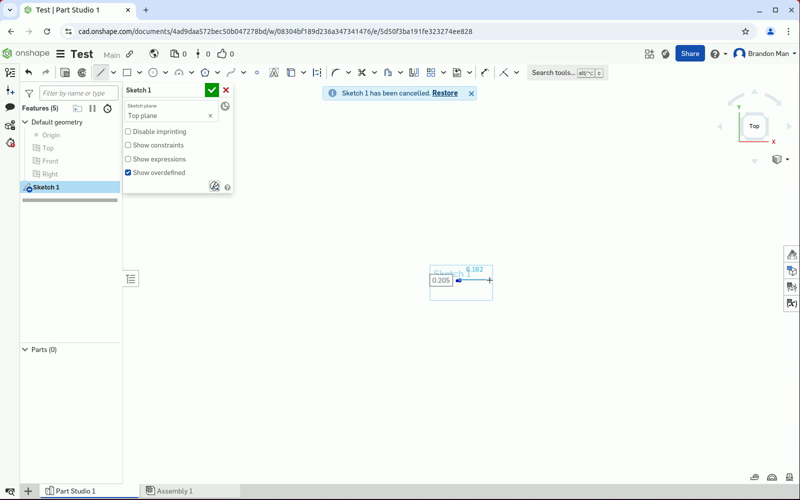
mouse_move(457, 279)
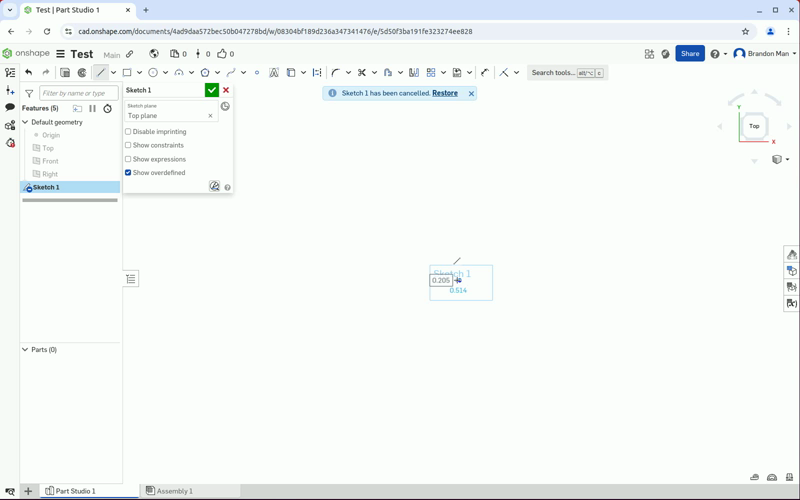
scroll(6)
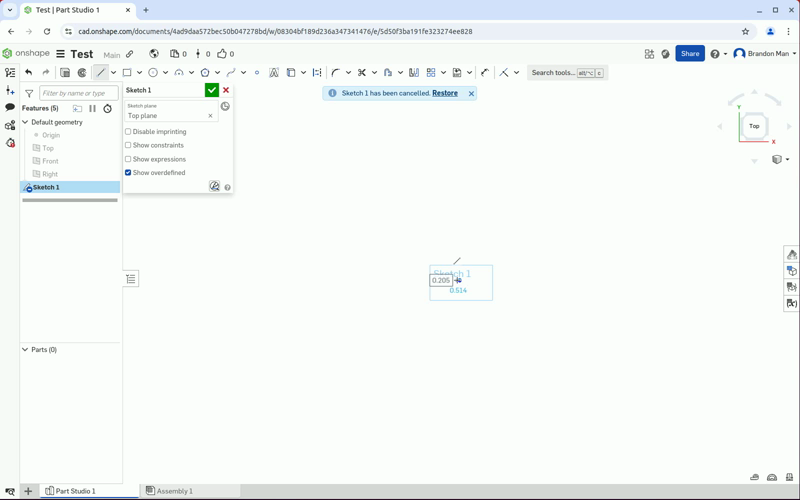
scroll(6)
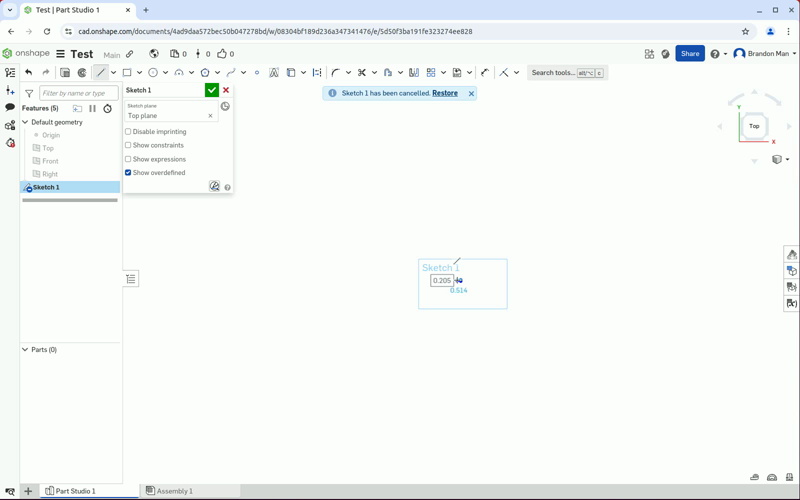
scroll(6)
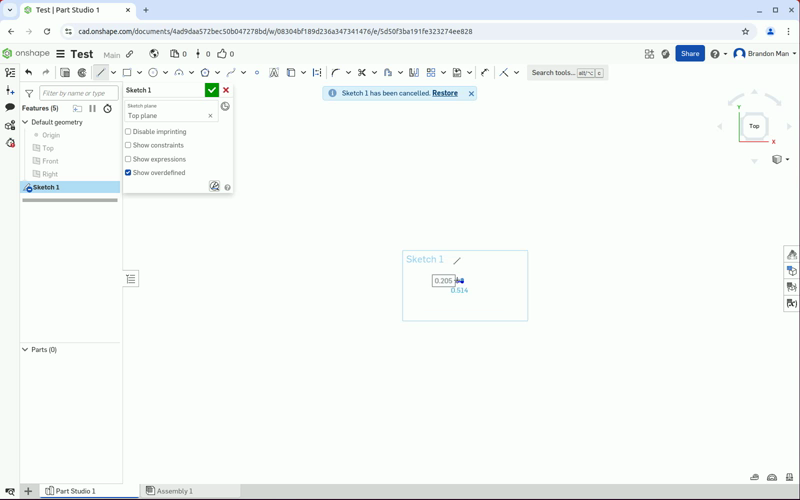
scroll(6)
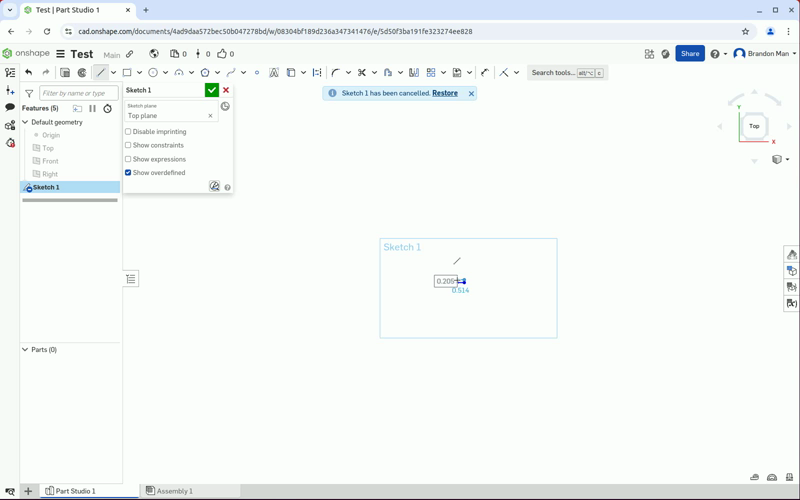
scroll(6)
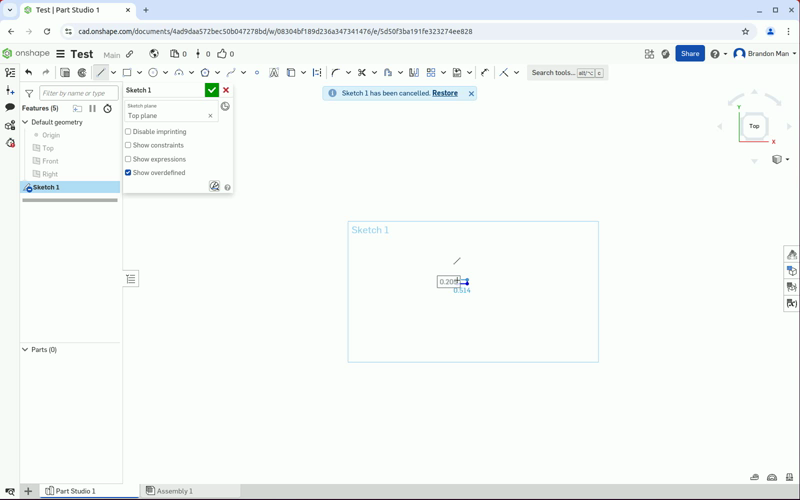
scroll(6)
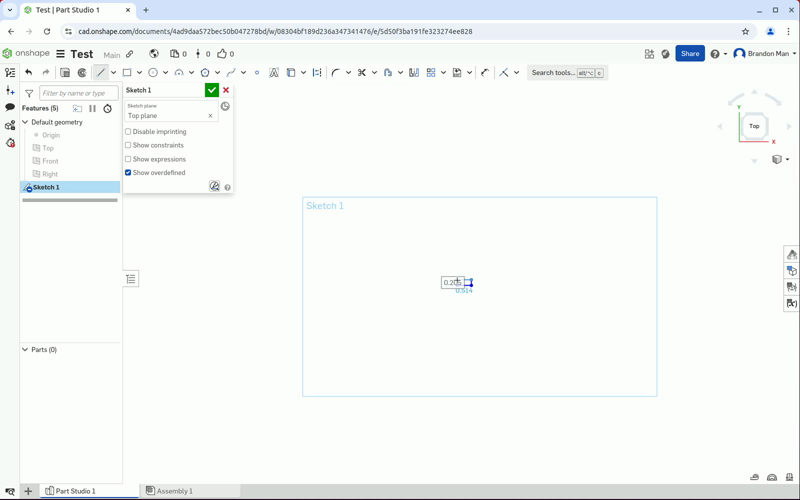
scroll(6)
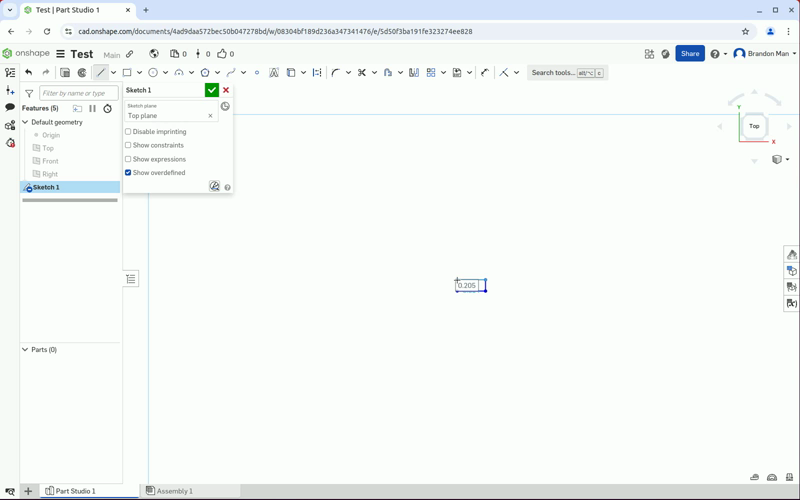
click(457, 279)
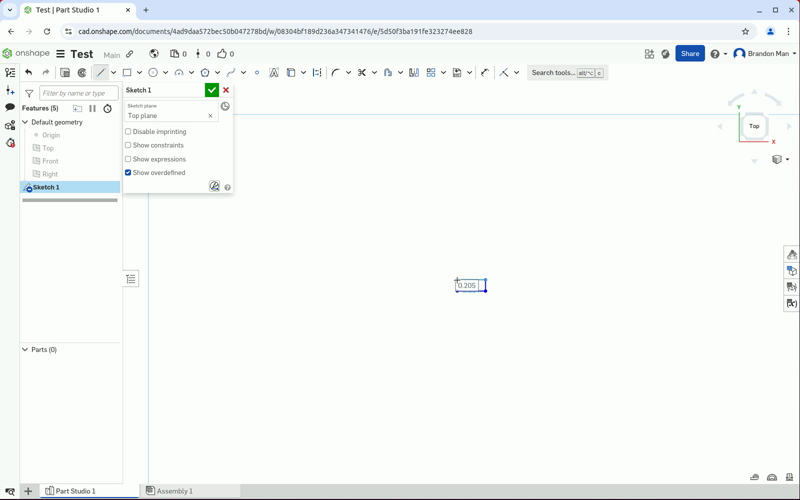
scroll(-6)
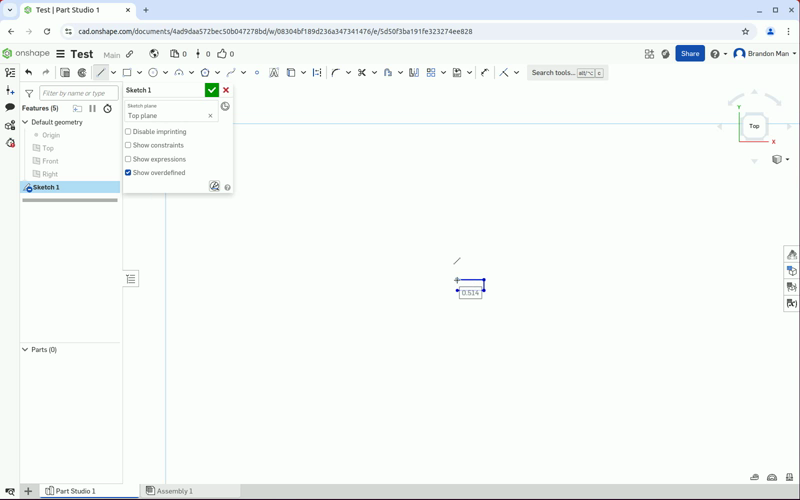
scroll(-6)
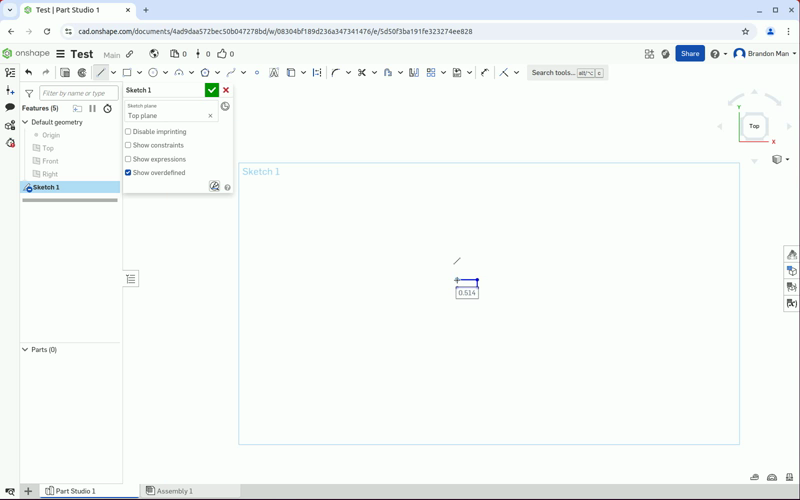
scroll(-6)
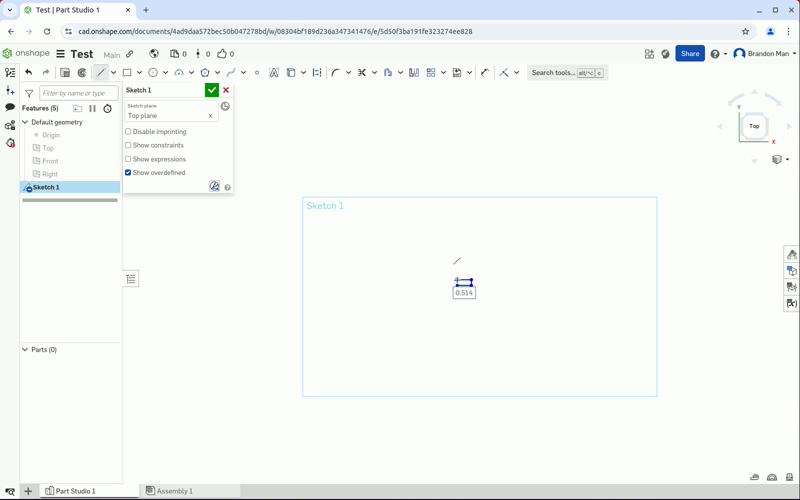
scroll(-6)
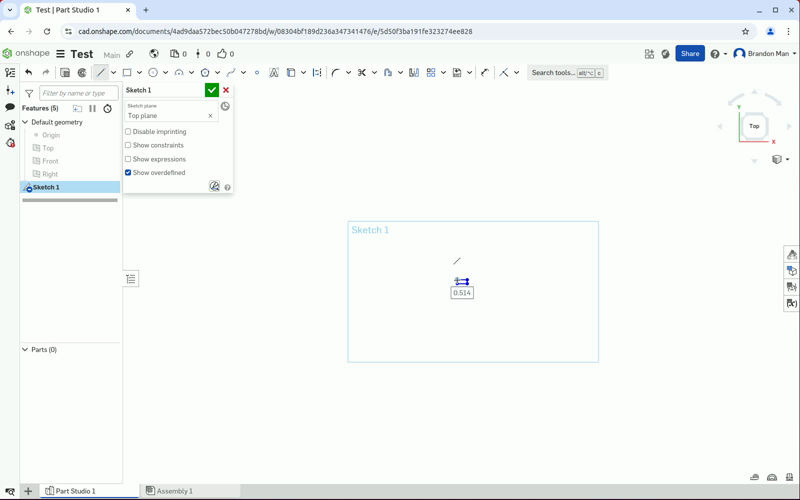
scroll(-6)
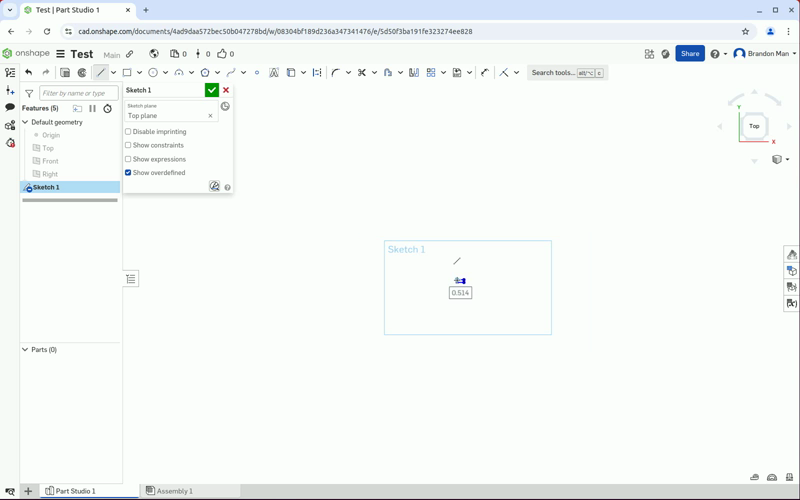
scroll(-6)
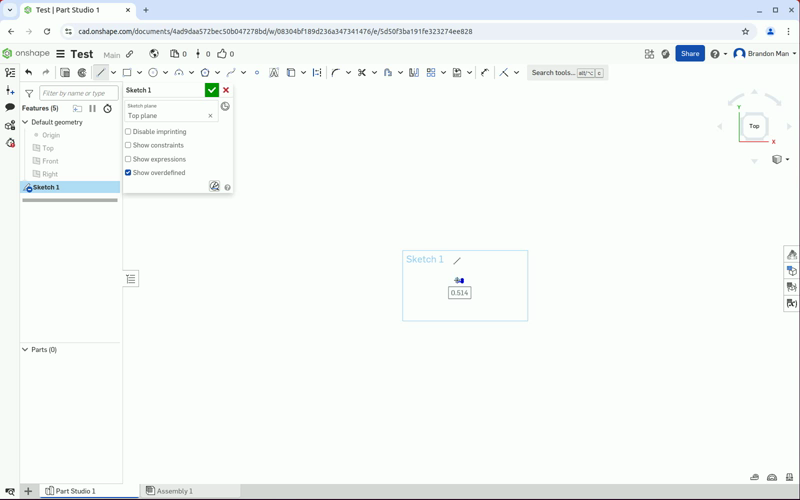
scroll(-6)
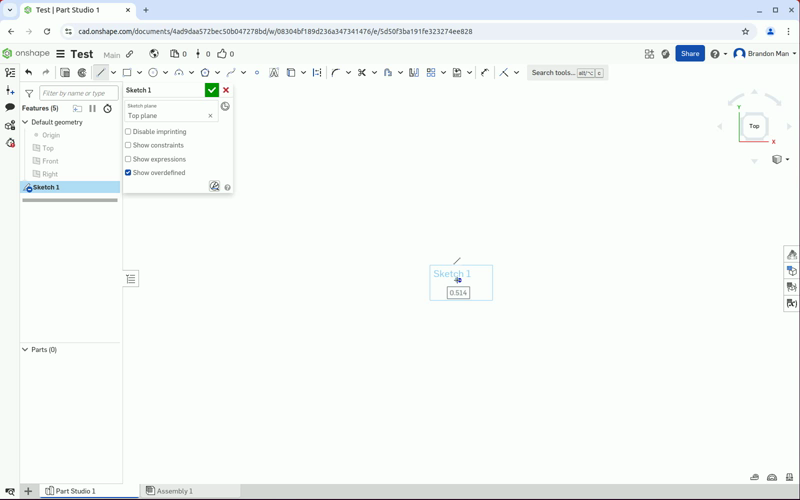
key_up(shift)
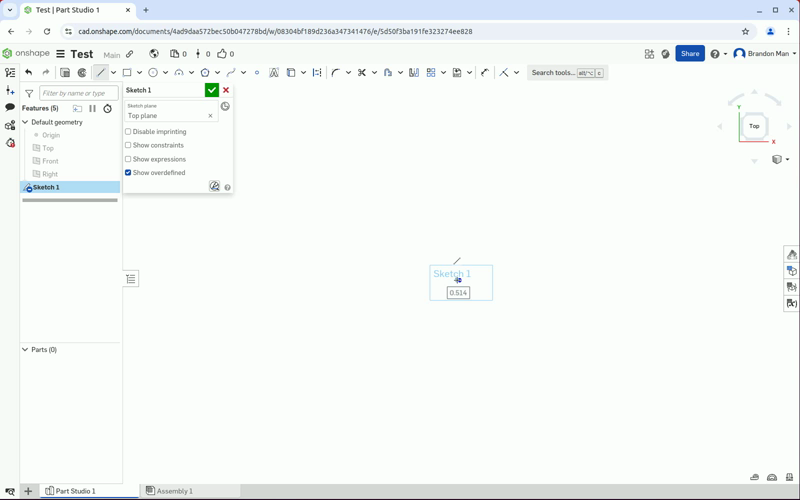
mouse_move(487, 279)
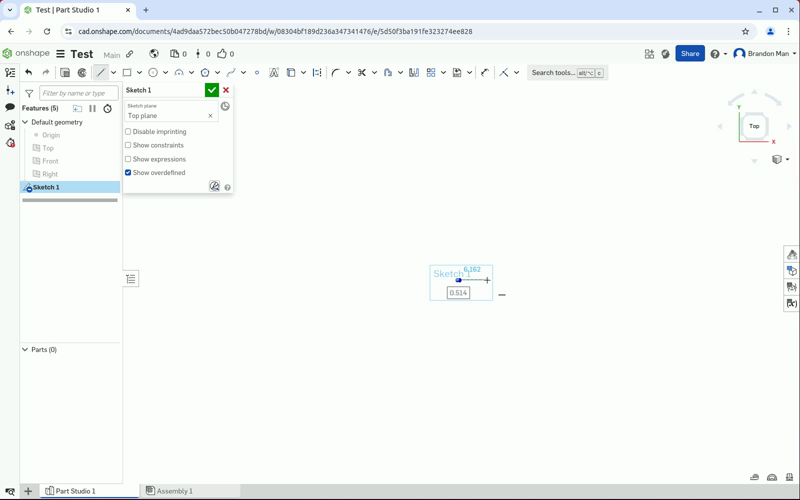
key_down(shift)
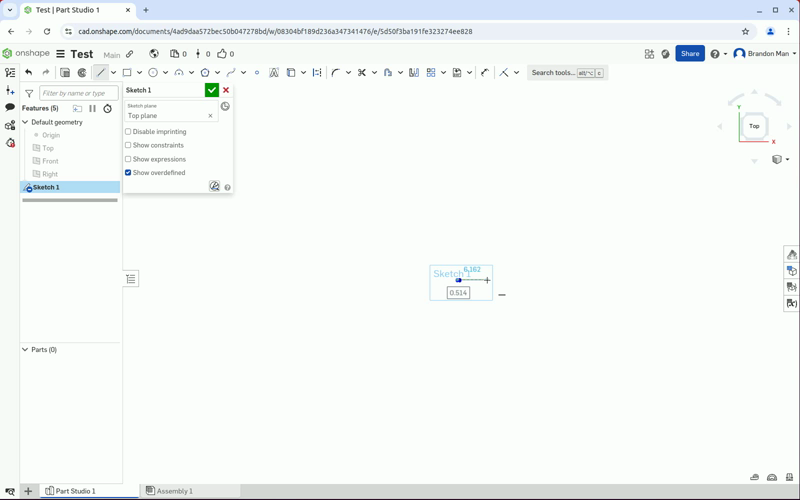
mouse_move(457, 280)
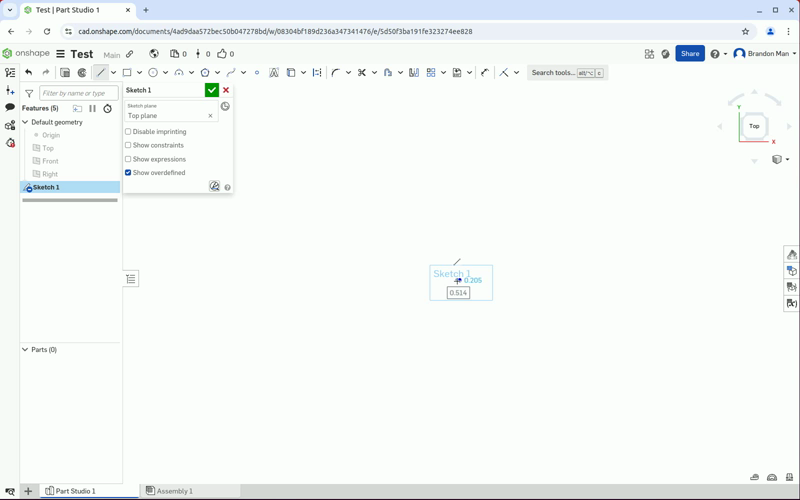
scroll(6)
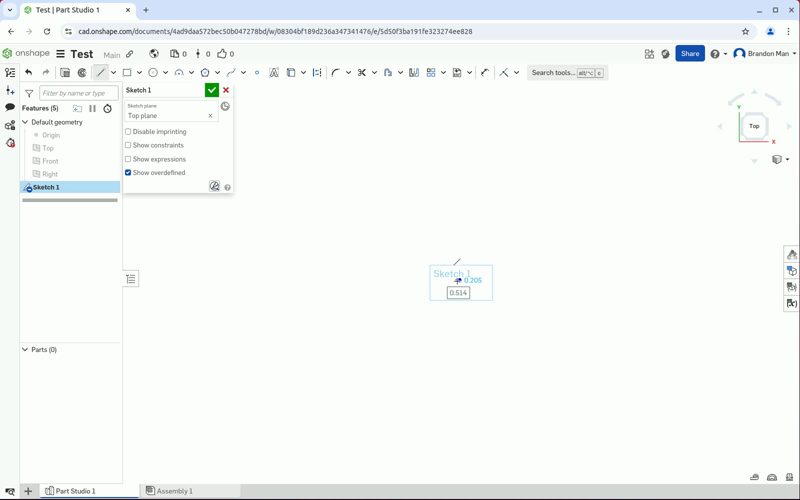
scroll(6)
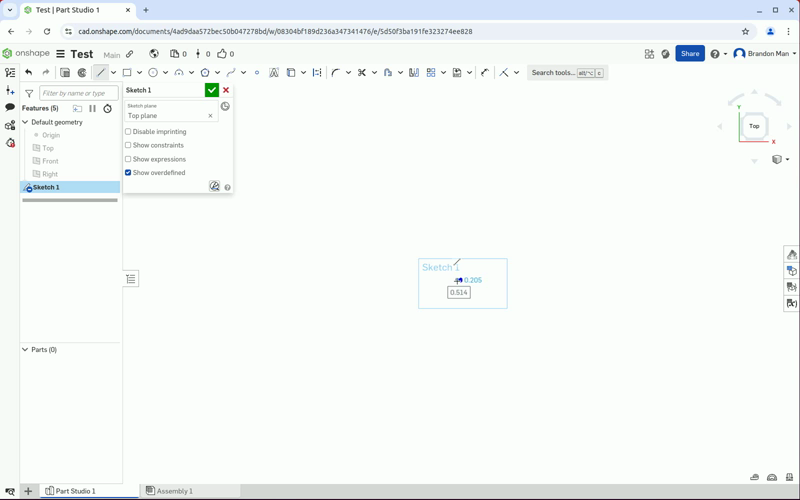
scroll(6)
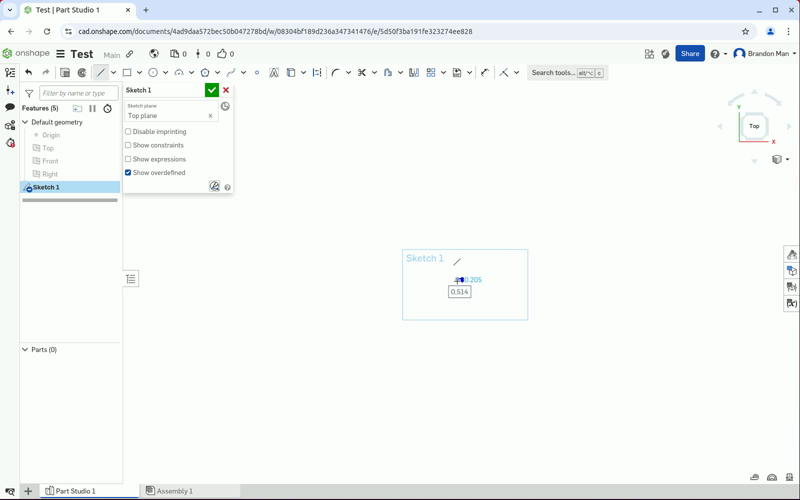
scroll(6)
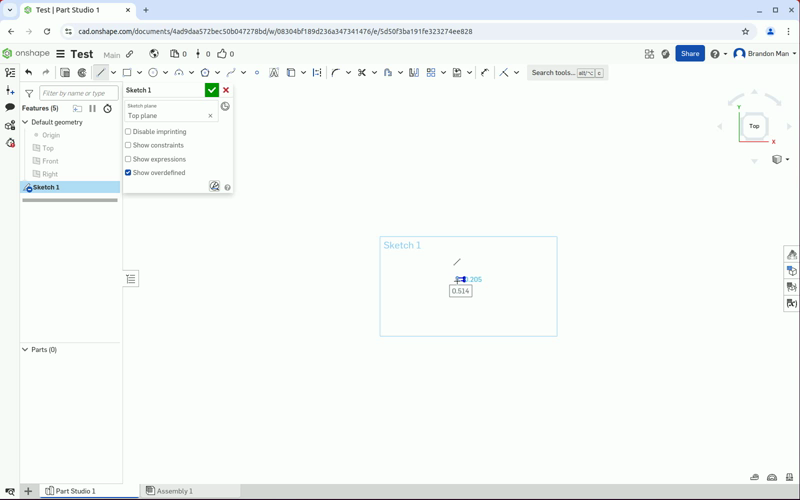
scroll(6)
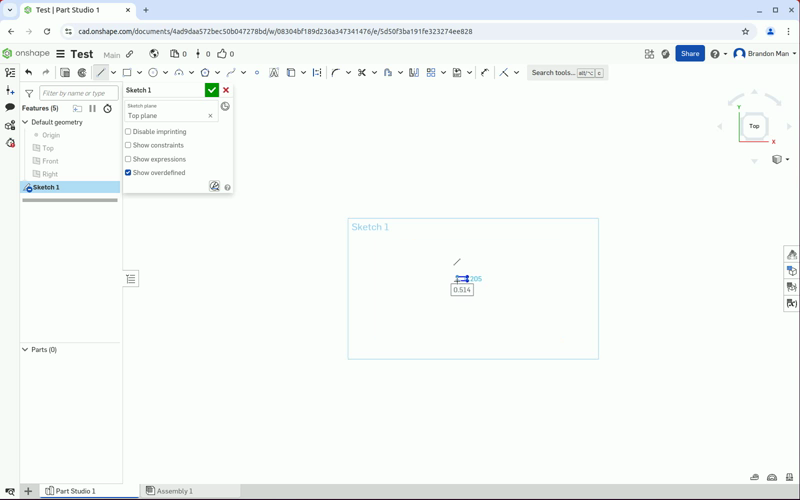
scroll(6)
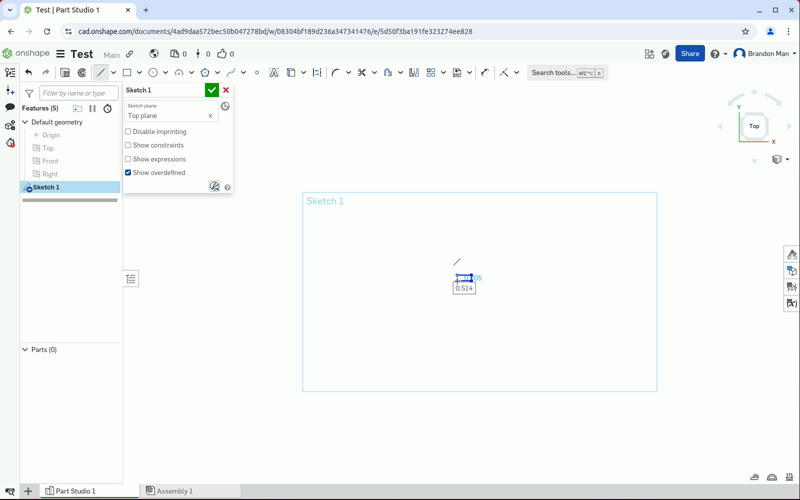
scroll(6)
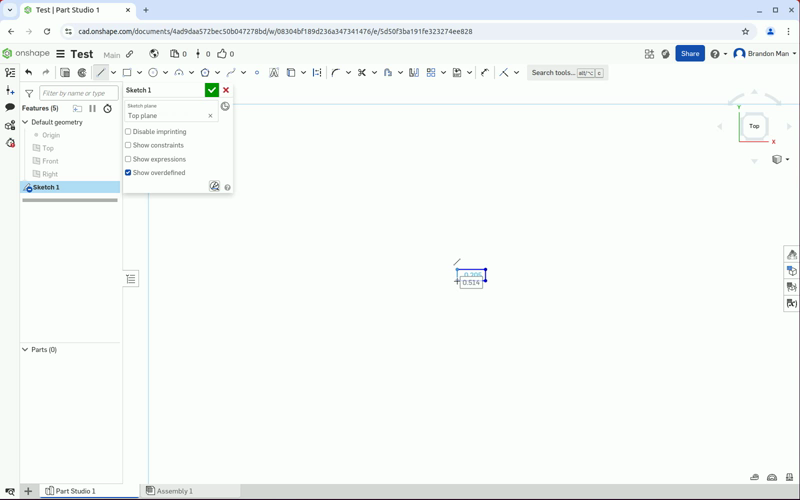
key_up(shift)
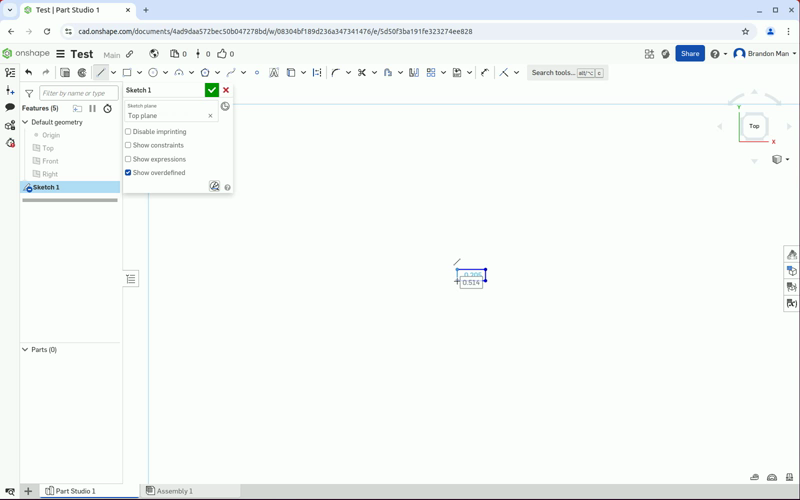
click(457, 280)
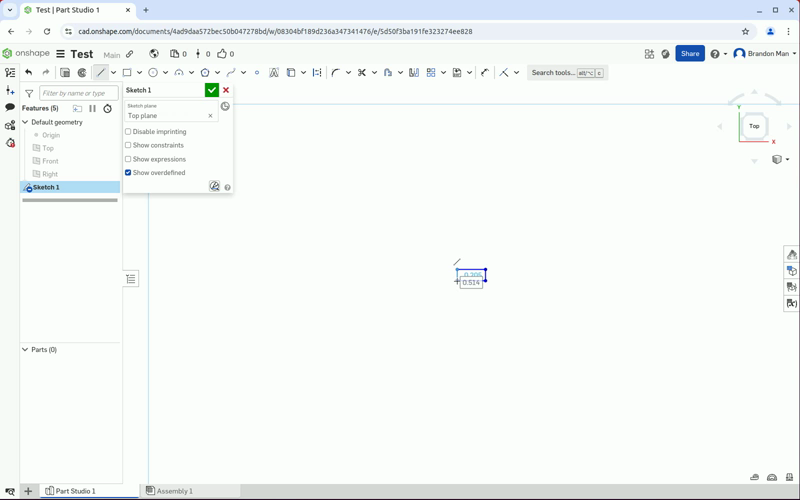
scroll(-6)
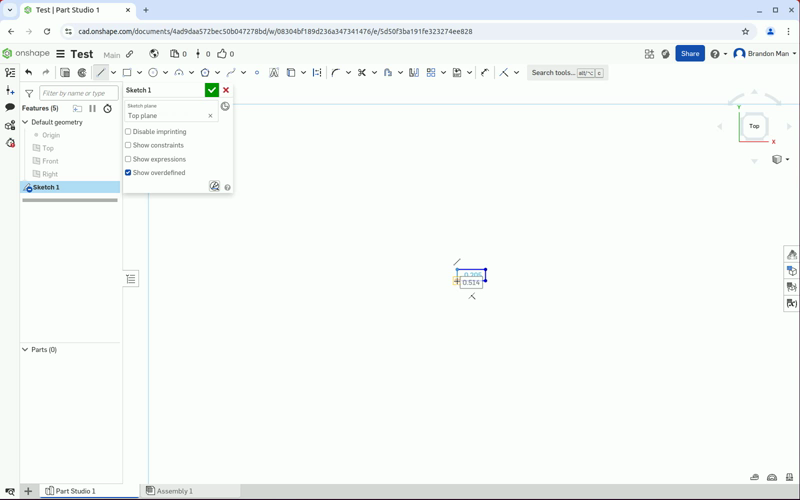
scroll(-6)
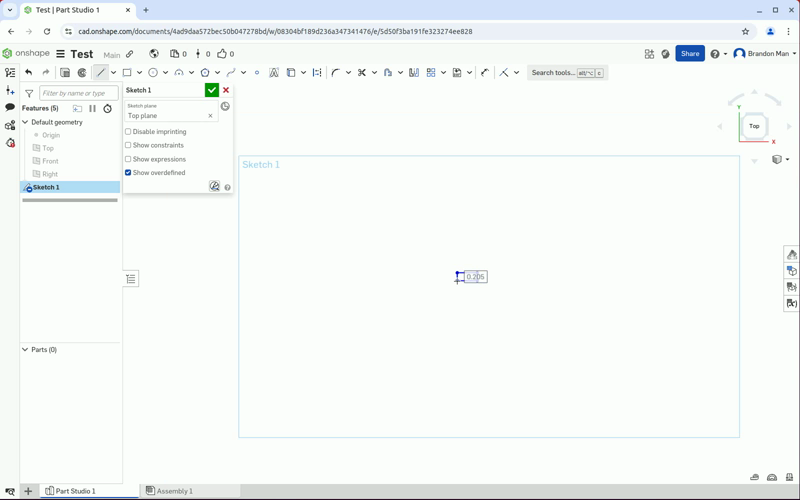
scroll(-6)
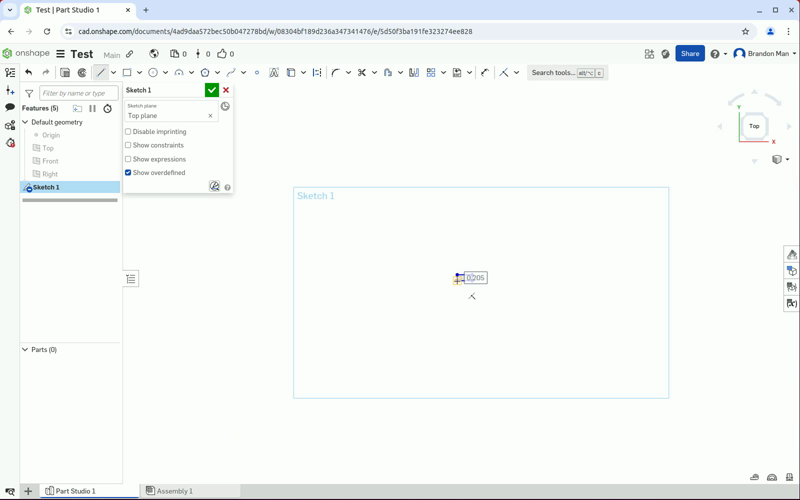
scroll(-6)
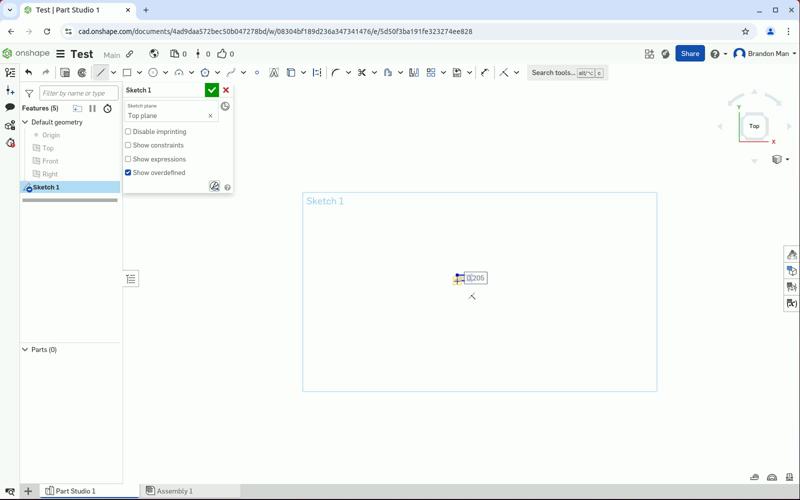
scroll(-6)
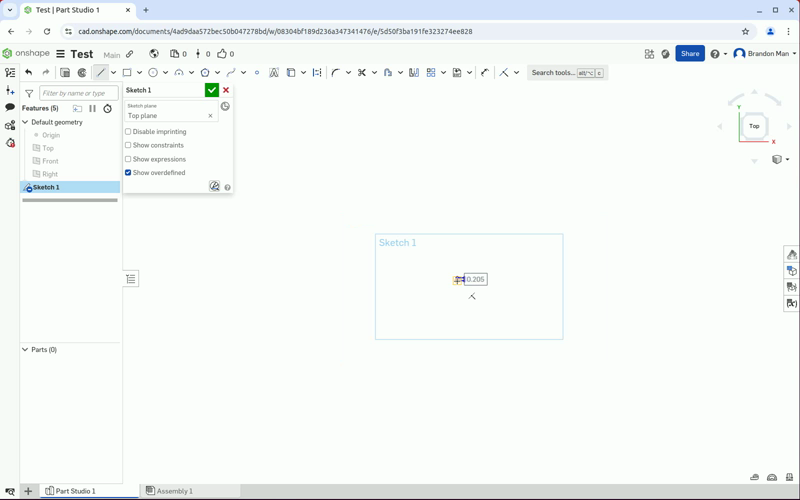
scroll(-6)
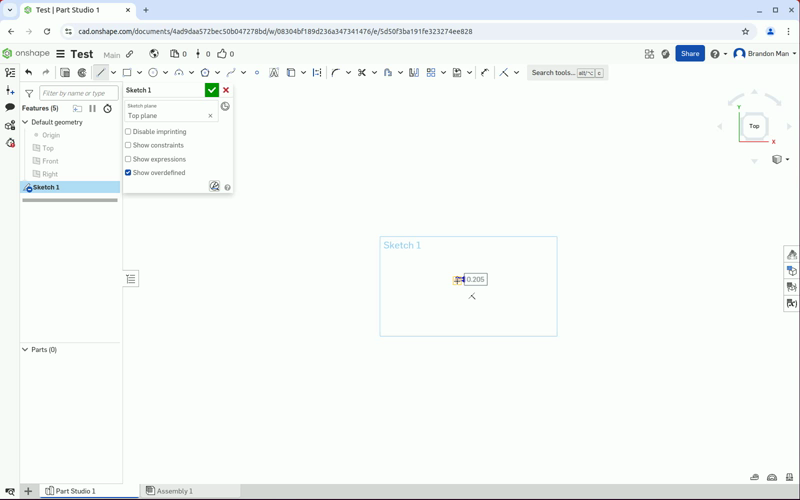
scroll(-6)
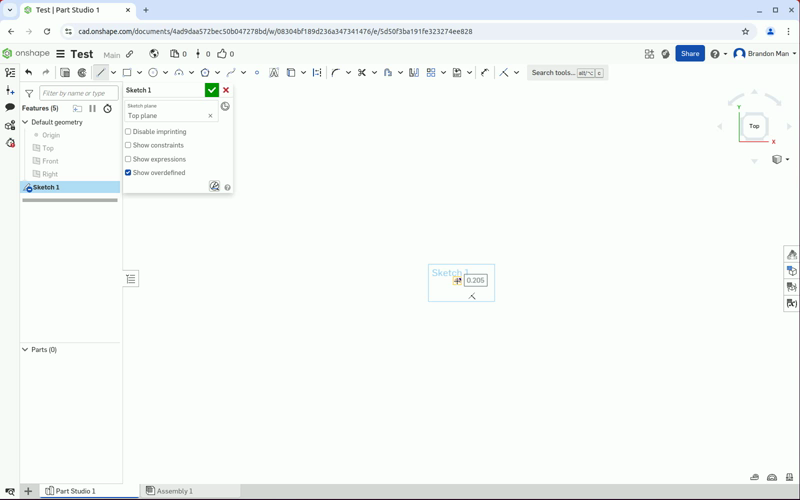
key(esc)
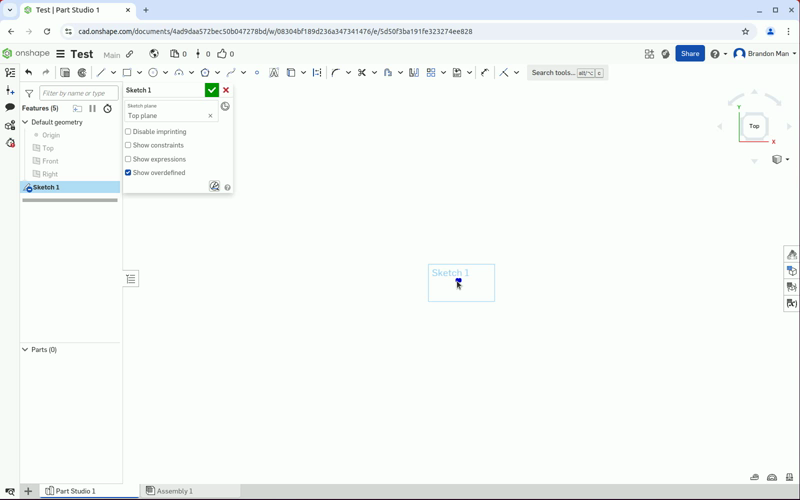
mouse_move(459, 279)
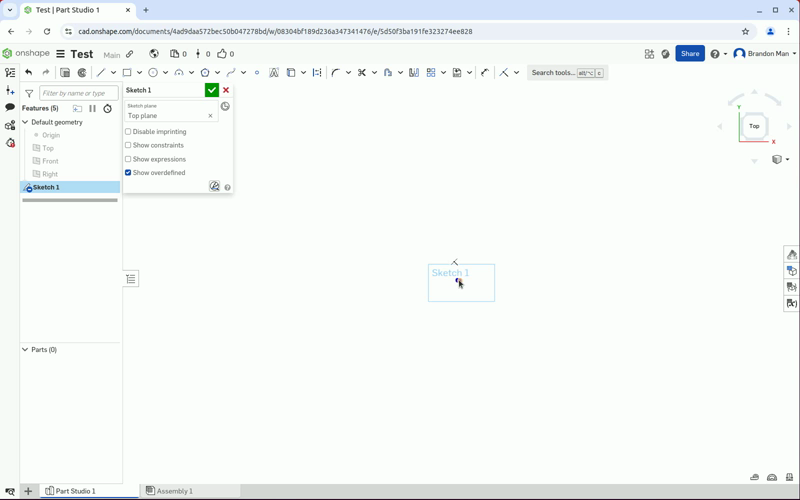
scroll(6)
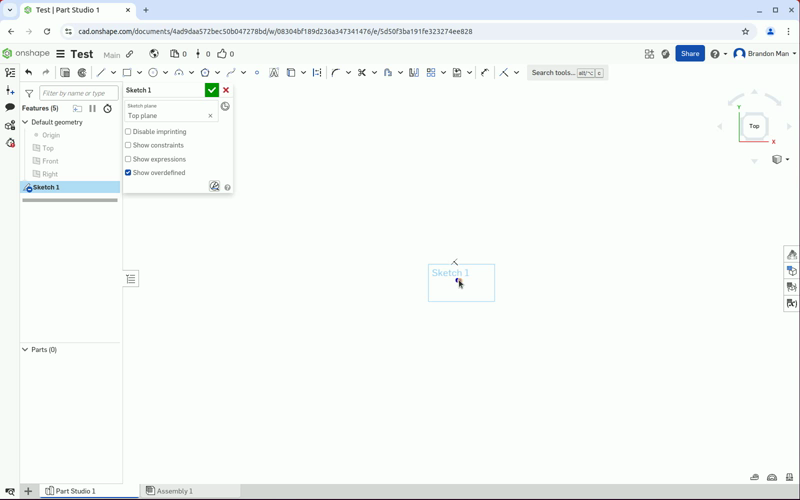
scroll(6)
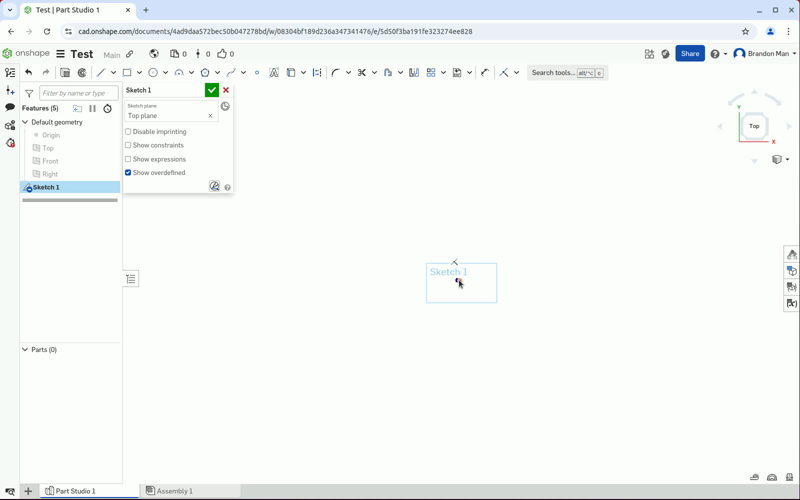
scroll(6)
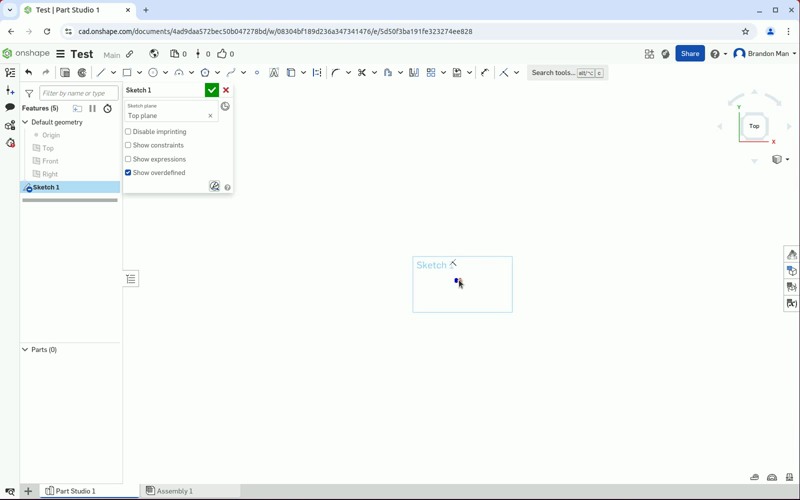
scroll(6)
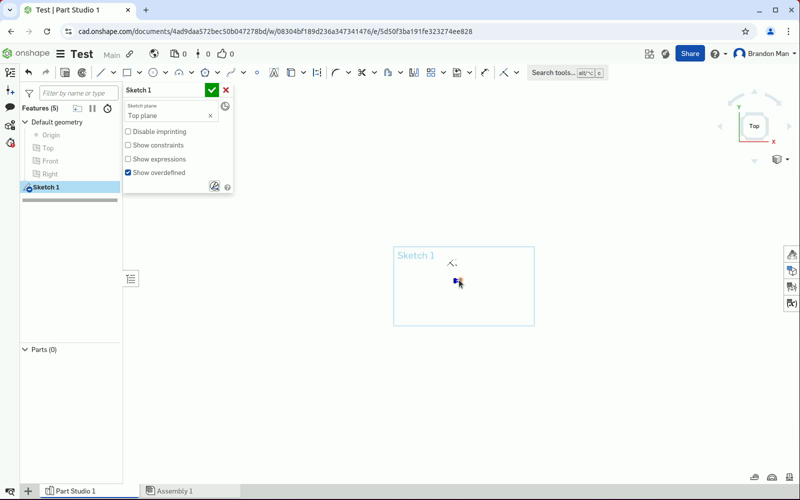
scroll(6)
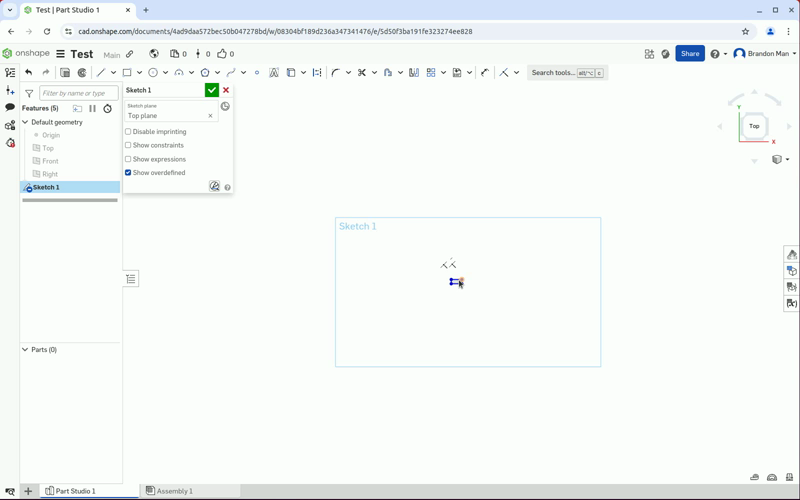
scroll(6)
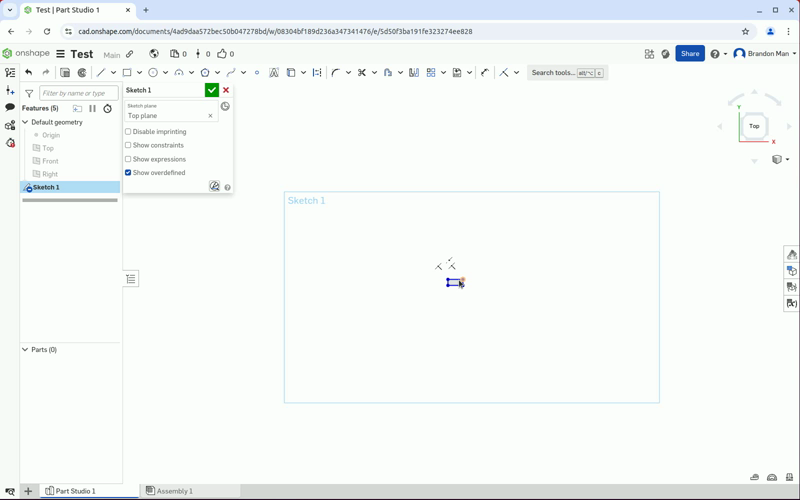
scroll(6)
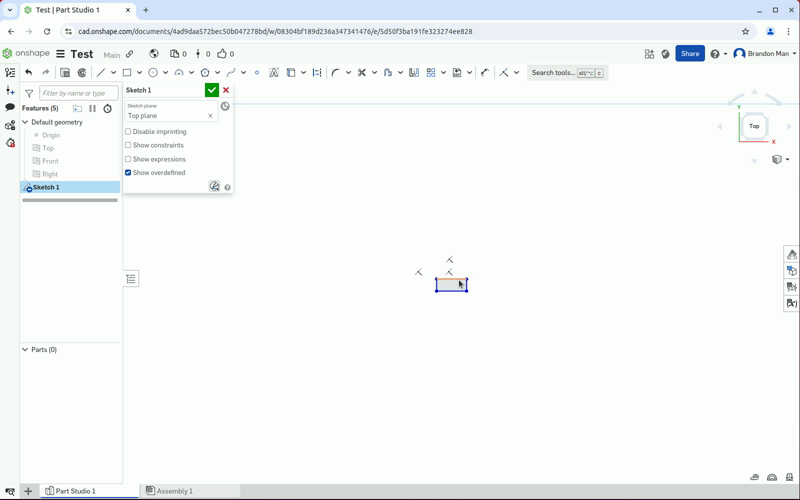
click(459, 279)
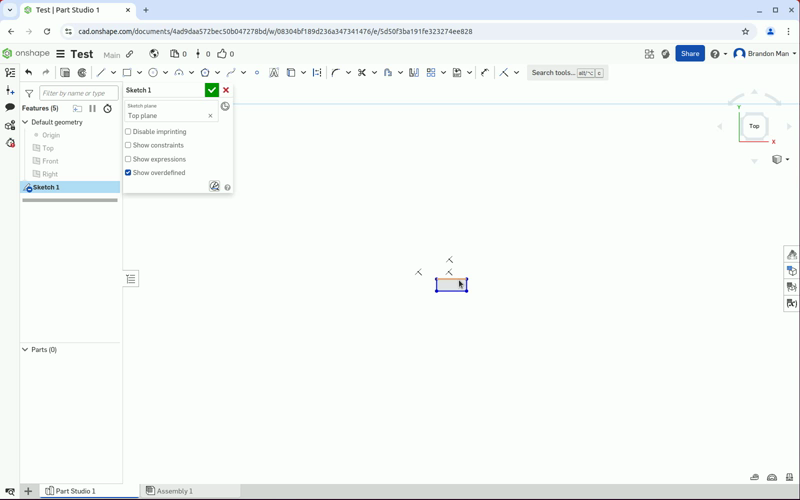
scroll(-6)
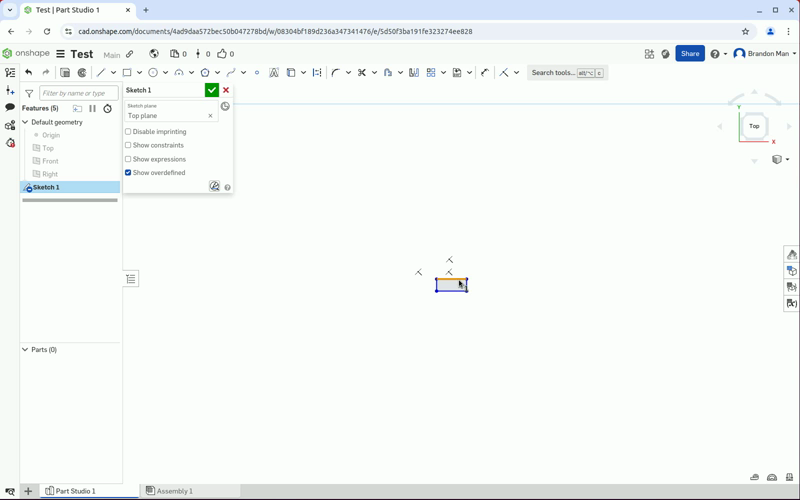
scroll(-6)
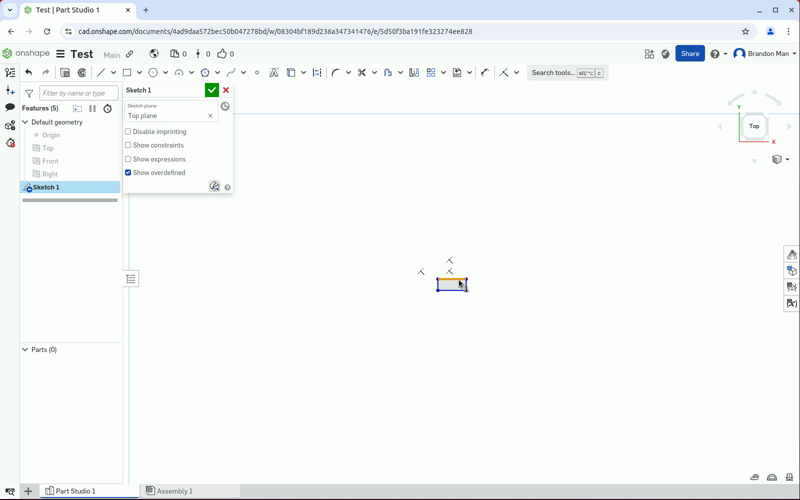
scroll(-6)
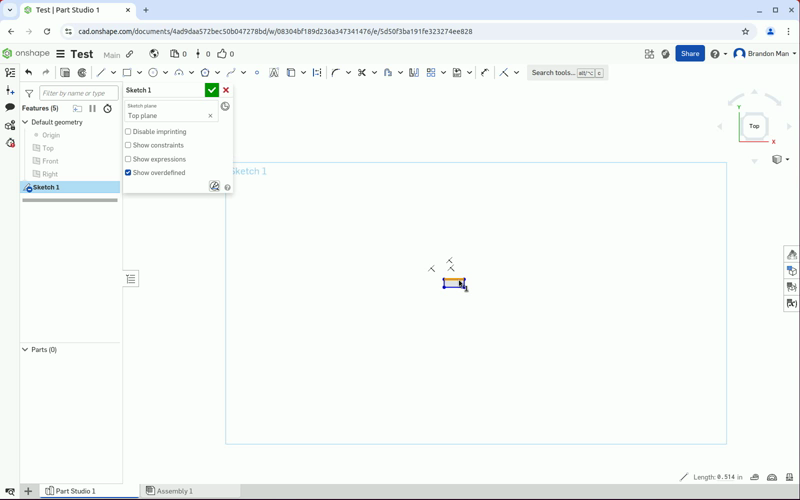
scroll(-6)
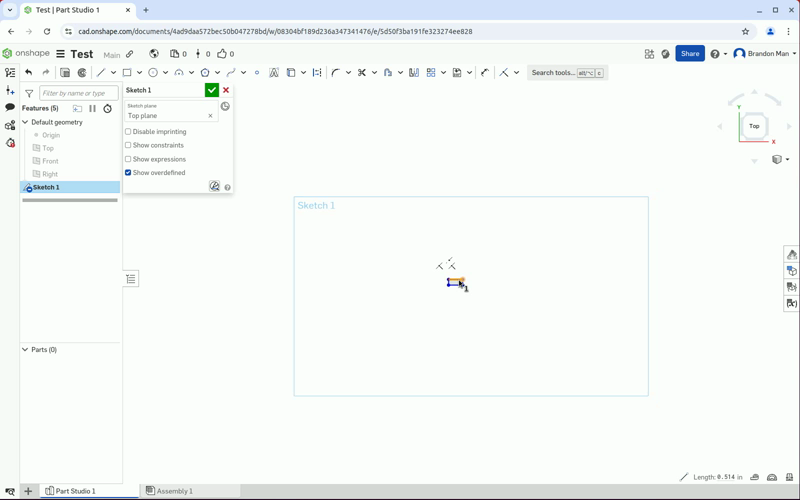
scroll(-6)
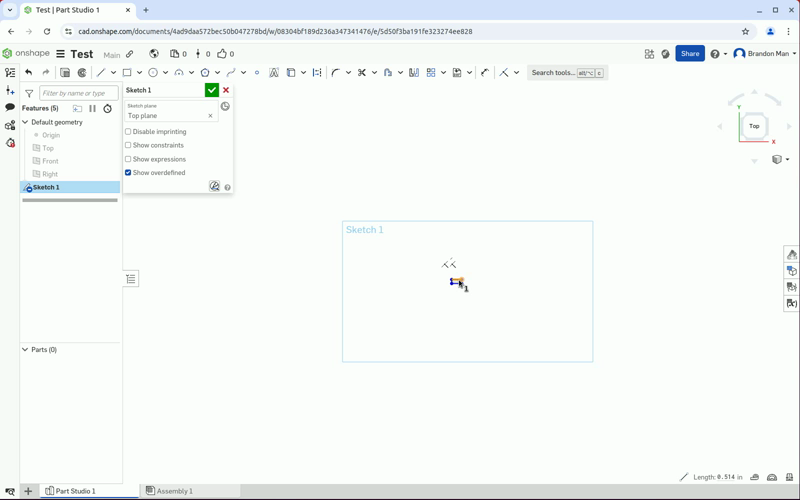
scroll(-6)
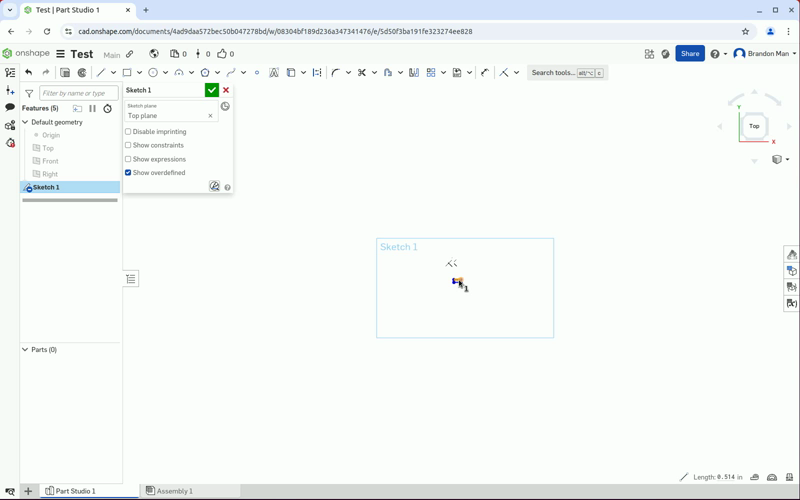
scroll(-6)
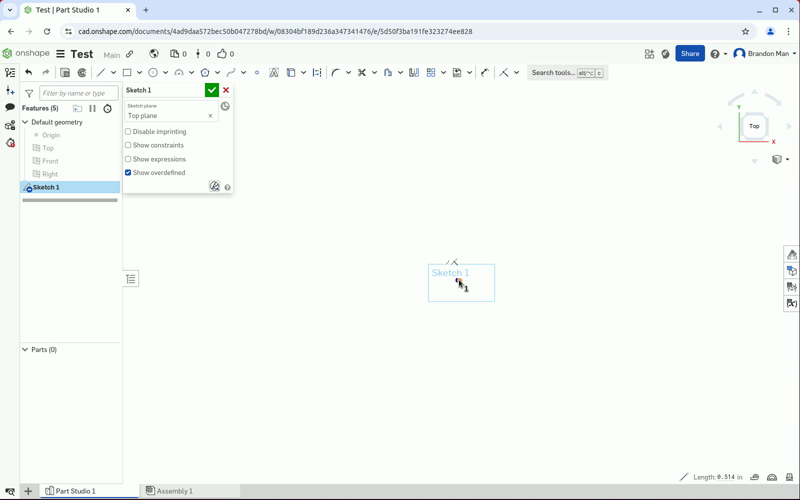
mouse_move(73, 352)
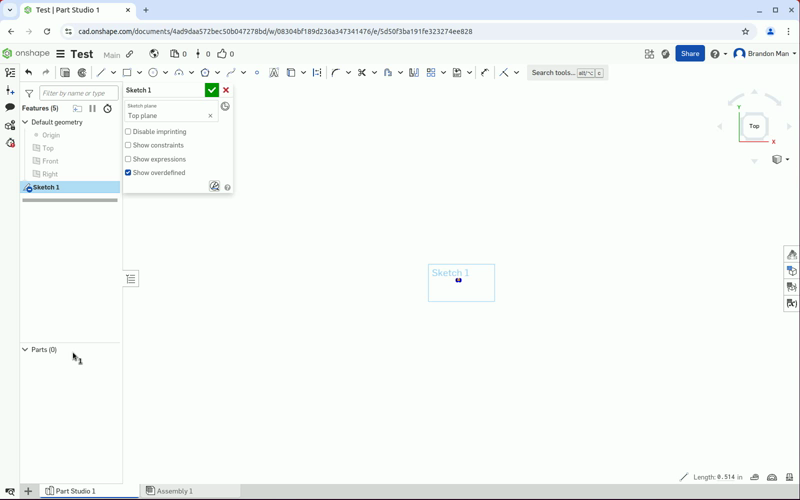
key(shift+y)
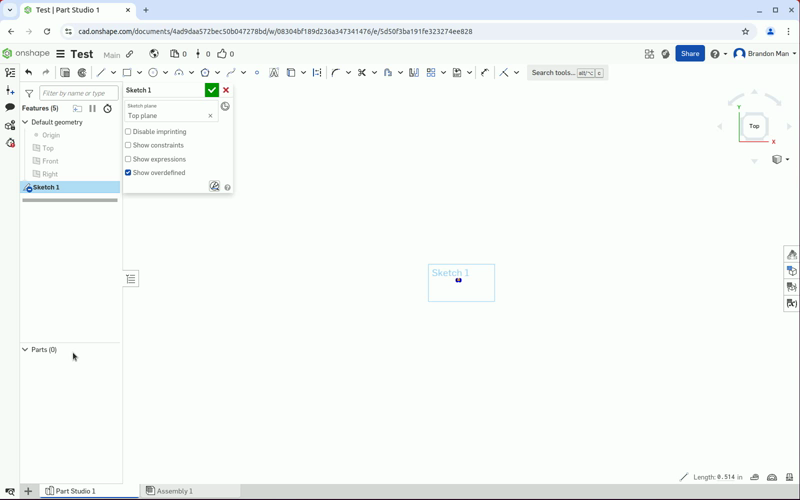
key(shift+e)
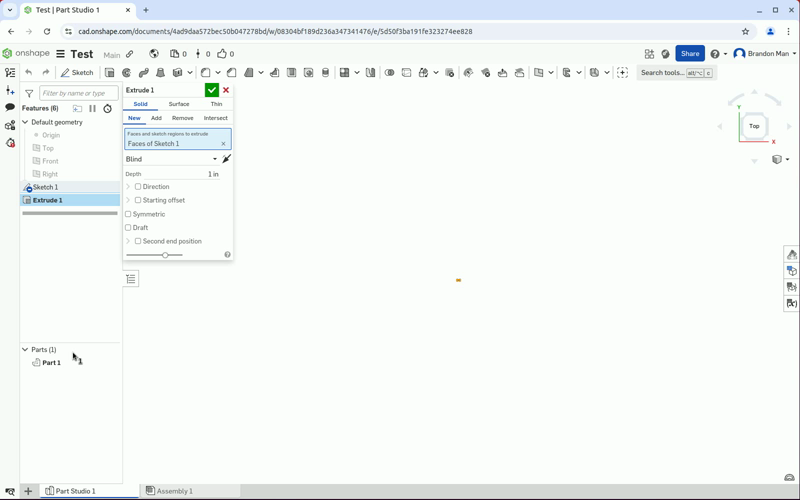
mouse_move(143, 106)
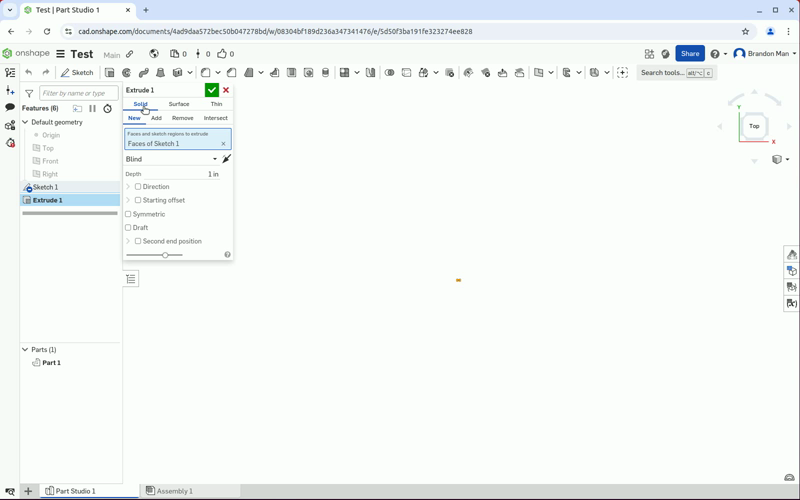
click(143, 106)
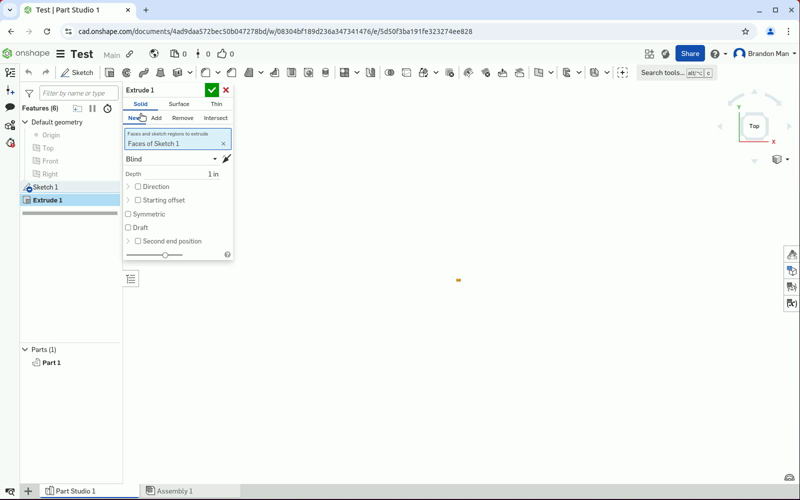
mouse_move(137, 120)
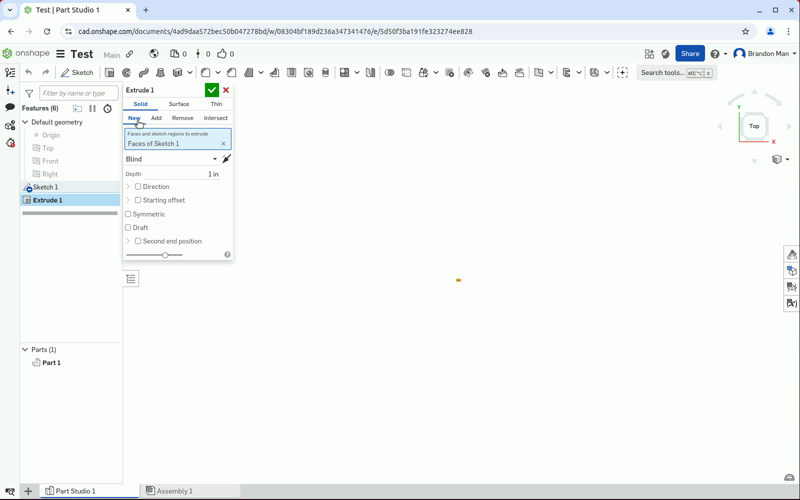
click(137, 120)
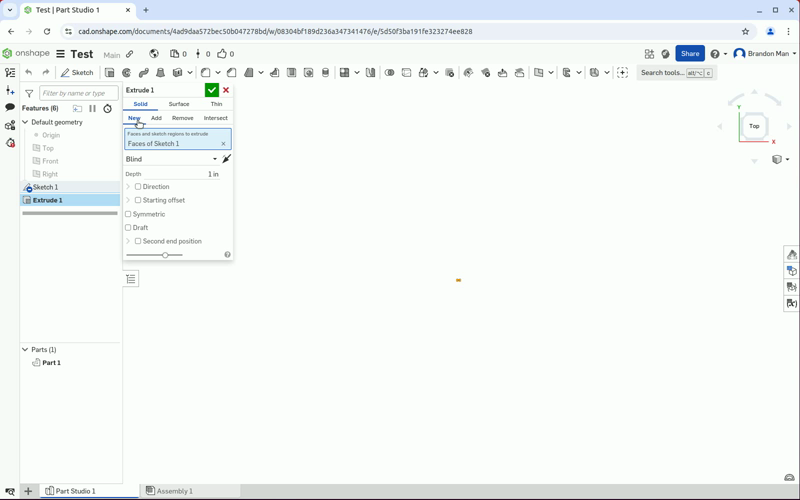
key(tab, 4)
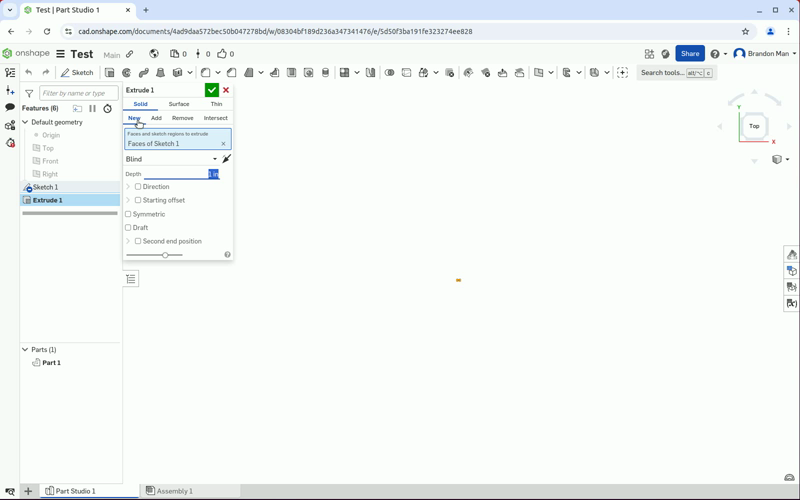
text(23.108)
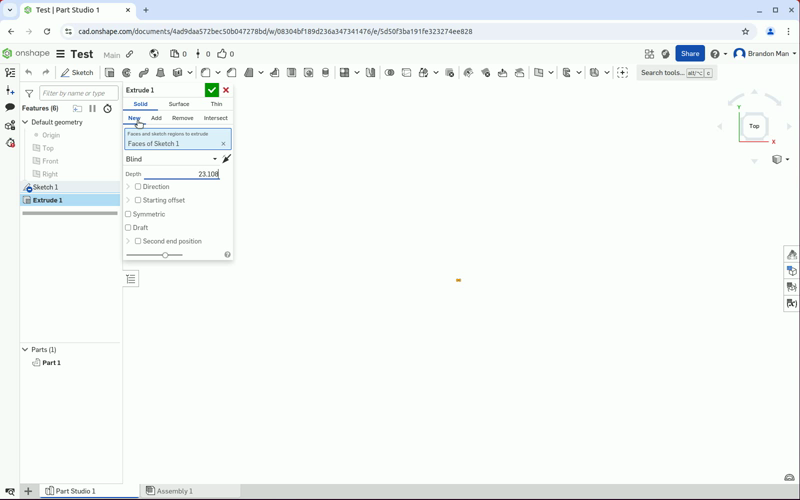
key(enter)
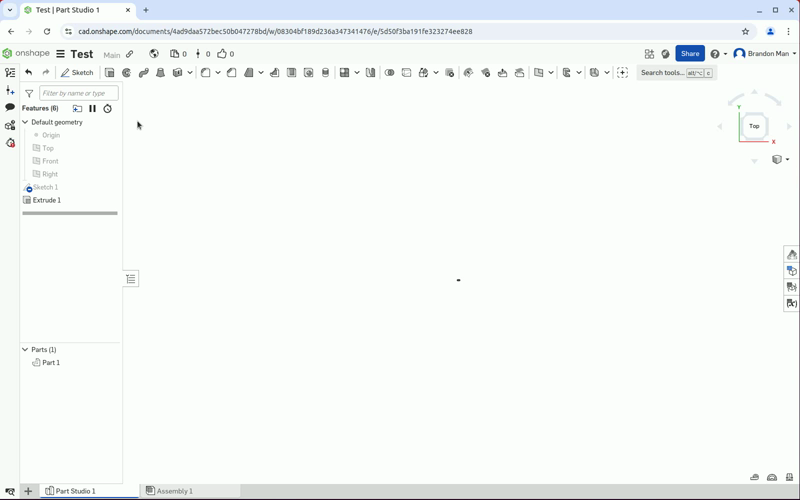
key(shift+h)
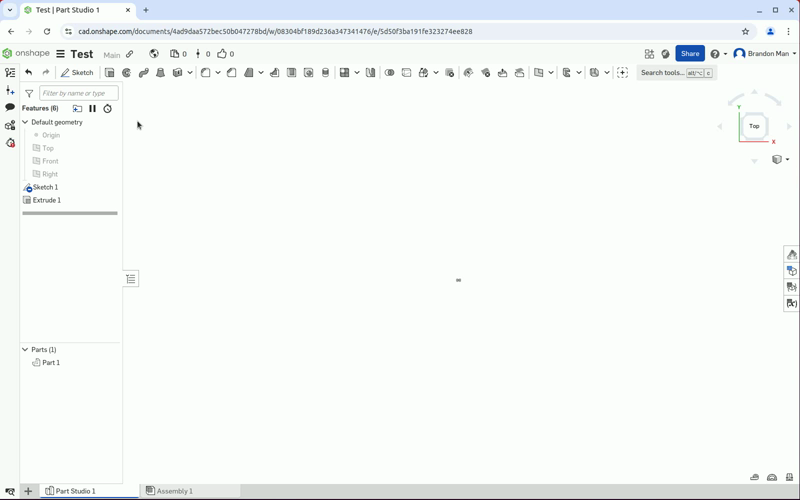
key(shift+h)
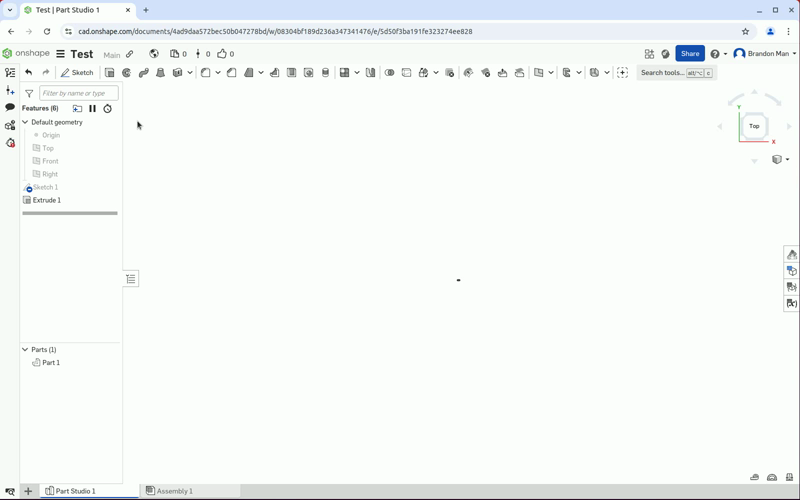
mouse_move(73, 189)
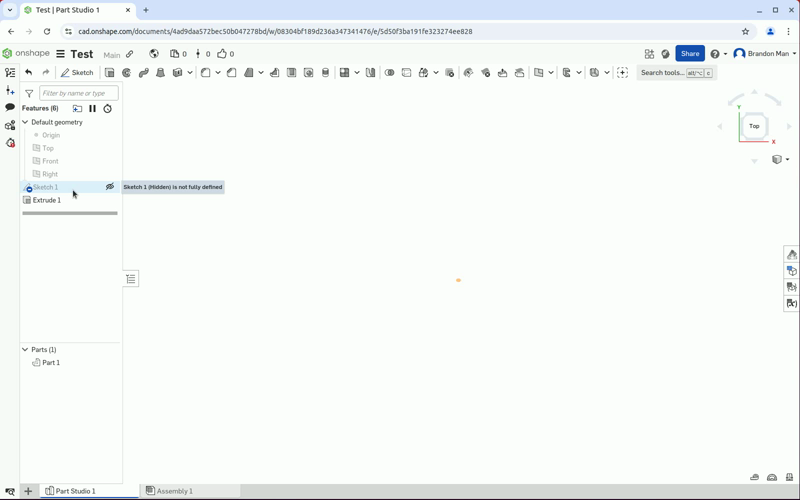
click(73, 189)
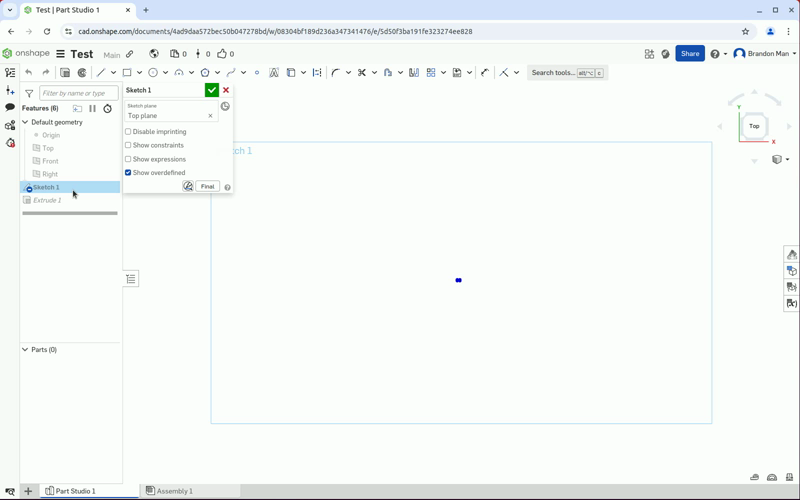
mouse_move(229, 92)
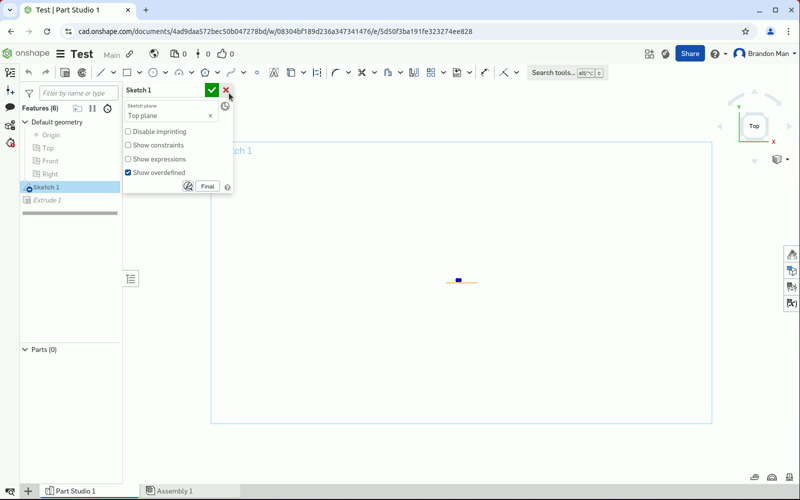
click(229, 92)
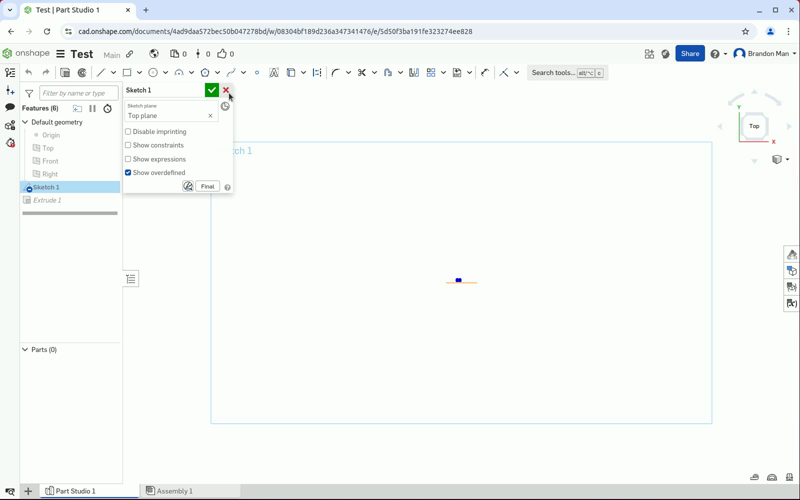
key(shift+s)
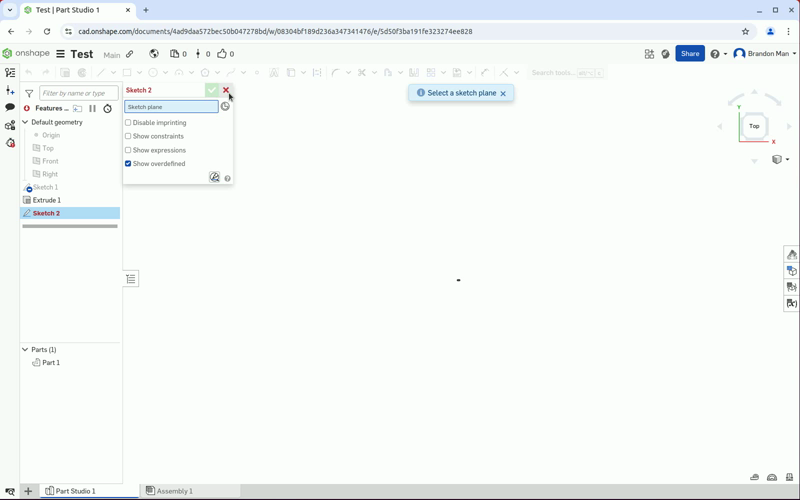
mouse_move(73, 150)
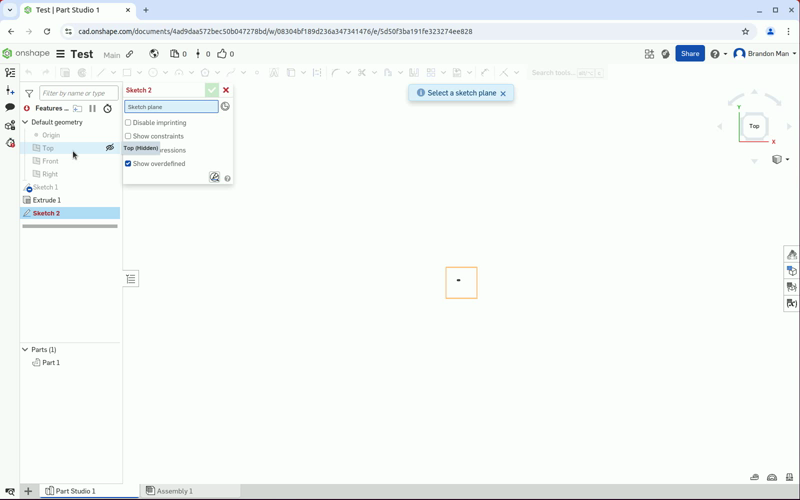
click(73, 150)
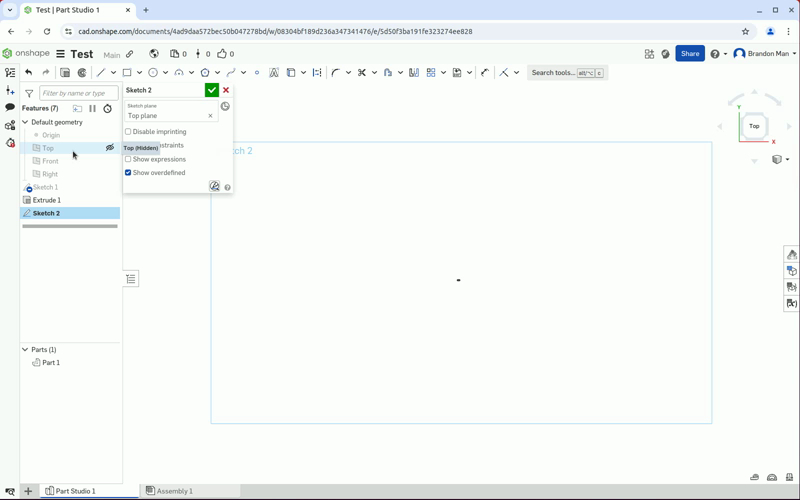
mouse_move(73, 352)
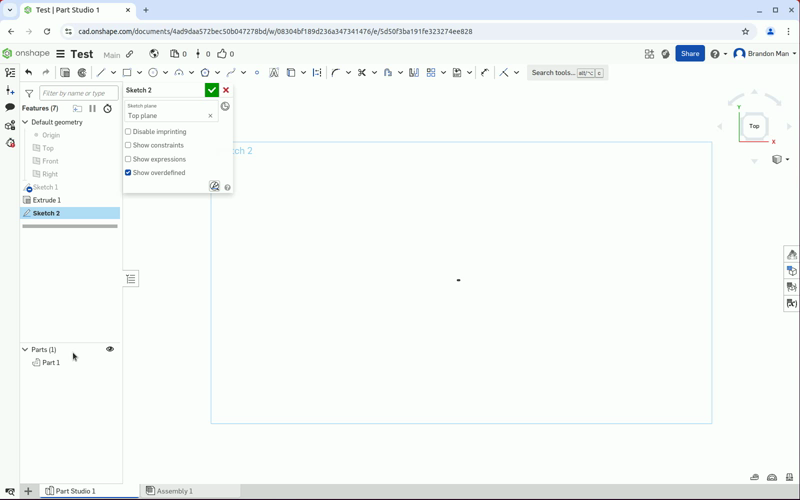
key(y)
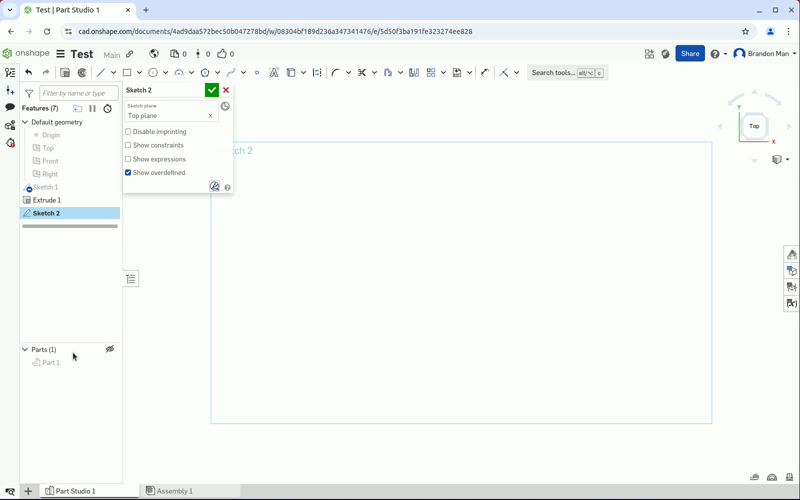
key(l)
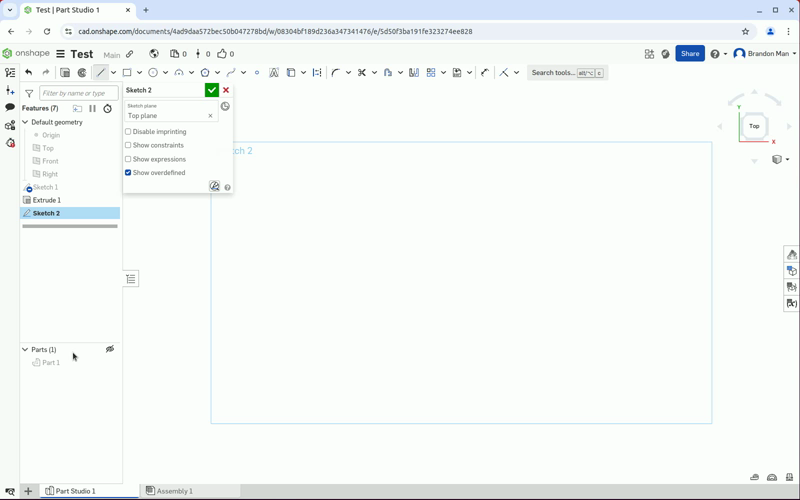
key_down(shift)
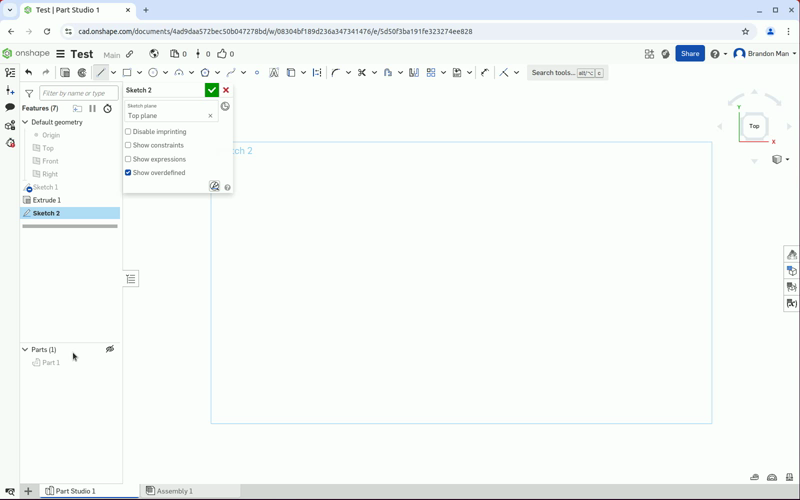
mouse_move(461, 280)
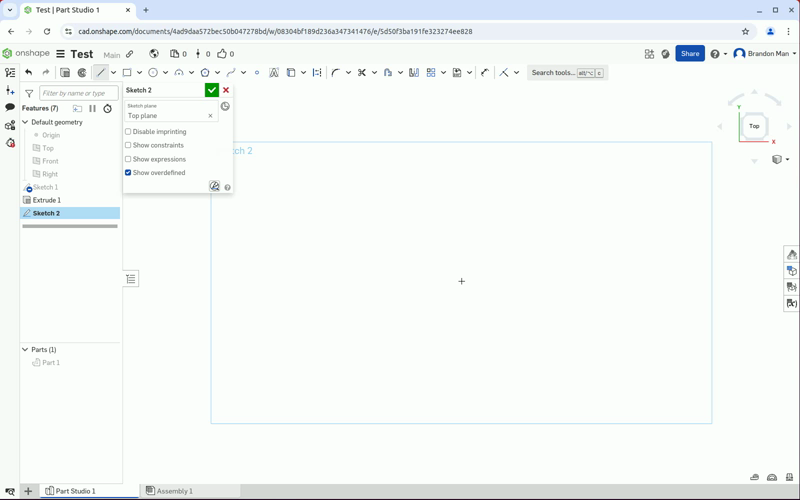
click(461, 280)
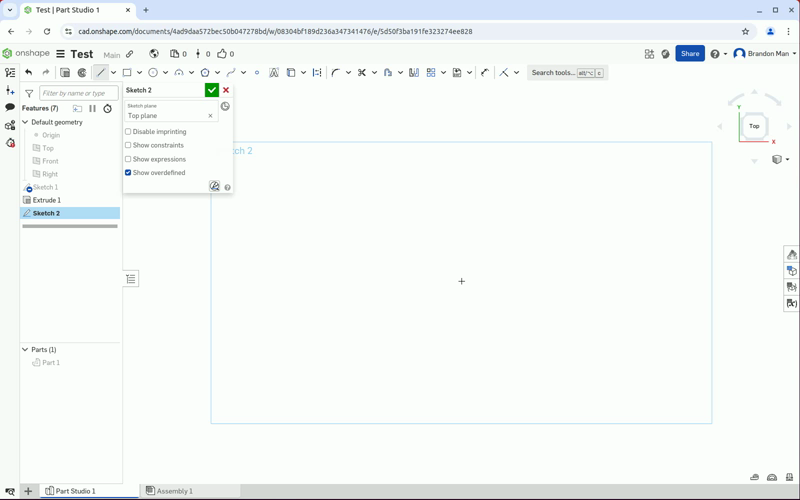
key_up(shift)
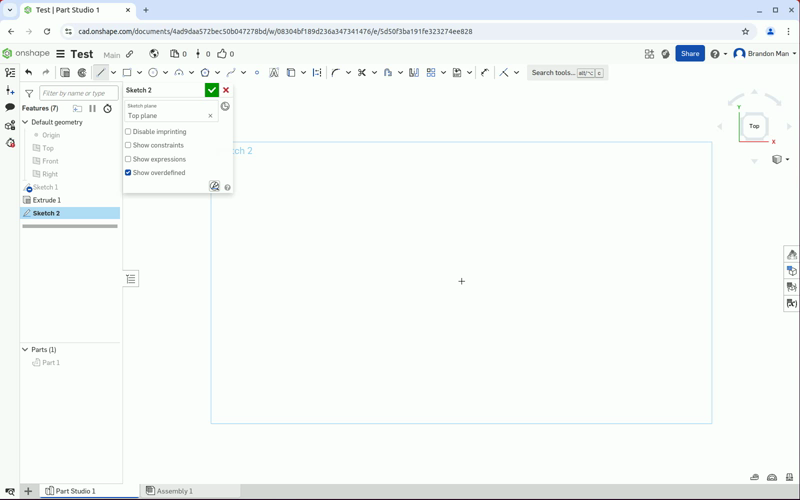
key_down(shift)
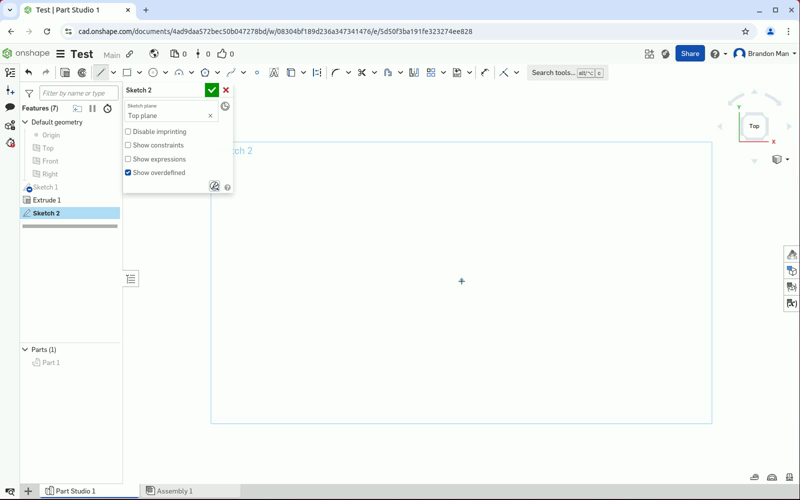
mouse_move(492, 280)
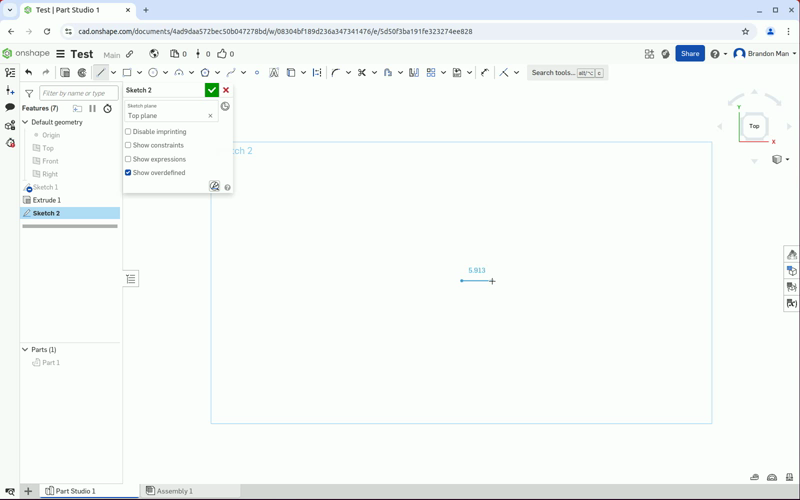
mouse_move(464, 280)
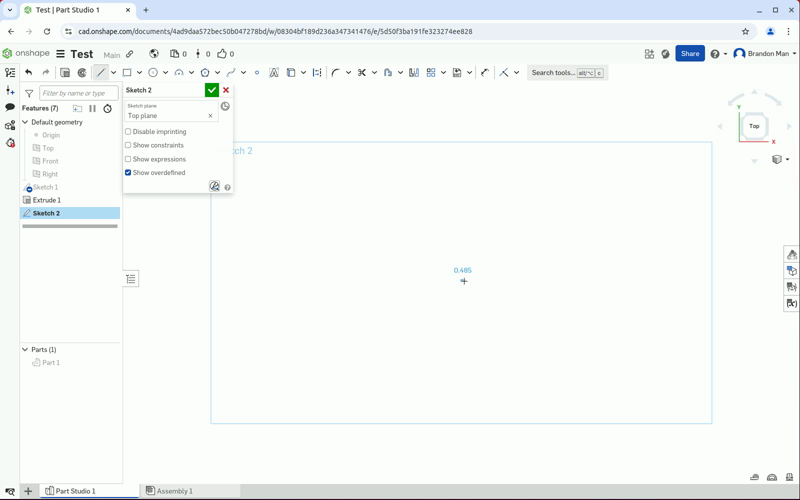
scroll(6)
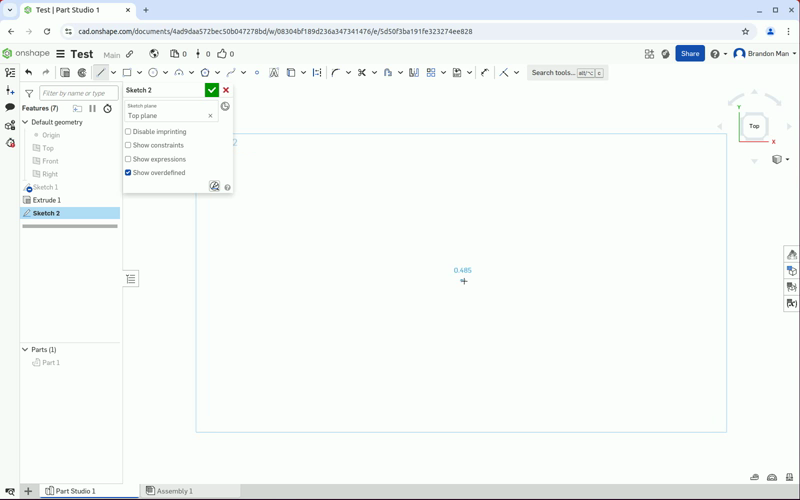
scroll(6)
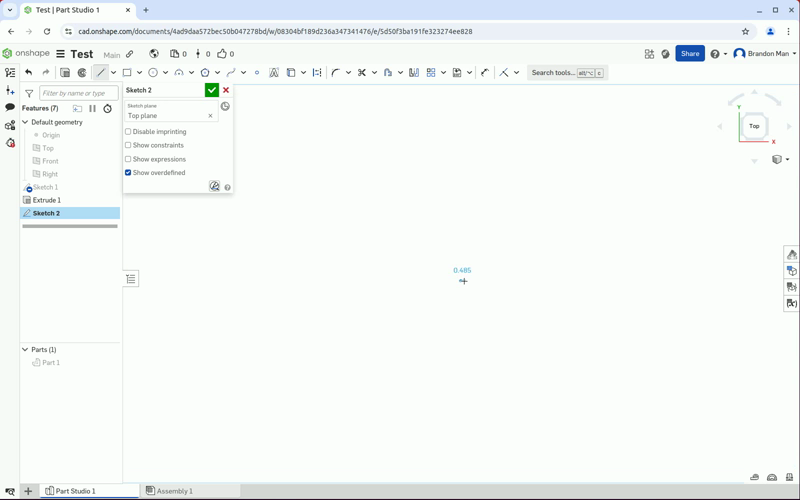
scroll(6)
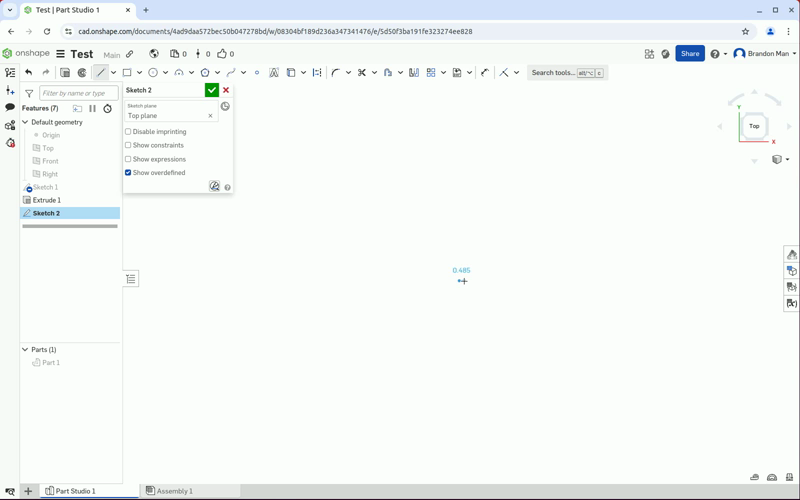
scroll(6)
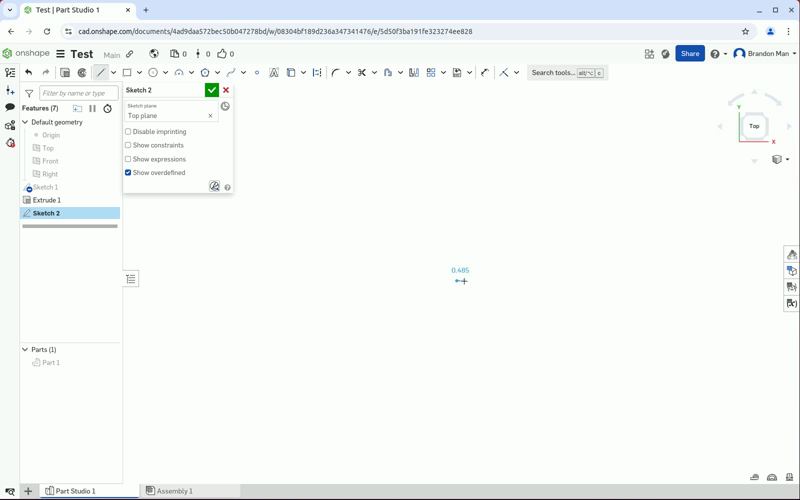
scroll(6)
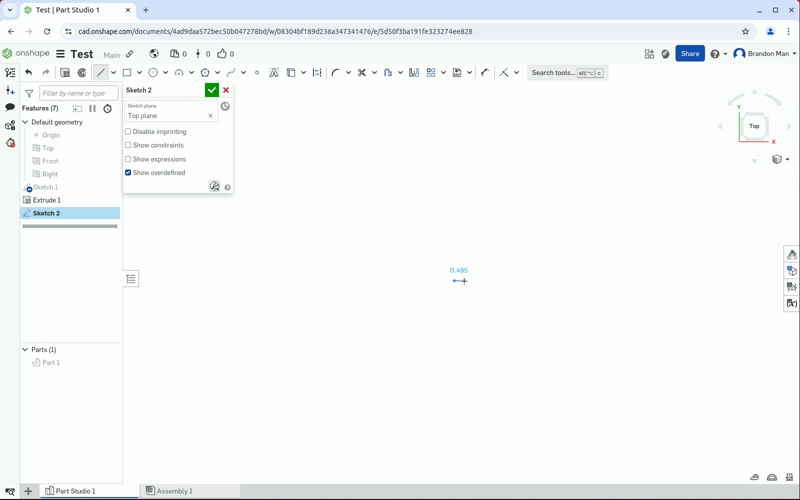
scroll(6)
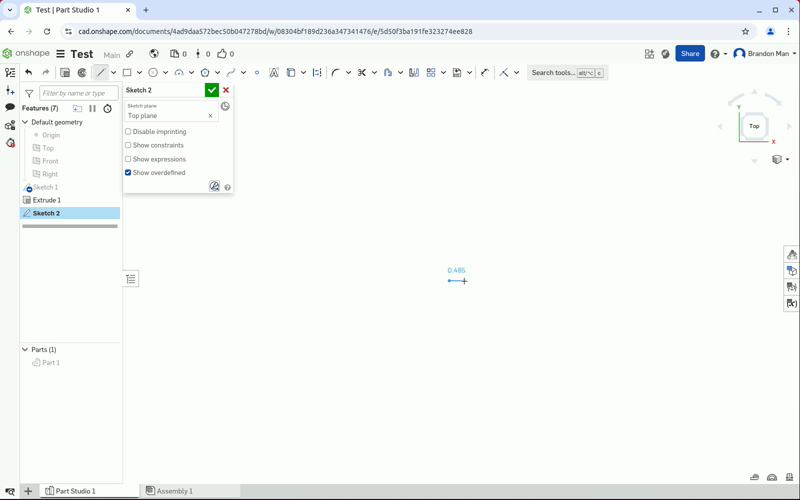
scroll(6)
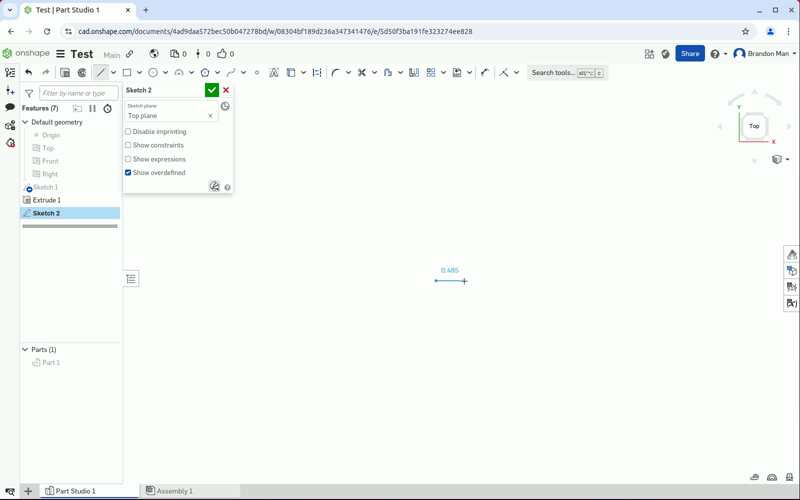
click(464, 280)
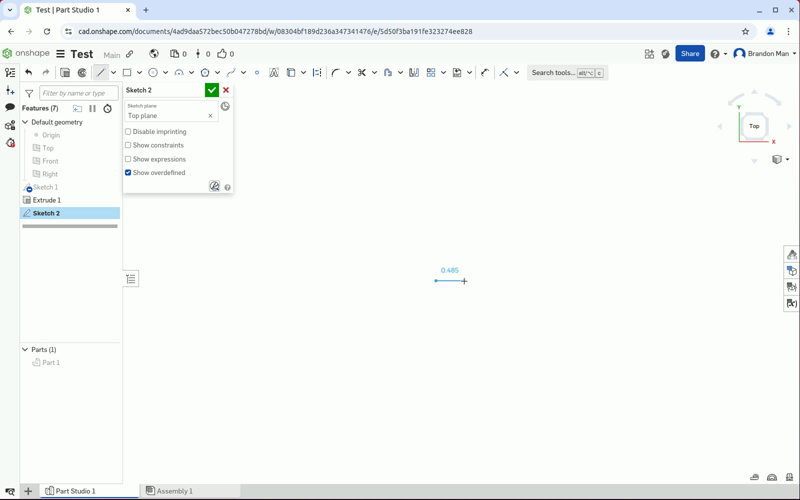
scroll(-6)
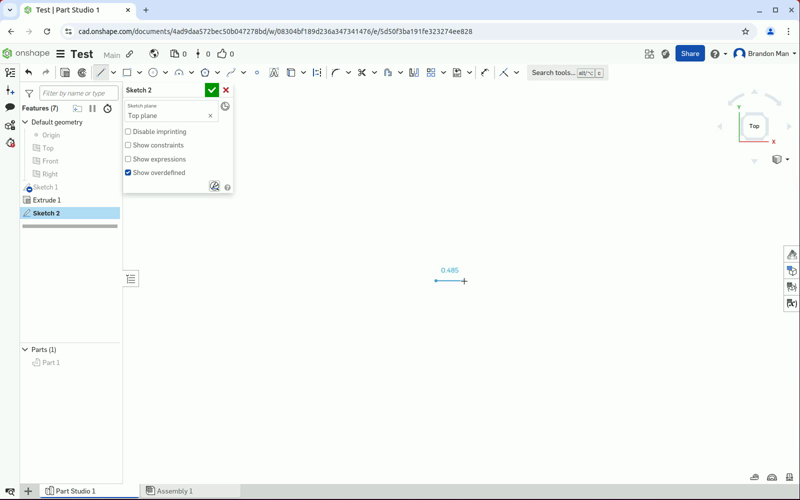
scroll(-6)
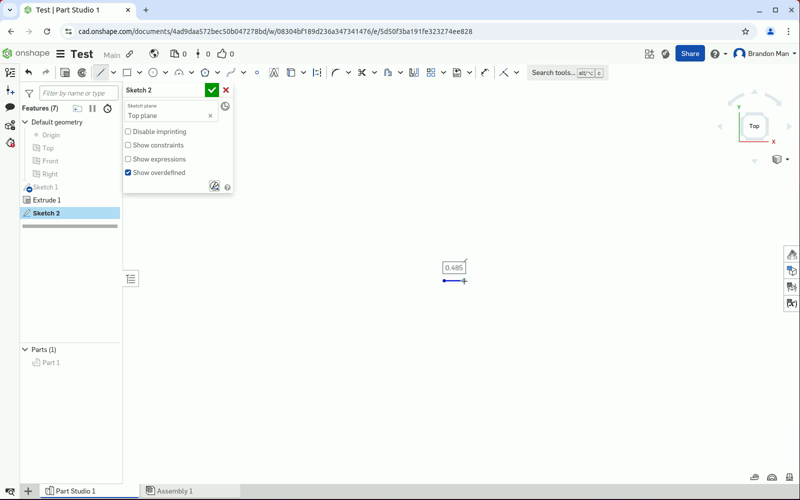
scroll(-6)
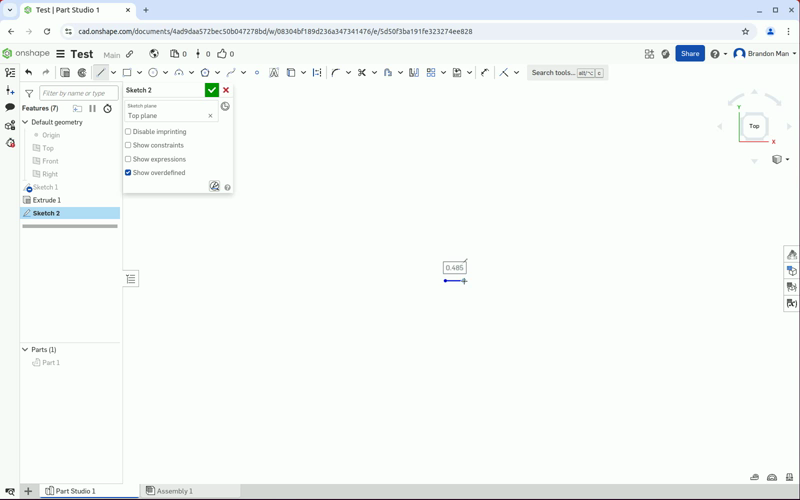
scroll(-6)
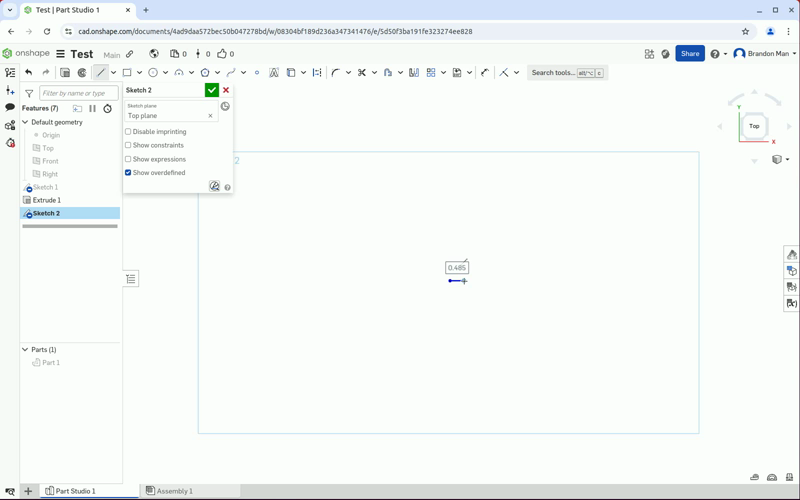
scroll(-6)
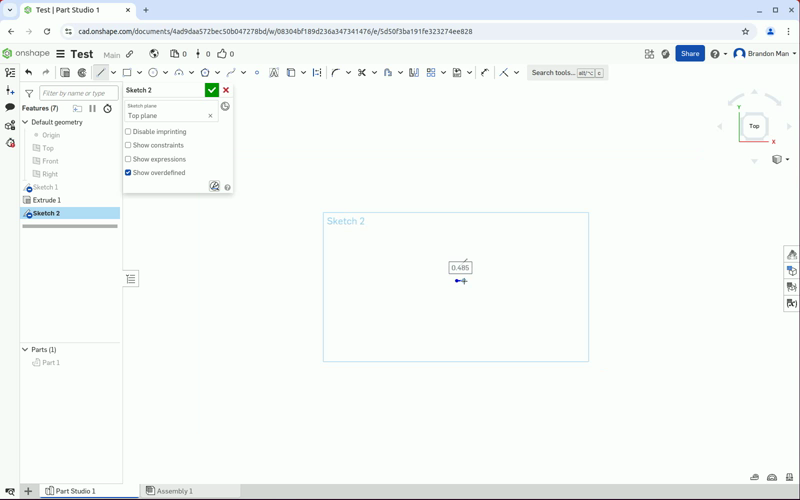
scroll(-6)
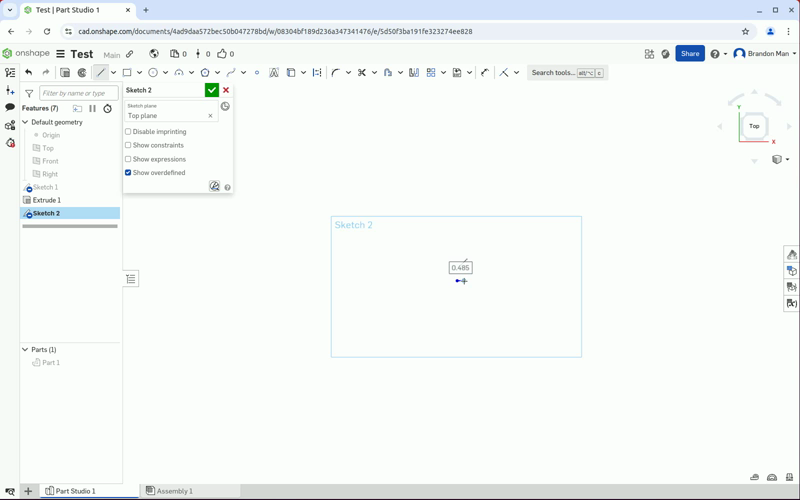
scroll(-6)
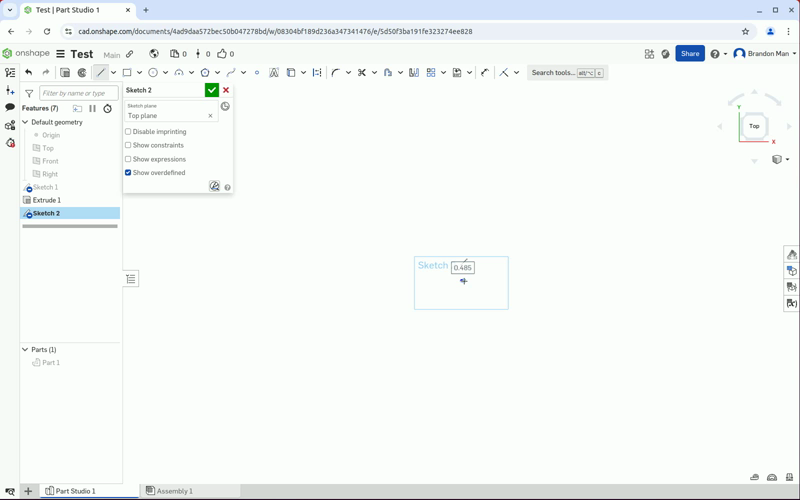
key_up(shift)
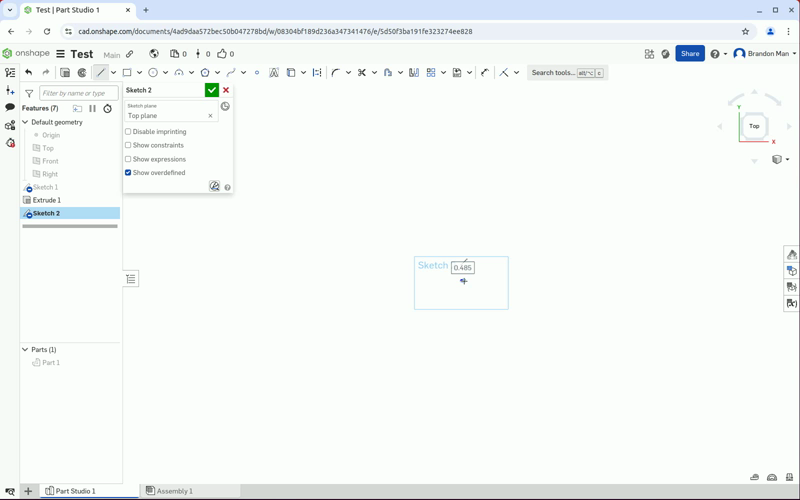
key_down(shift)
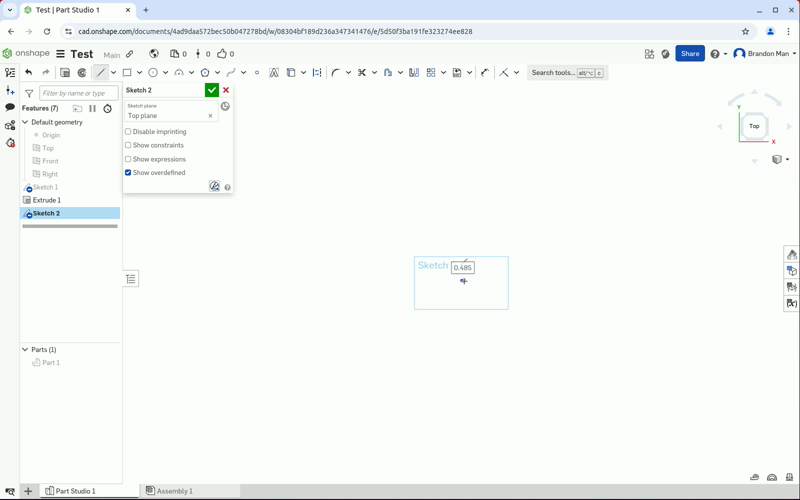
mouse_move(494, 280)
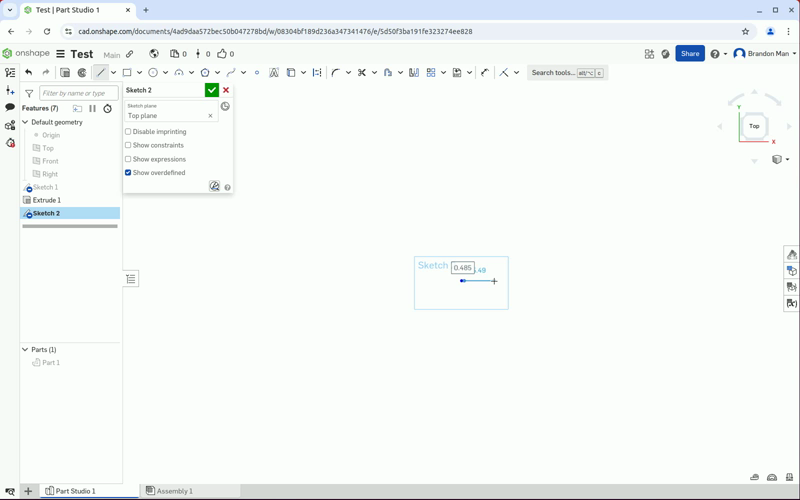
mouse_move(464, 279)
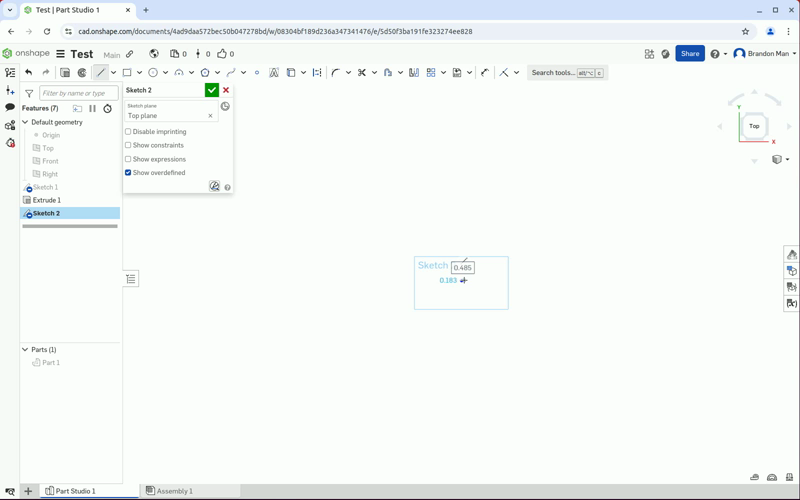
scroll(6)
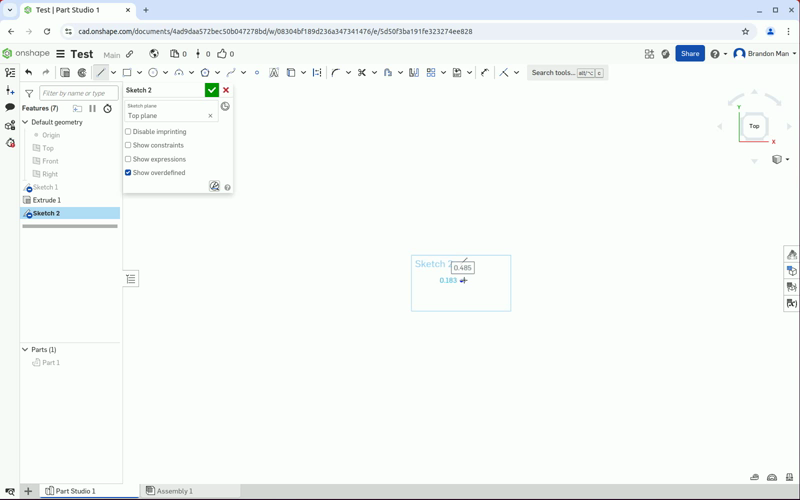
scroll(6)
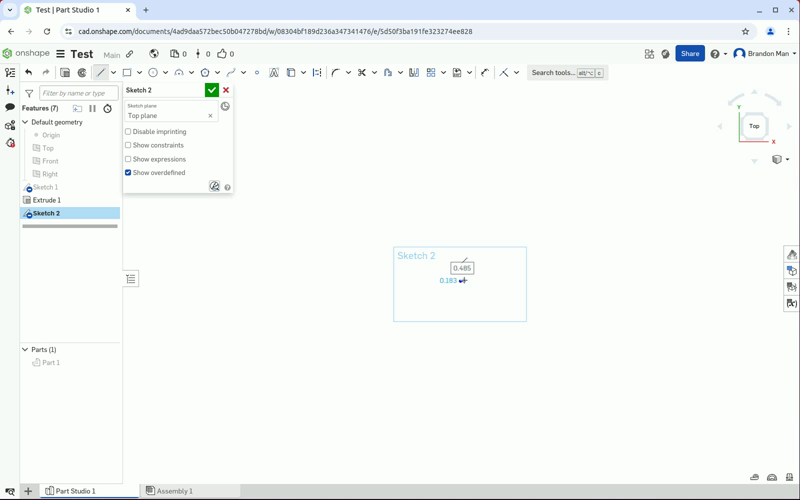
scroll(6)
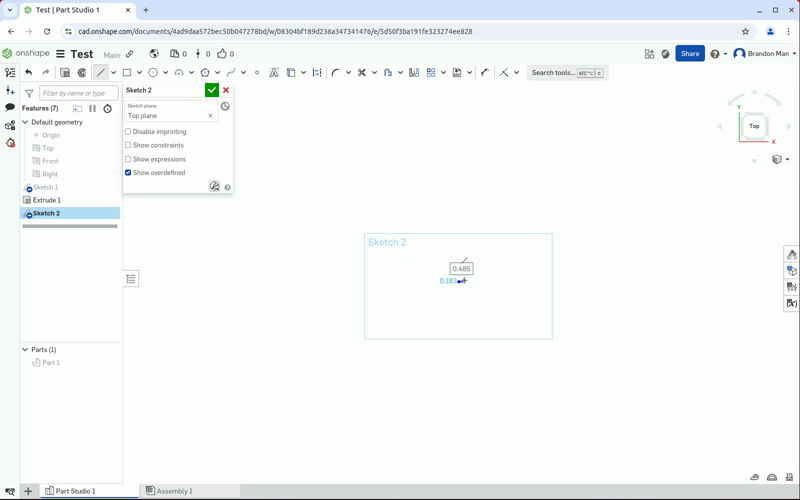
scroll(6)
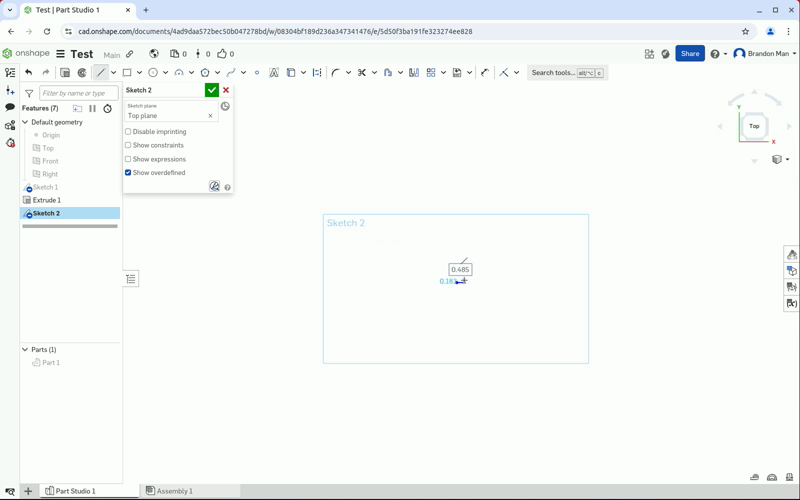
scroll(6)
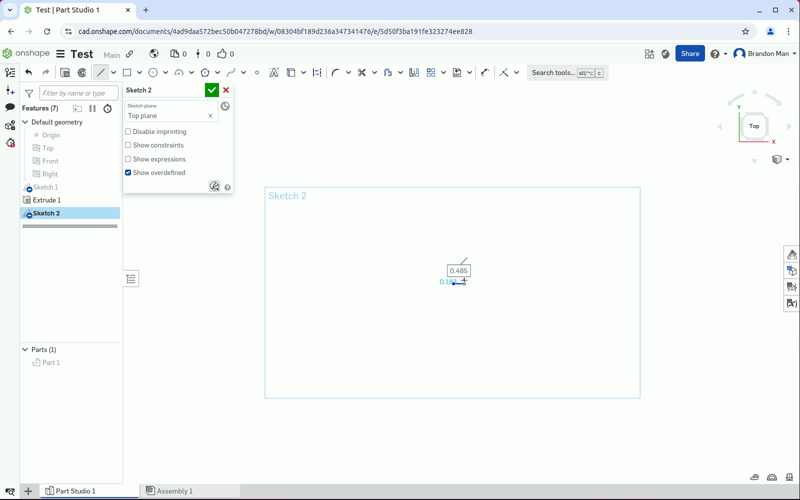
scroll(6)
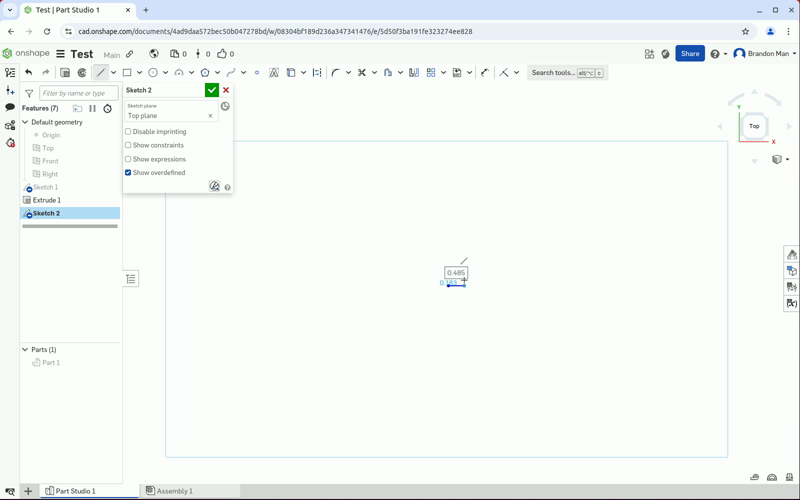
scroll(6)
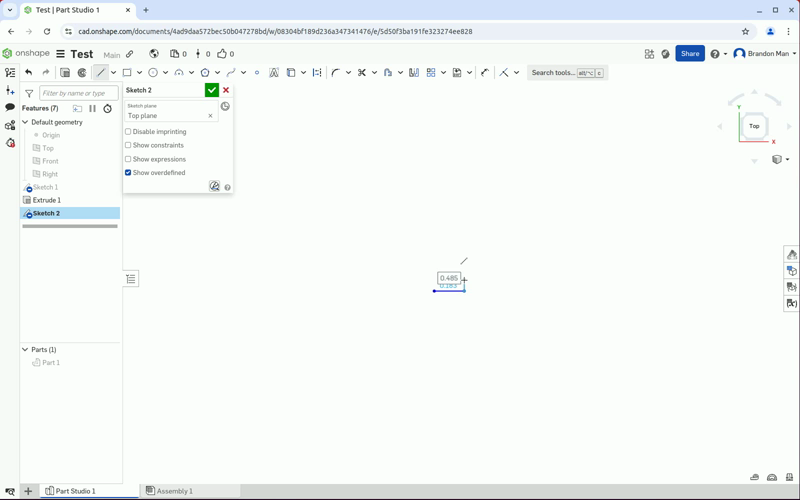
click(464, 279)
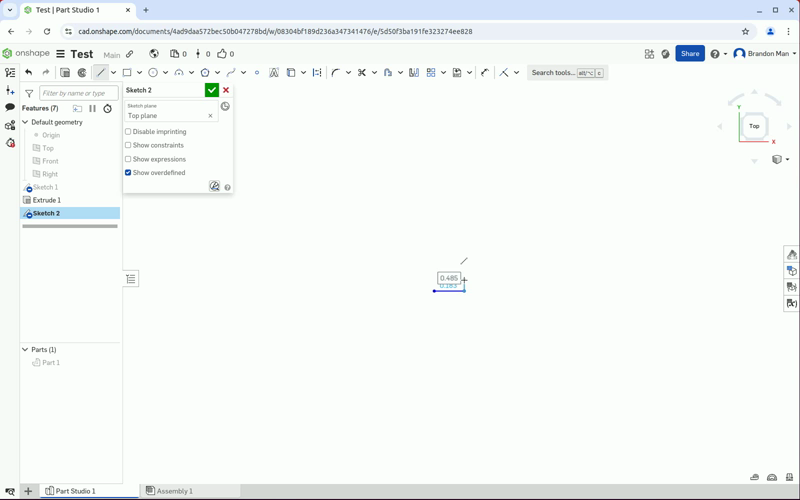
scroll(-6)
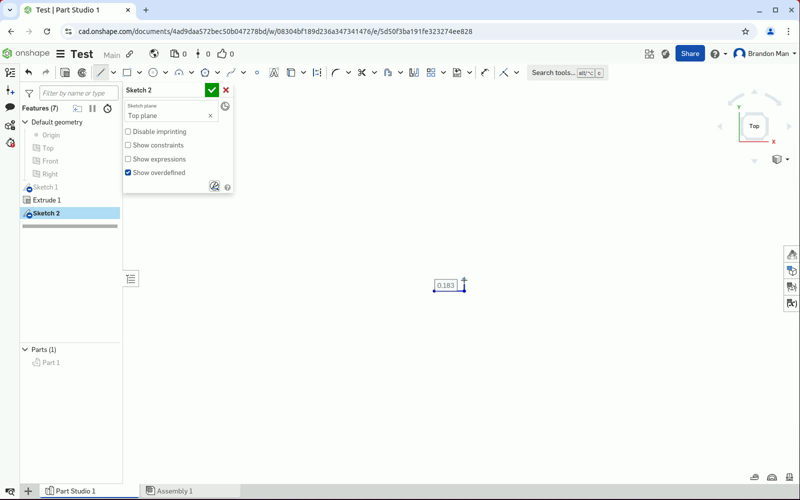
scroll(-6)
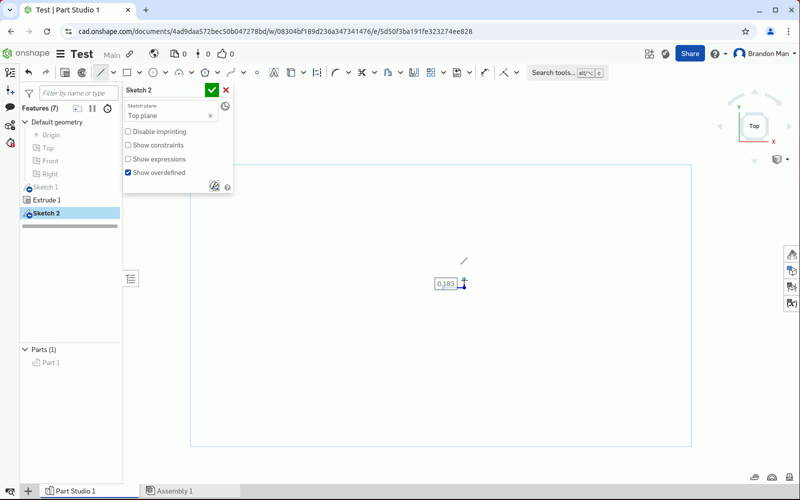
scroll(-6)
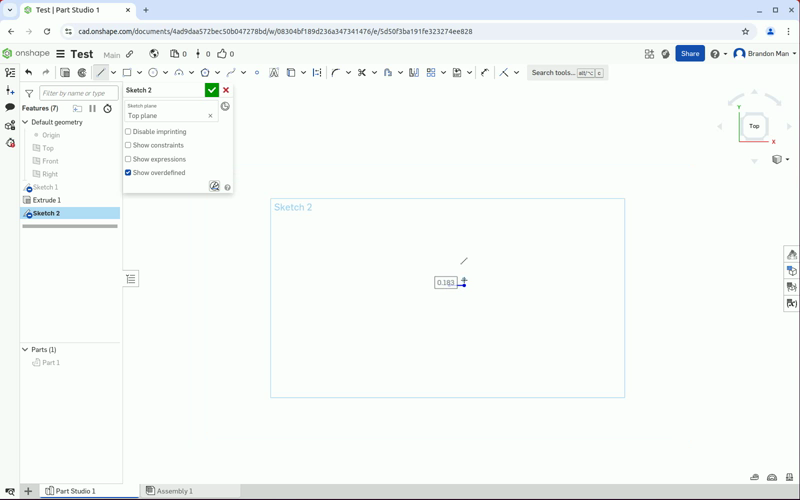
scroll(-6)
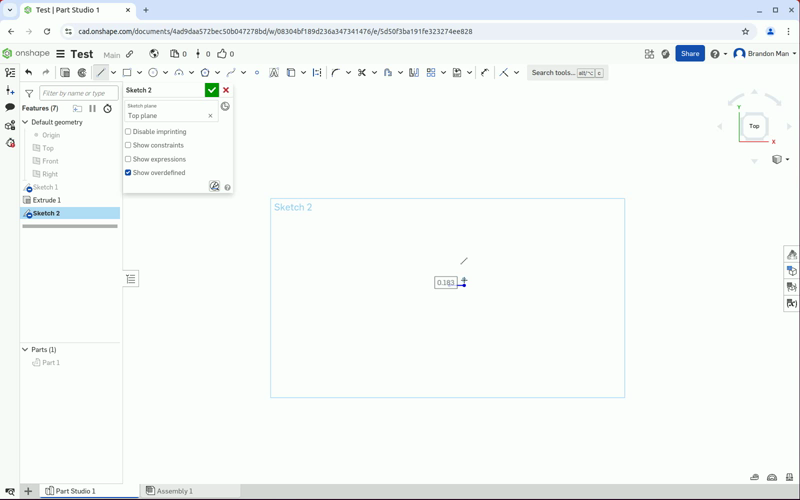
scroll(-6)
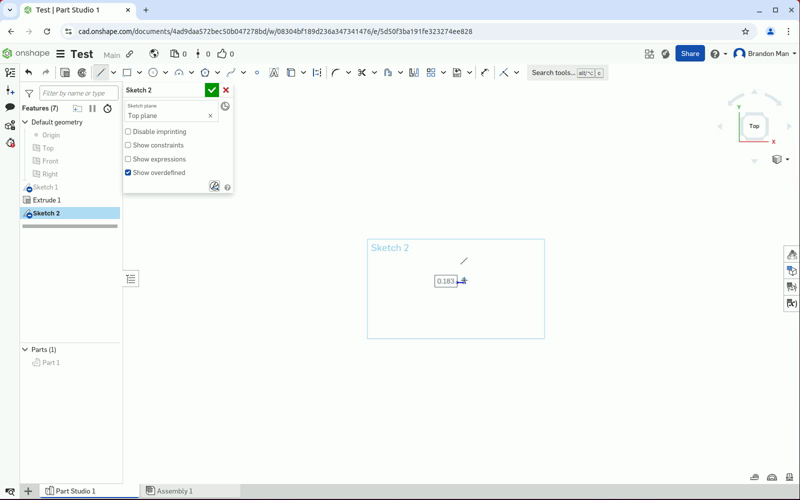
scroll(-6)
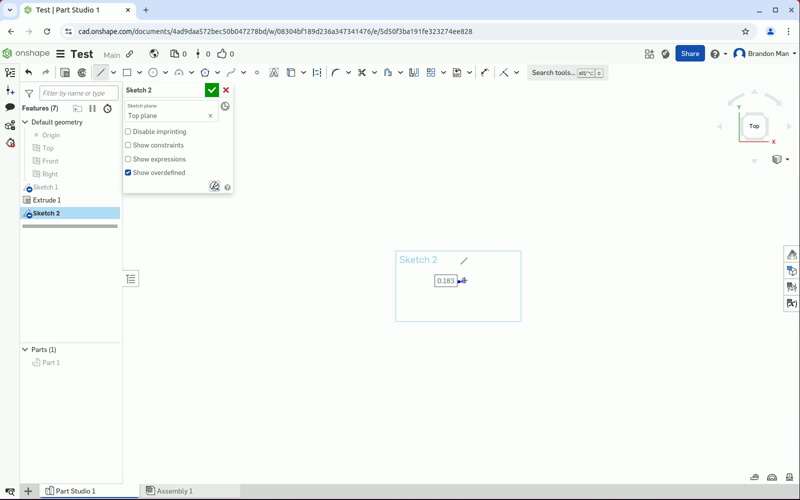
scroll(-6)
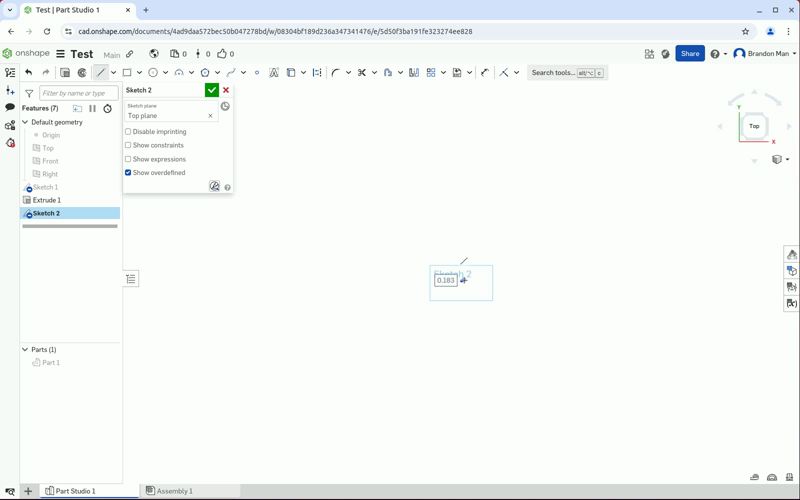
key_up(shift)
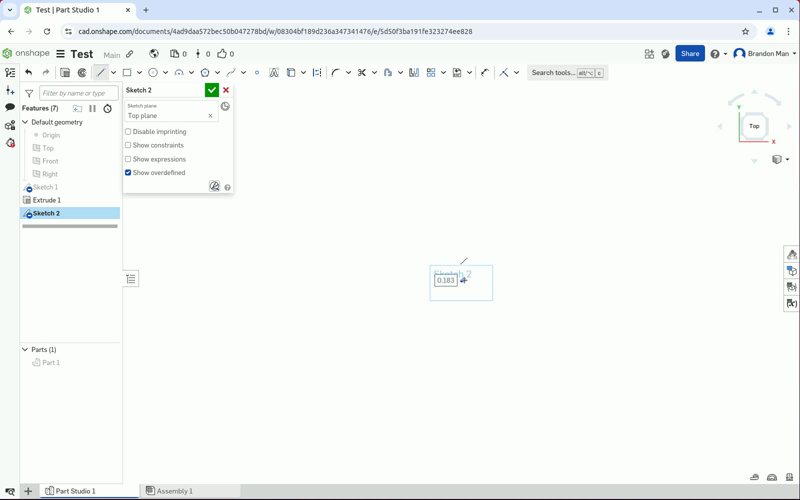
key_down(shift)
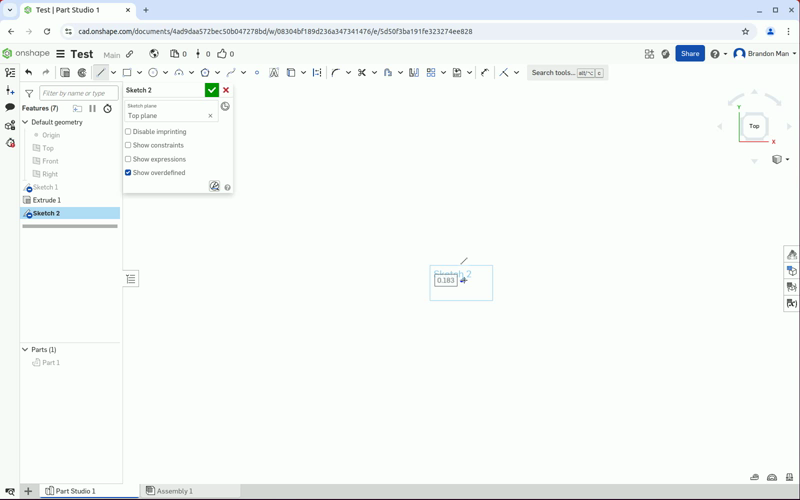
mouse_move(494, 279)
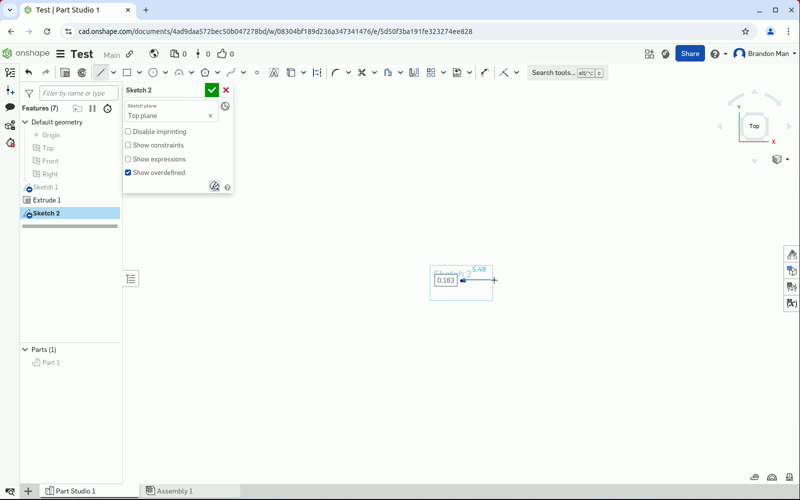
mouse_move(461, 279)
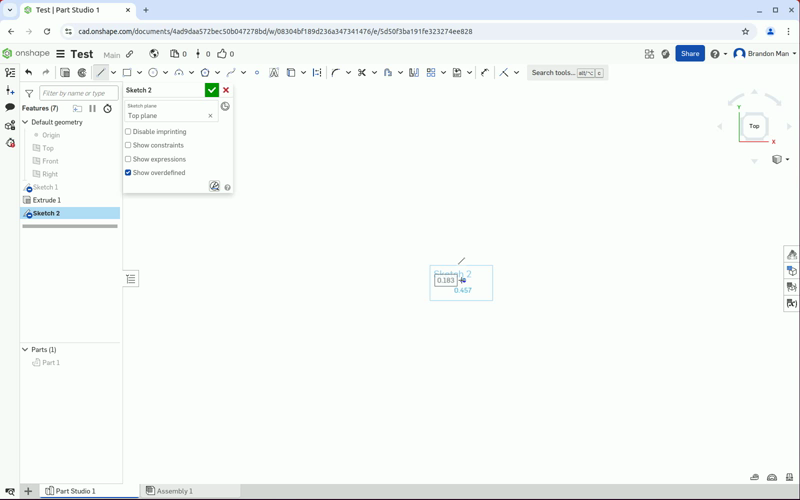
scroll(6)
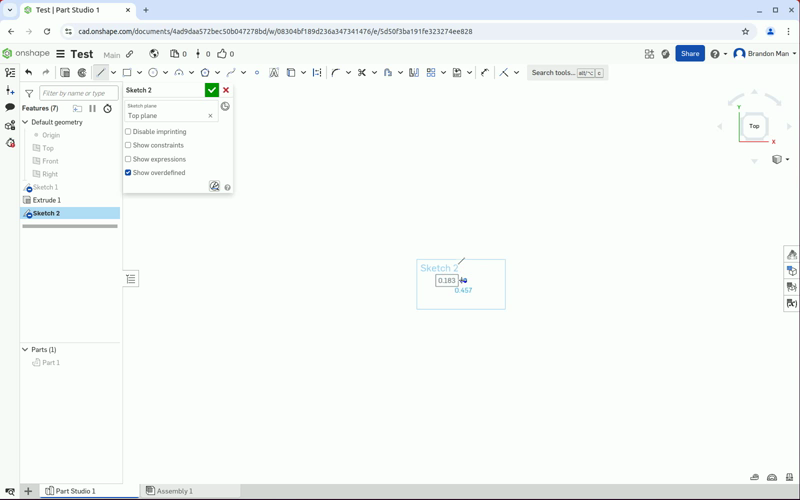
scroll(6)
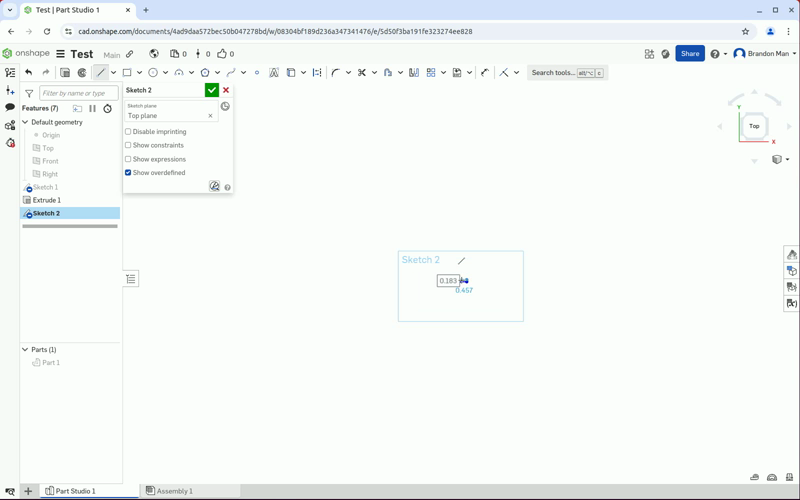
scroll(6)
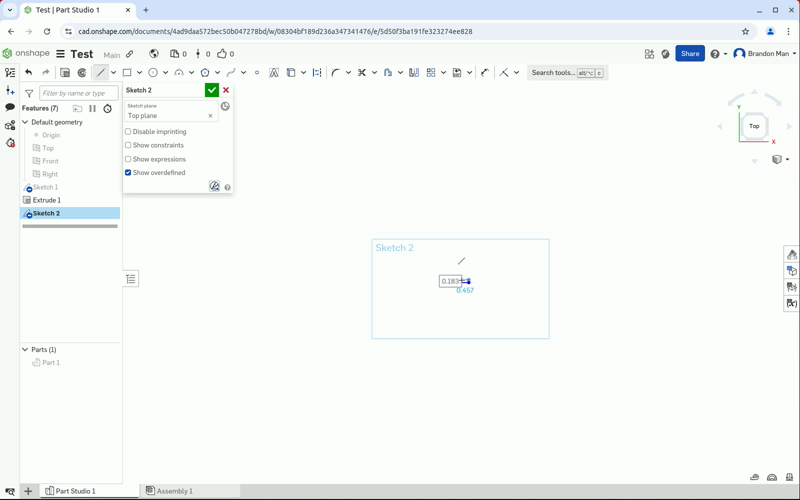
scroll(6)
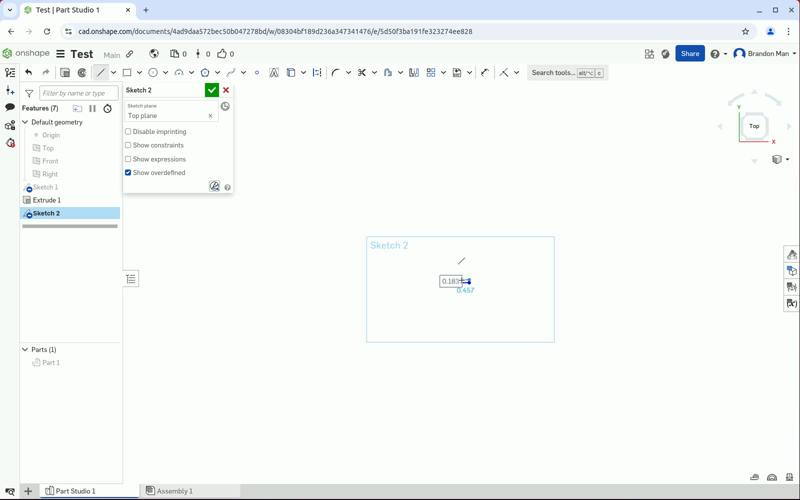
scroll(6)
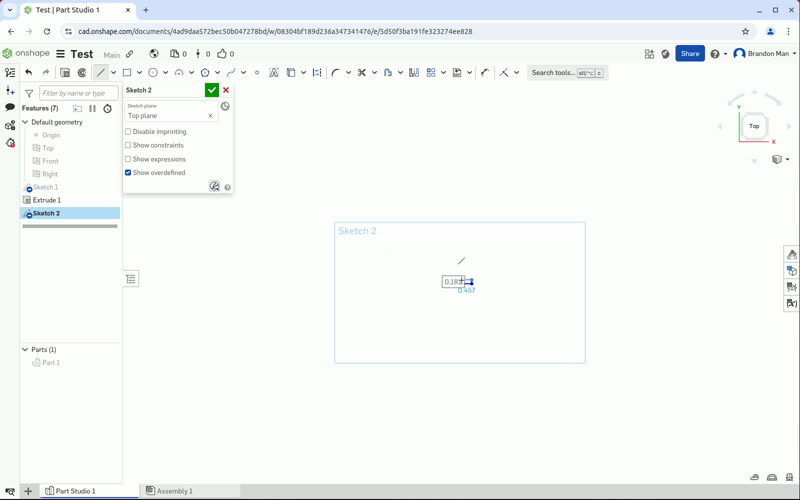
scroll(6)
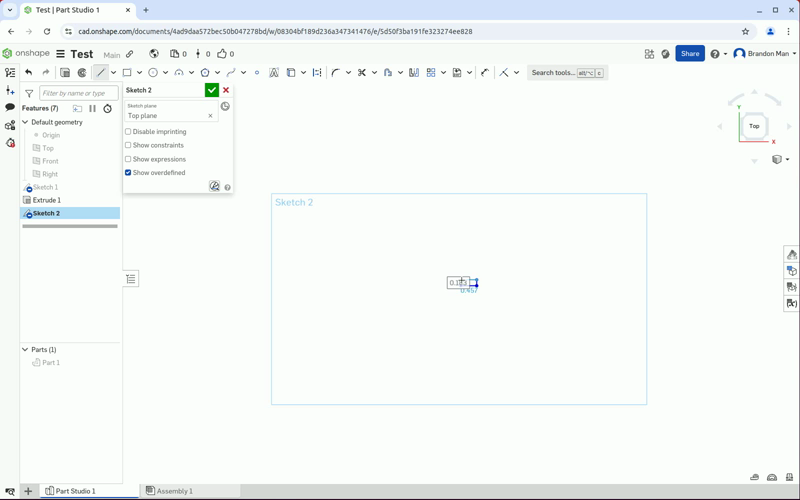
scroll(6)
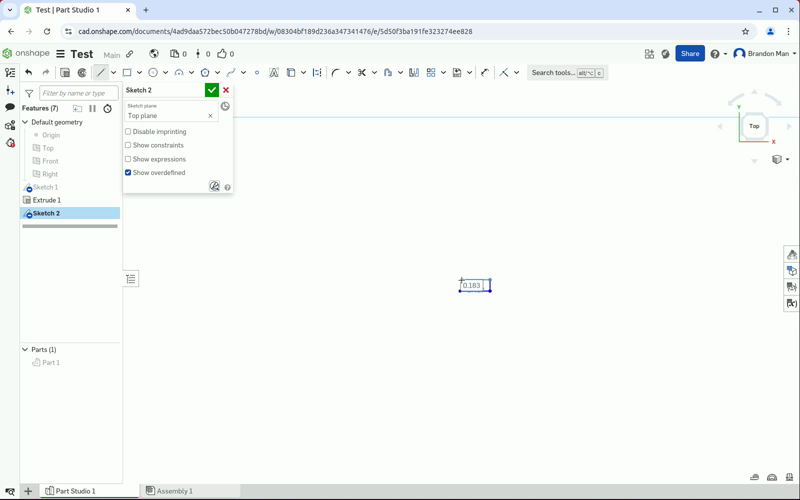
click(461, 279)
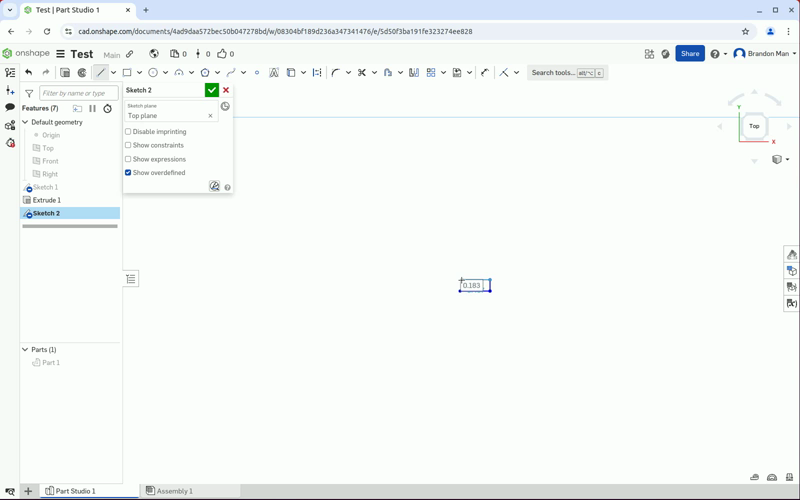
scroll(-6)
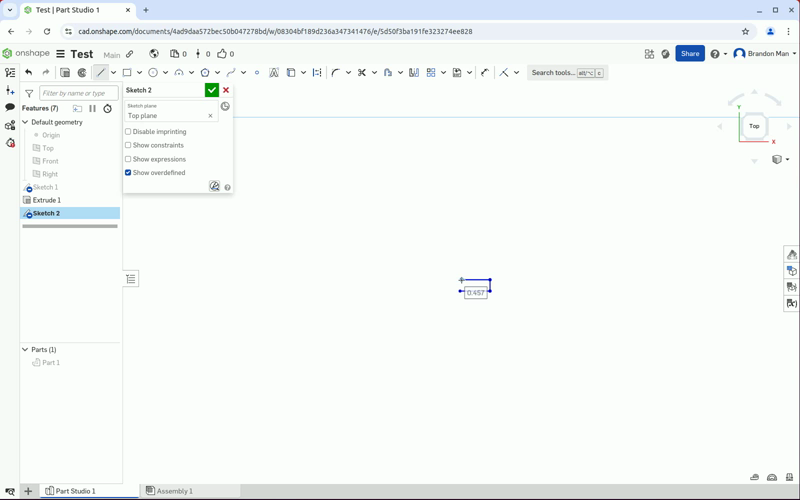
scroll(-6)
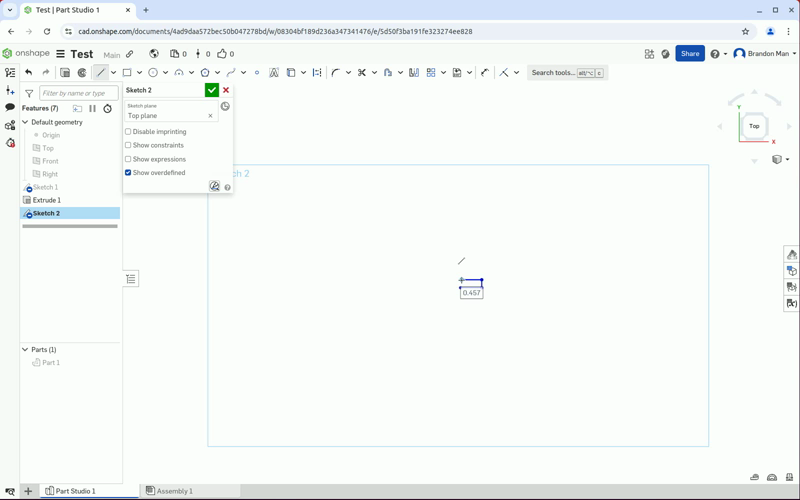
scroll(-6)
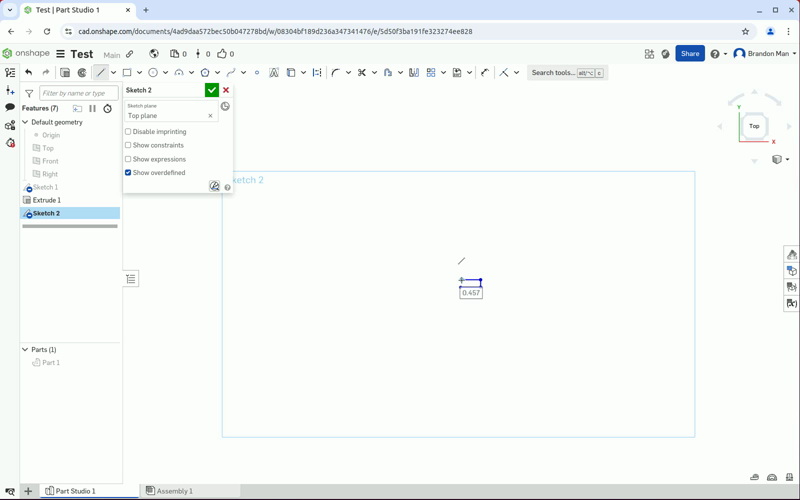
scroll(-6)
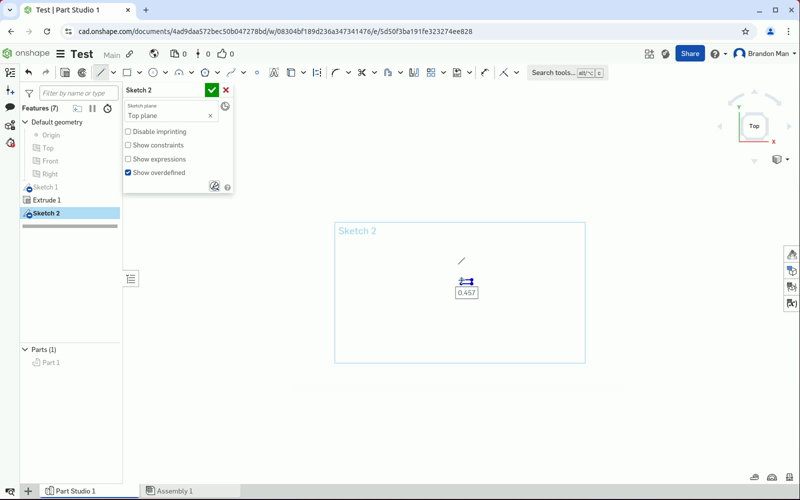
scroll(-6)
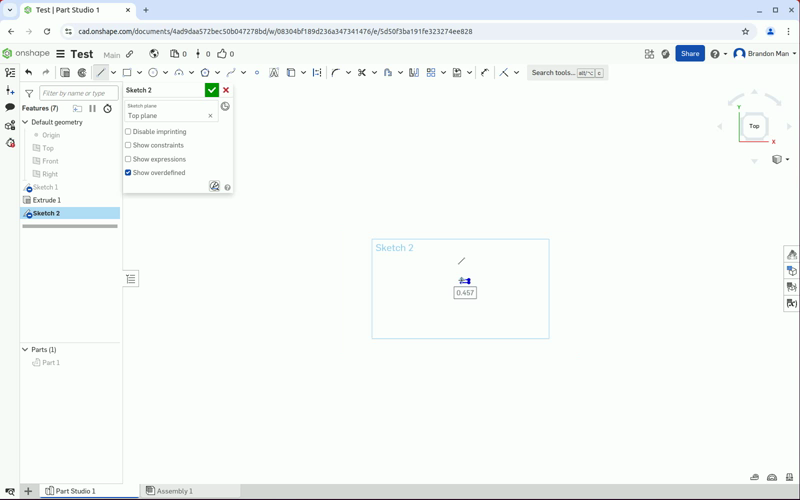
scroll(-6)
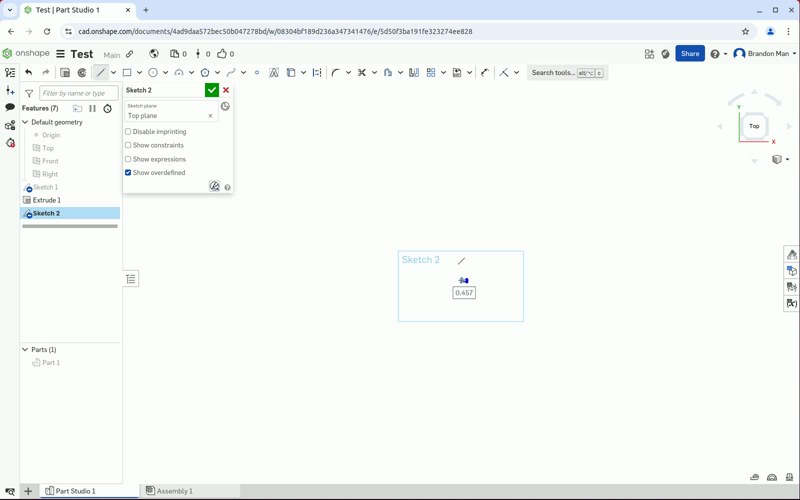
scroll(-6)
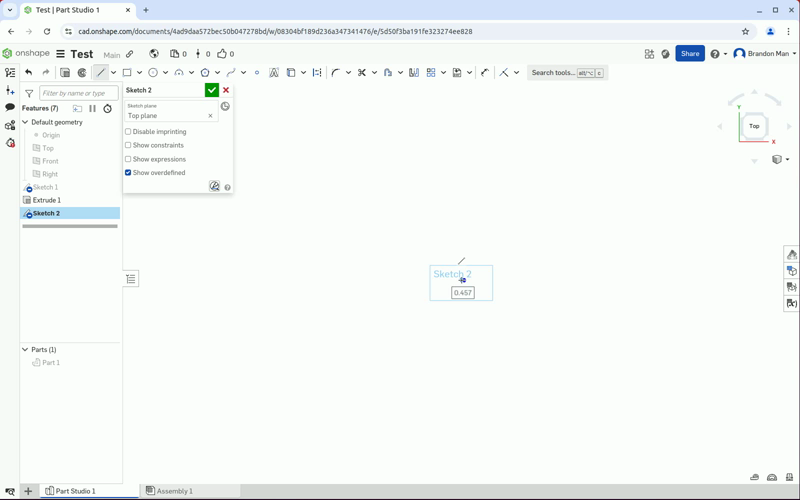
key_up(shift)
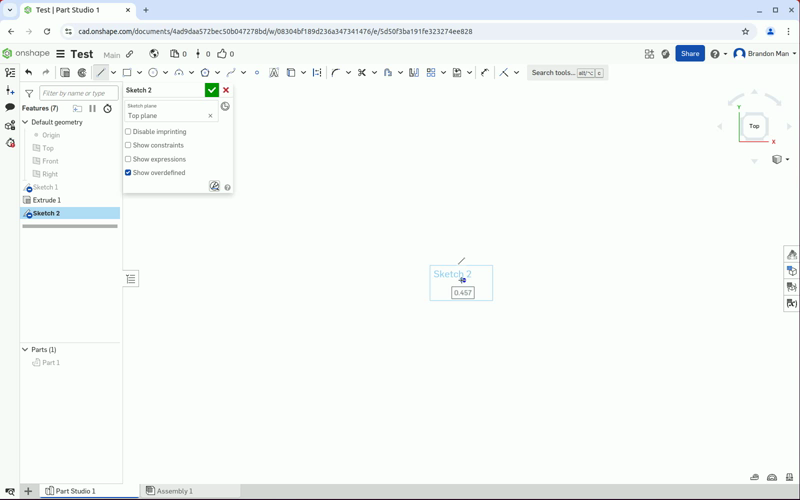
mouse_move(492, 279)
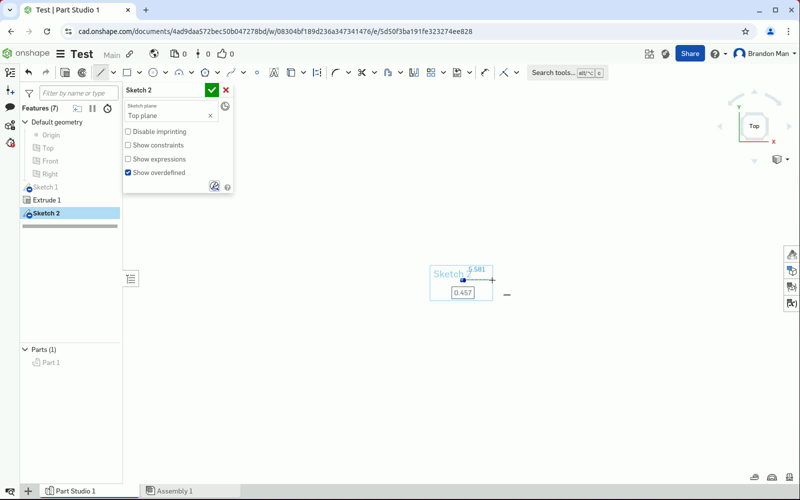
key_down(shift)
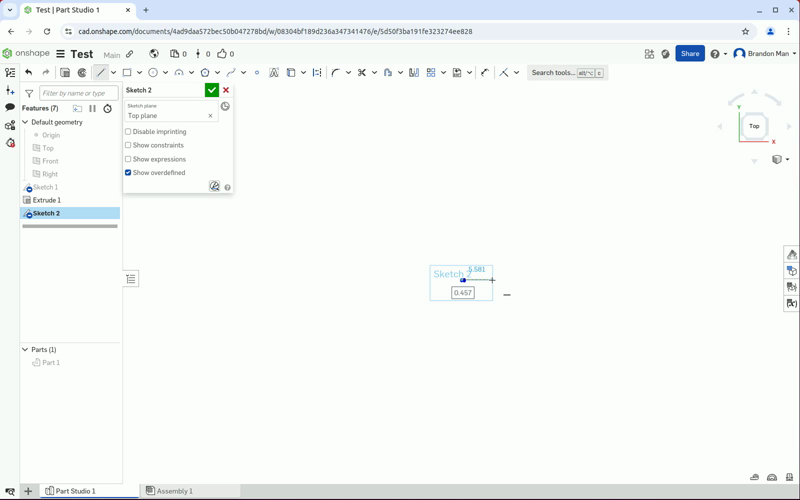
mouse_move(461, 280)
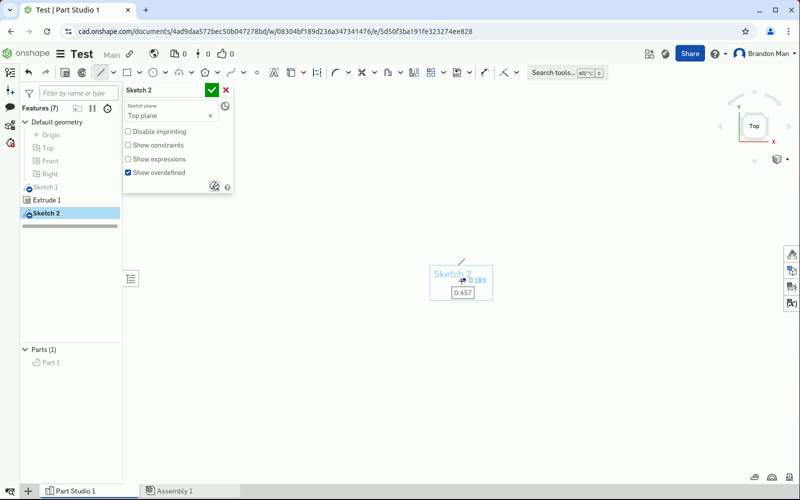
scroll(6)
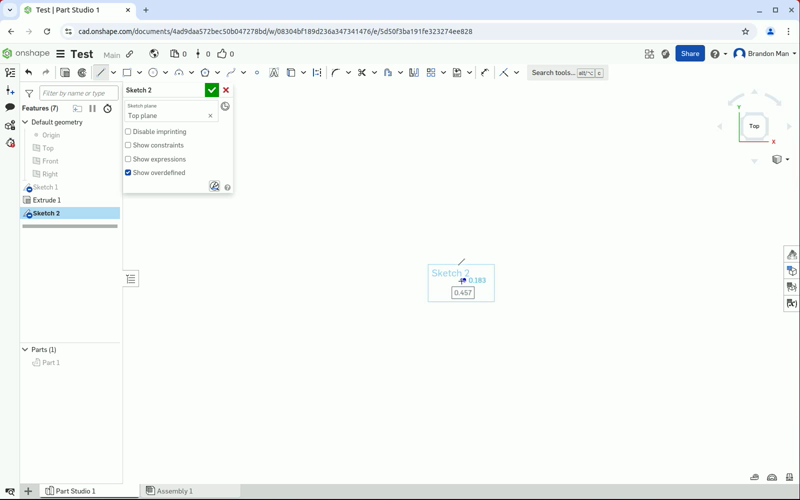
scroll(6)
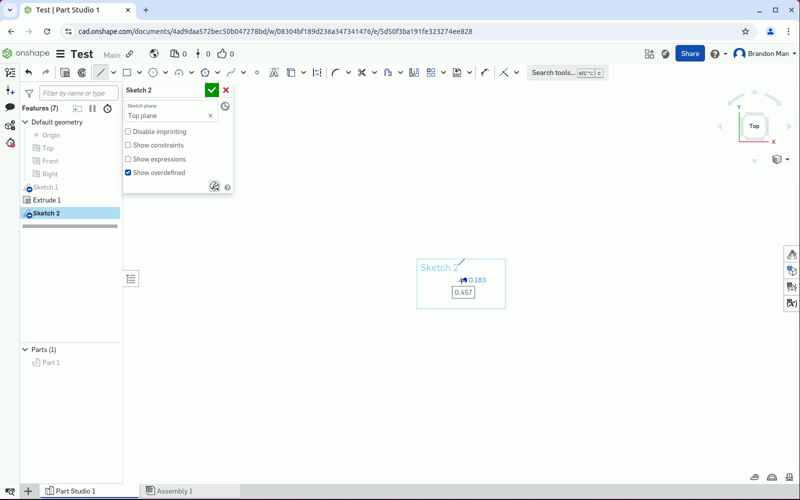
scroll(6)
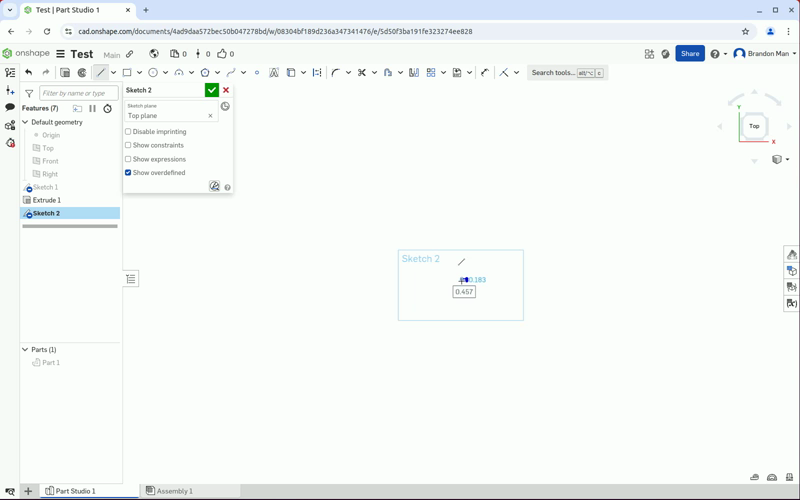
scroll(6)
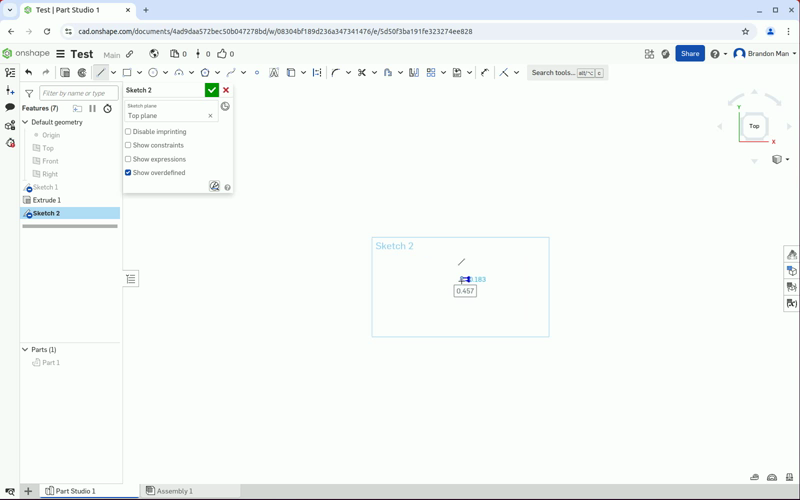
scroll(6)
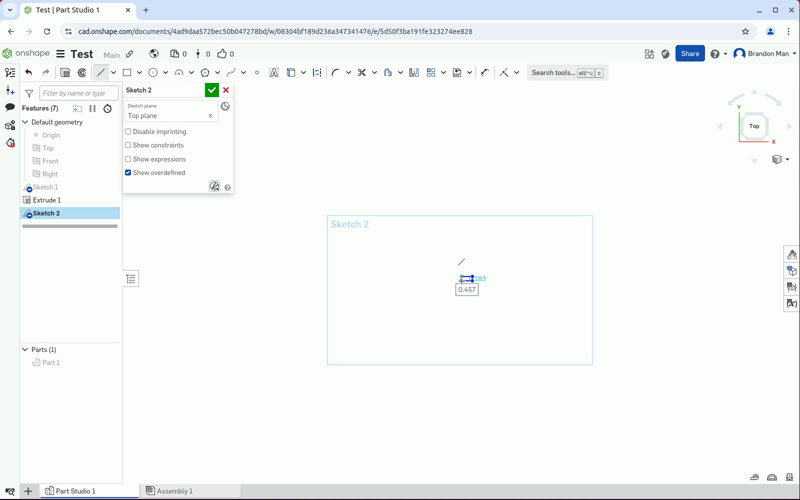
scroll(6)
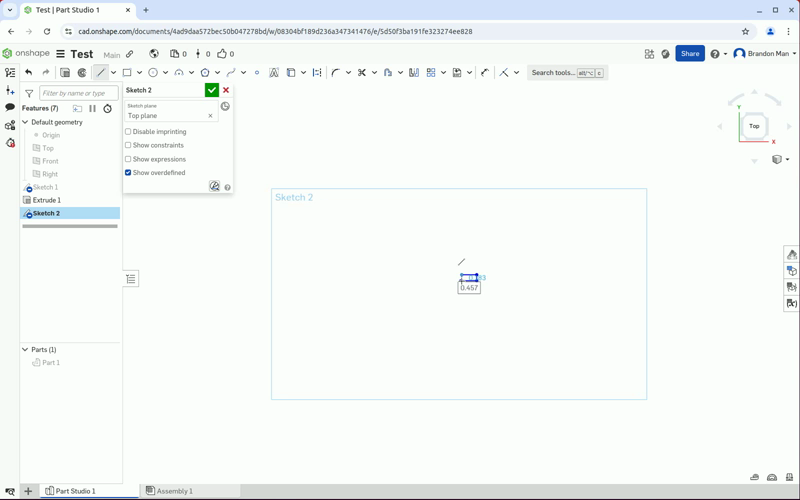
scroll(6)
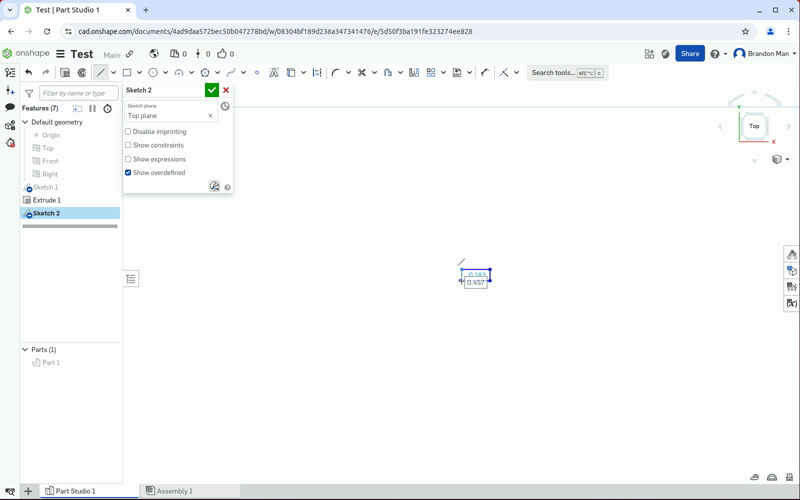
key_up(shift)
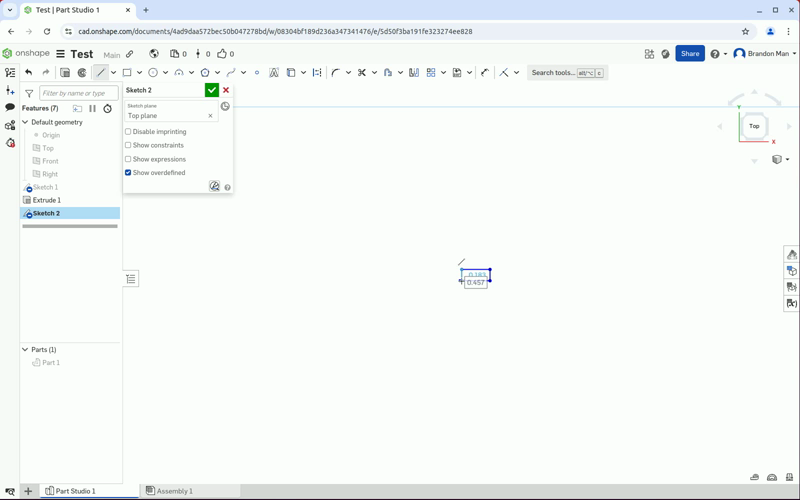
click(461, 280)
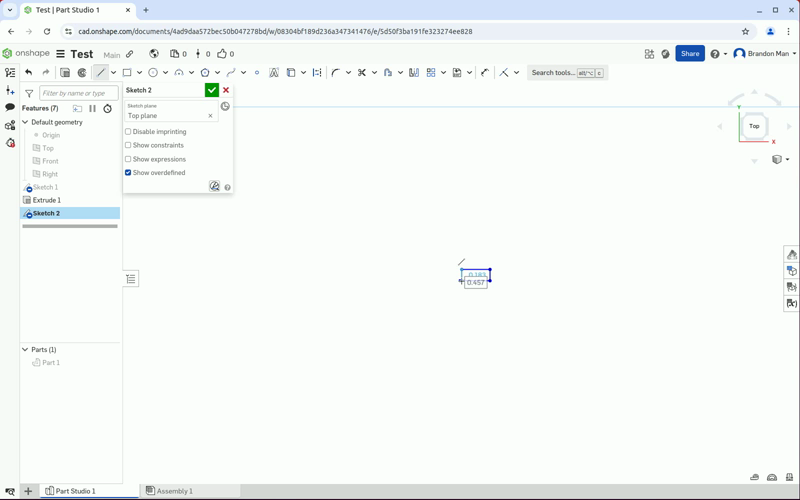
scroll(-6)
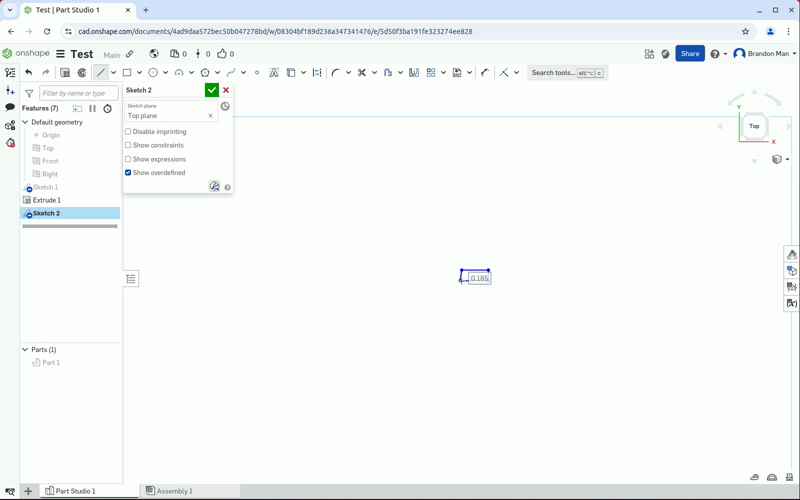
scroll(-6)
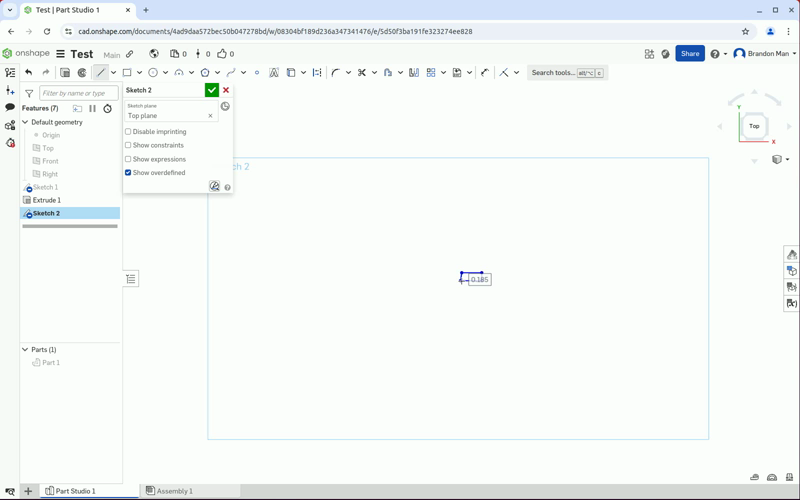
scroll(-6)
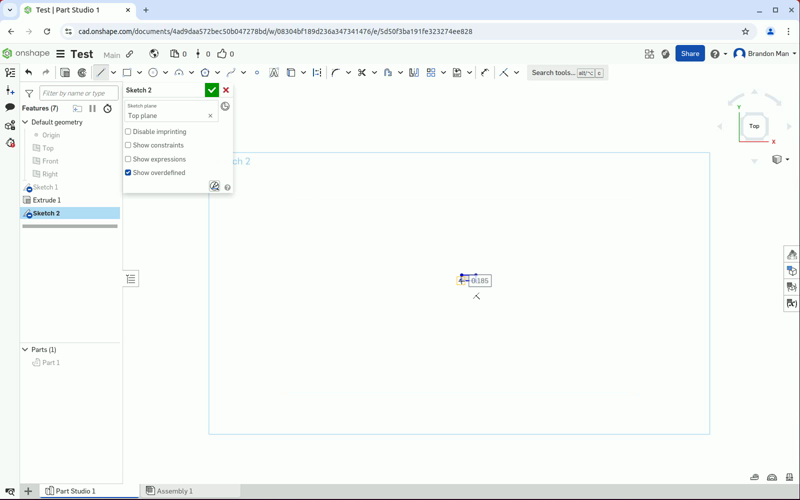
scroll(-6)
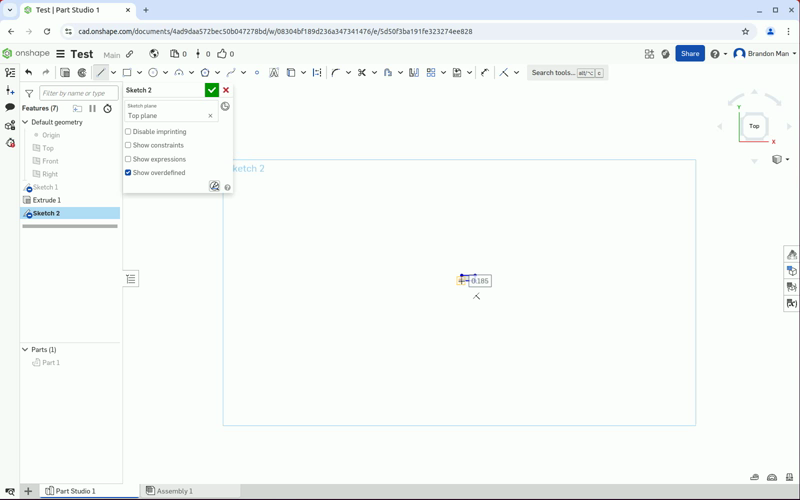
scroll(-6)
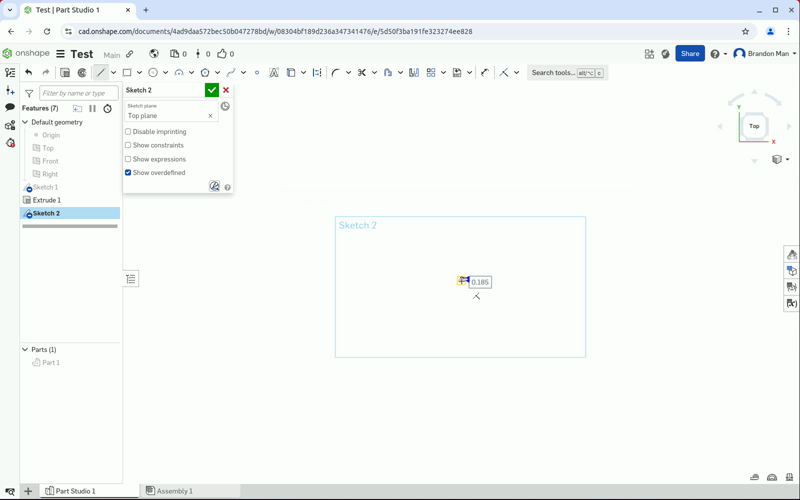
scroll(-6)
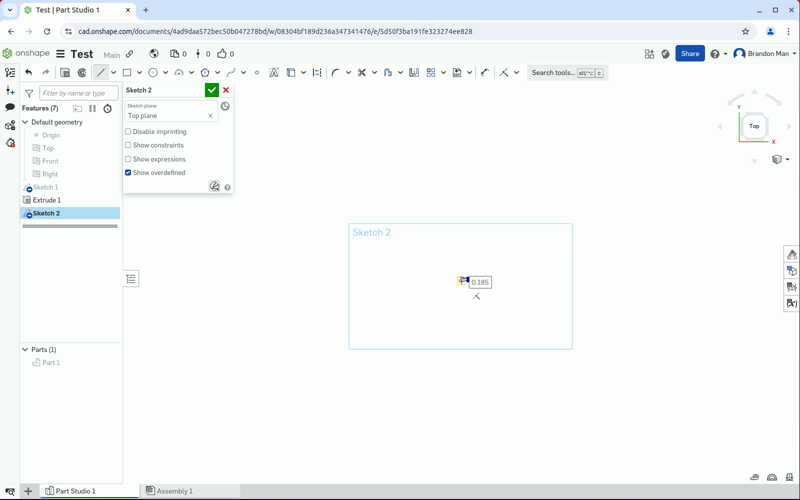
scroll(-6)
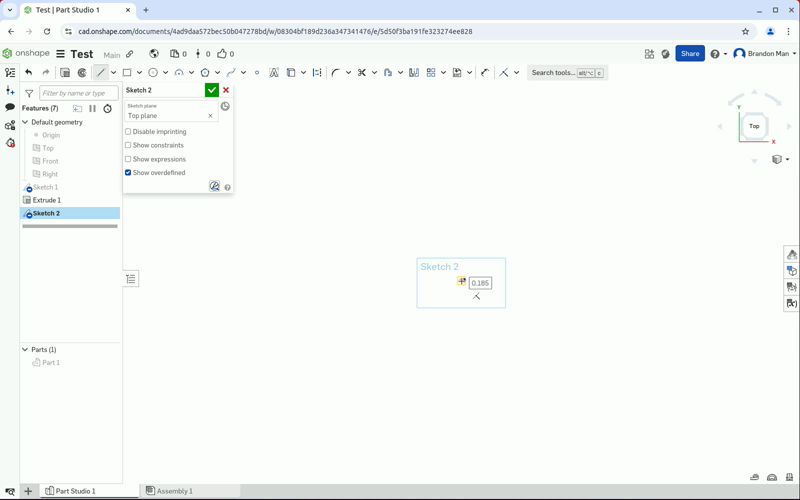
key(esc)
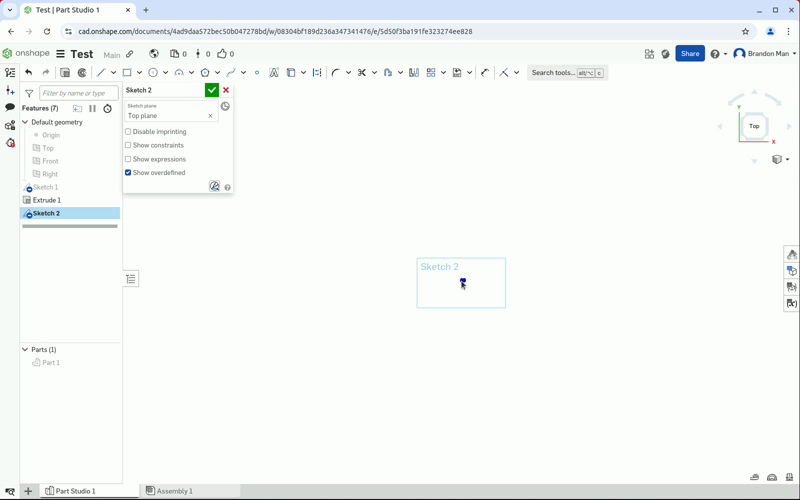
mouse_move(462, 280)
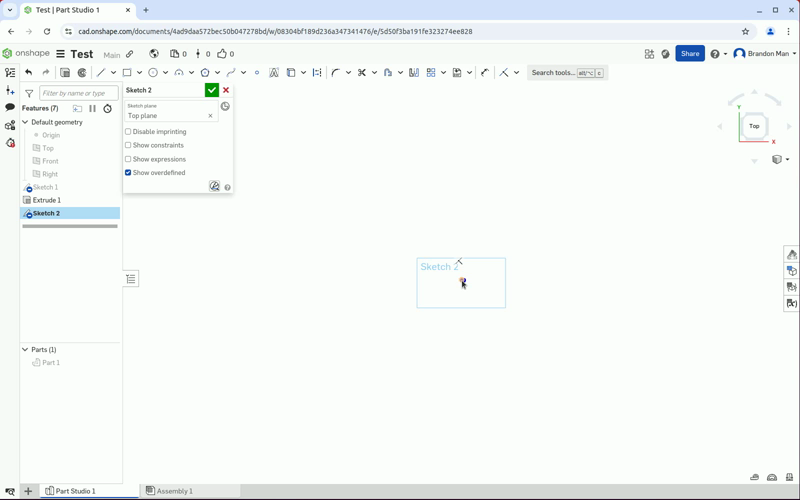
scroll(6)
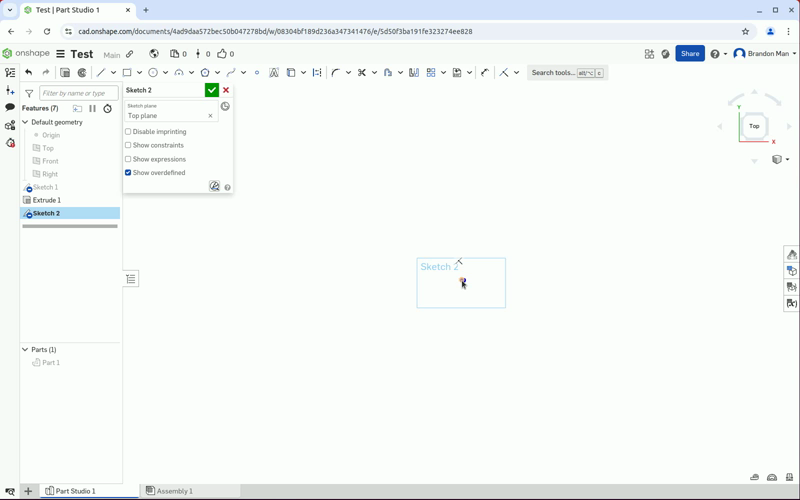
scroll(6)
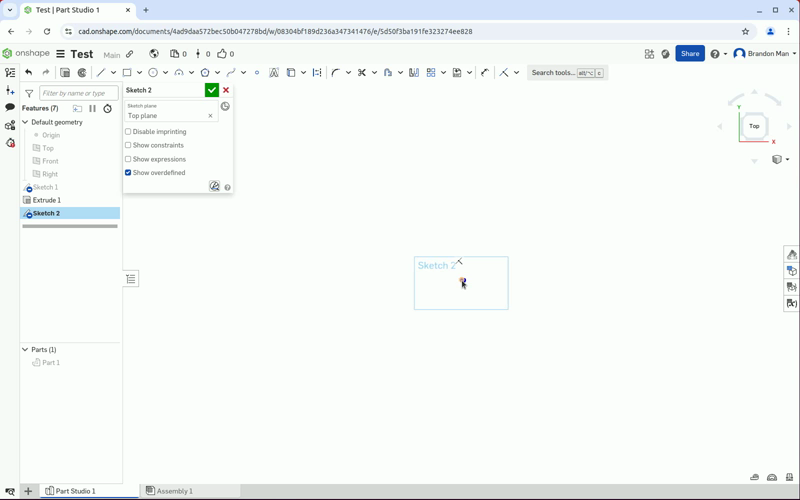
scroll(6)
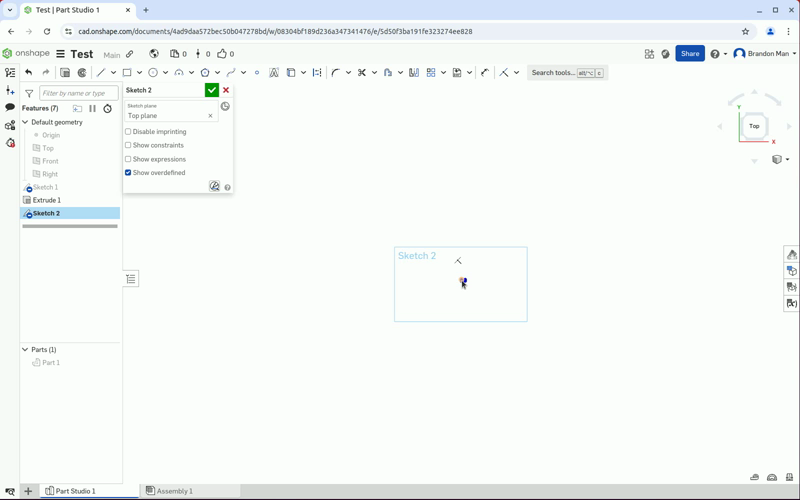
scroll(6)
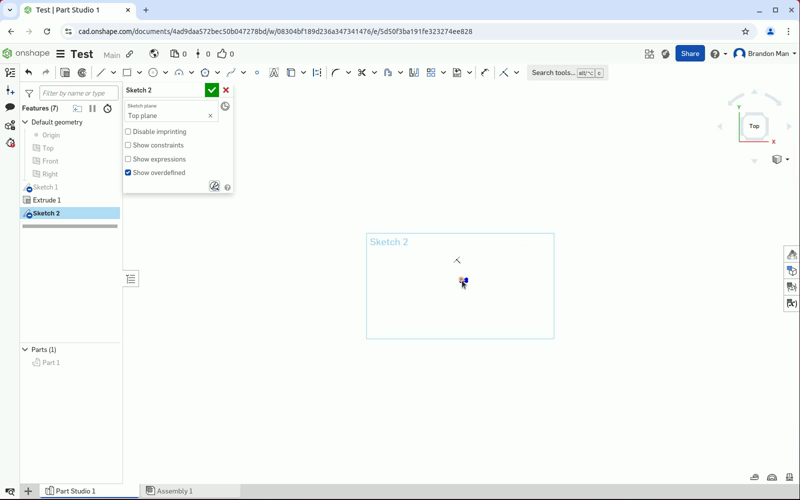
scroll(6)
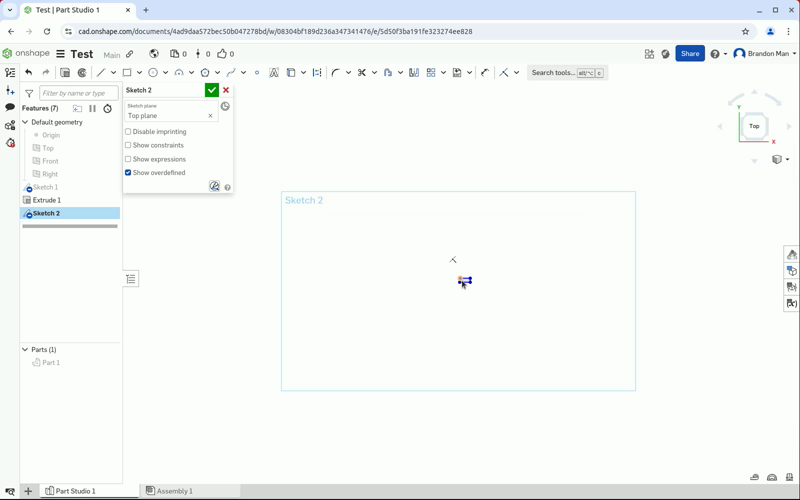
scroll(6)
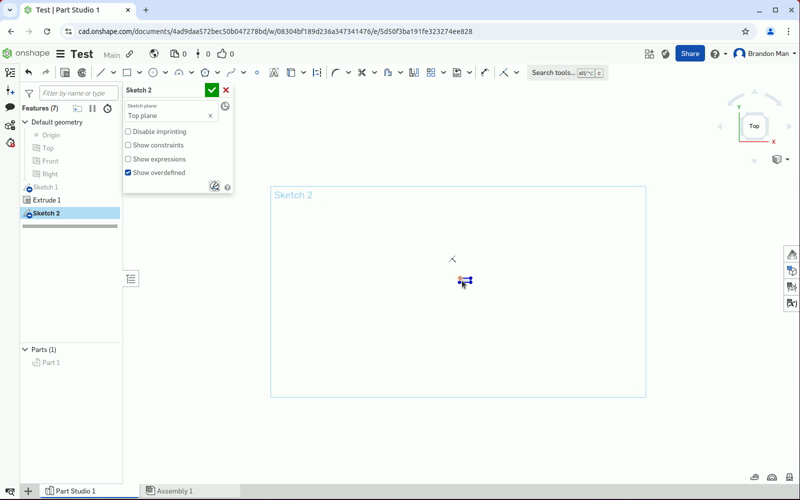
scroll(6)
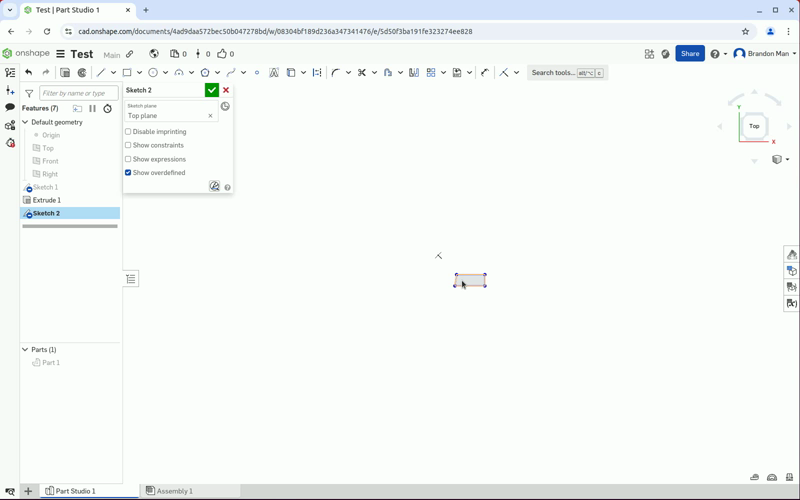
click(462, 280)
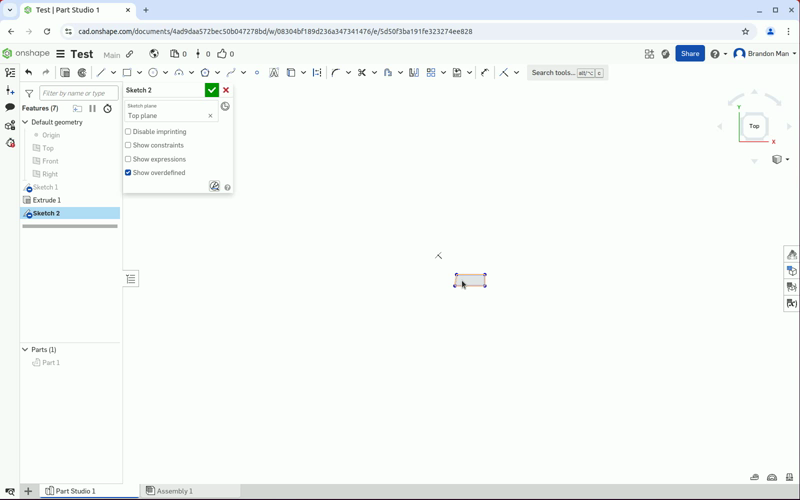
scroll(-6)
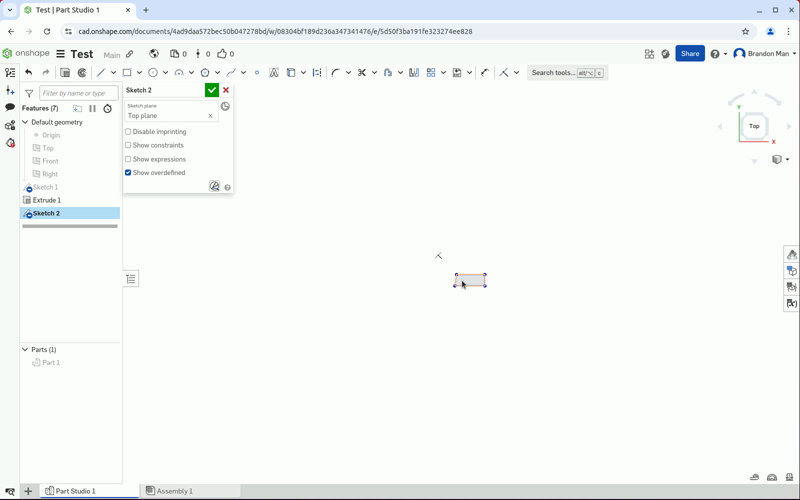
scroll(-6)
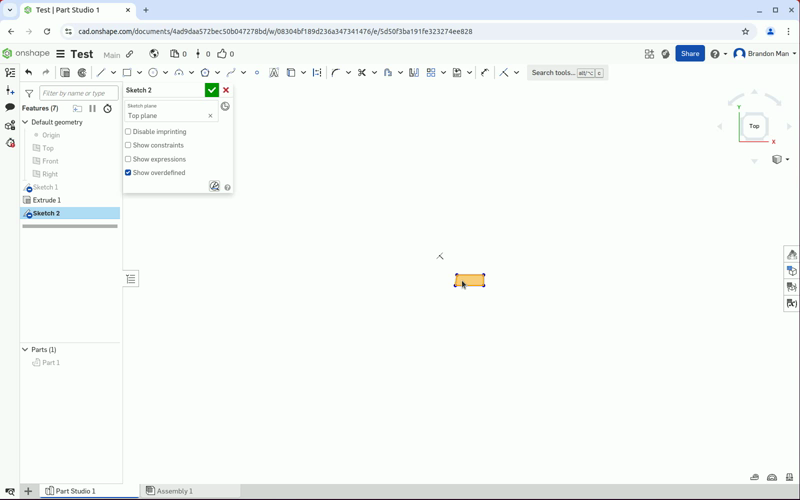
scroll(-6)
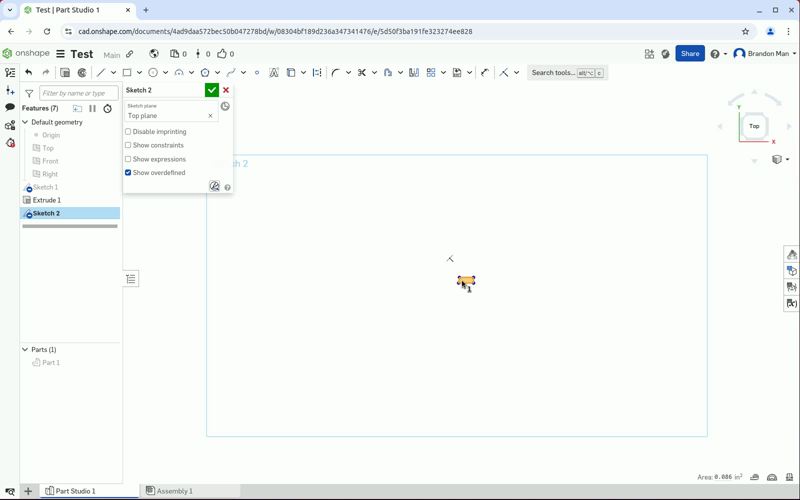
scroll(-6)
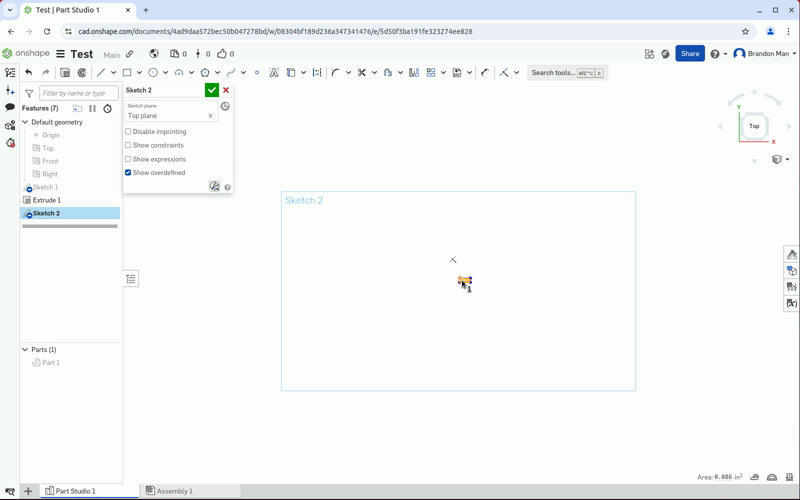
scroll(-6)
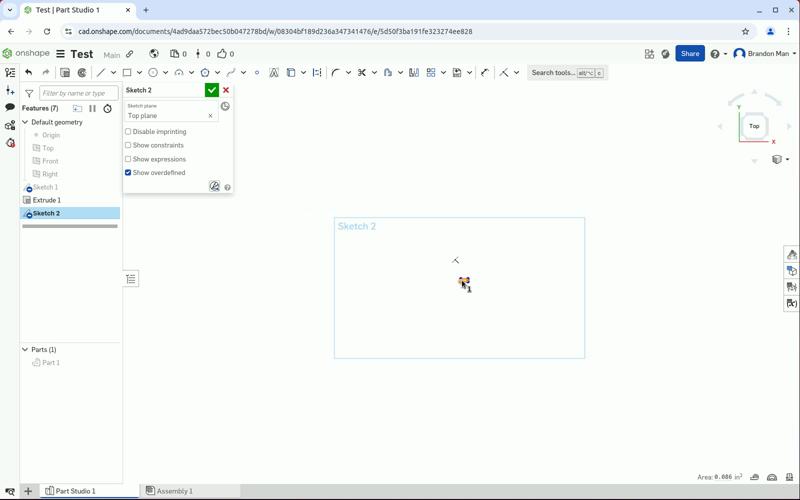
scroll(-6)
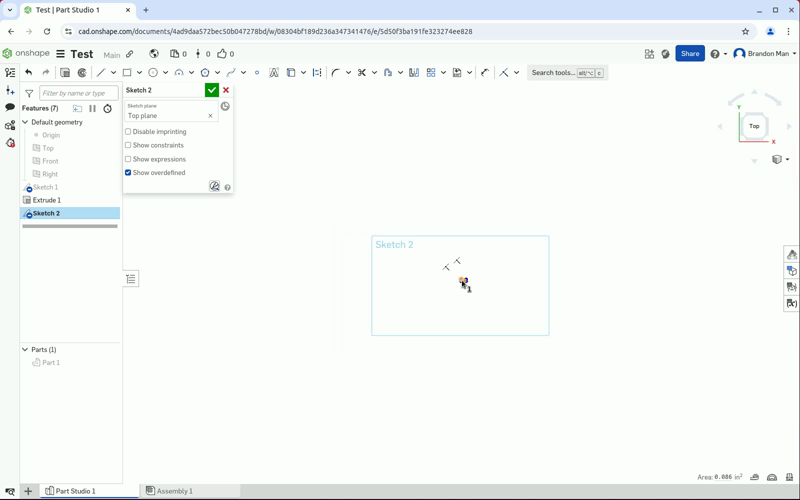
scroll(-6)
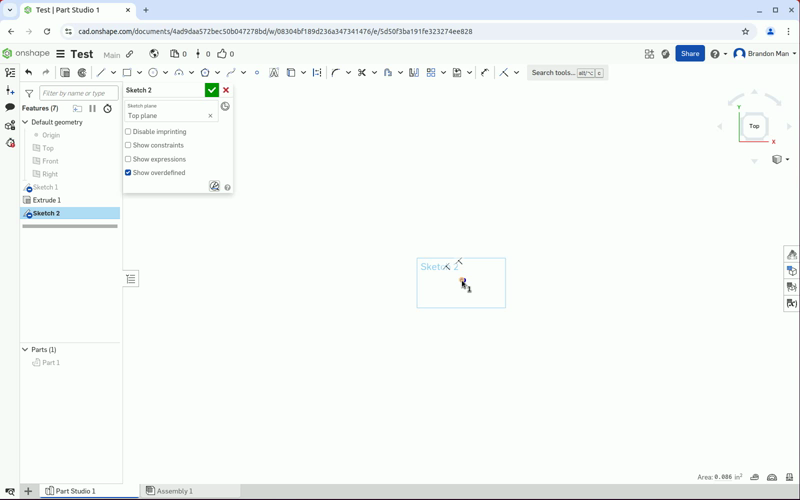
mouse_move(73, 352)
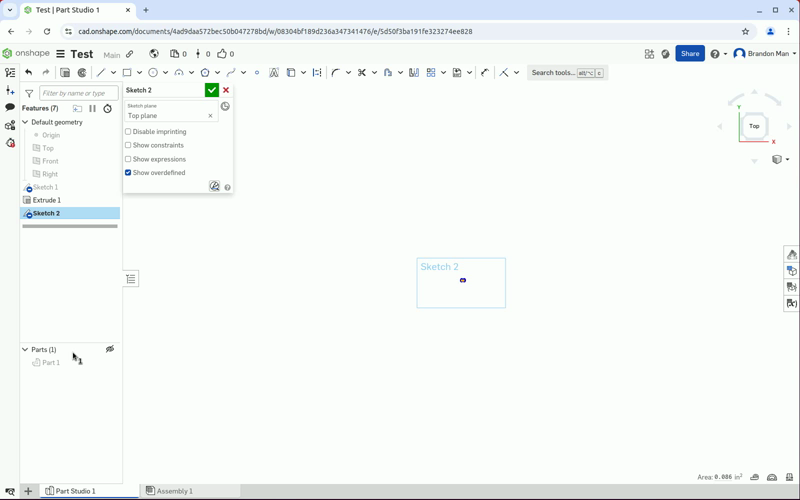
key(shift+y)
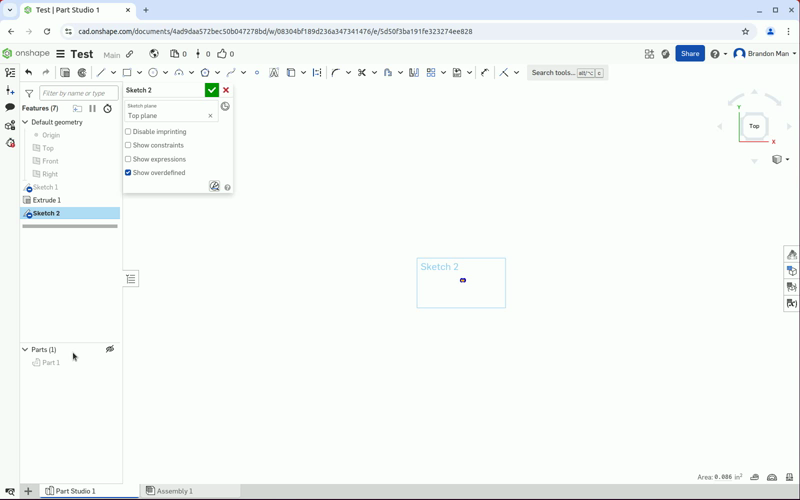
key(shift+e)
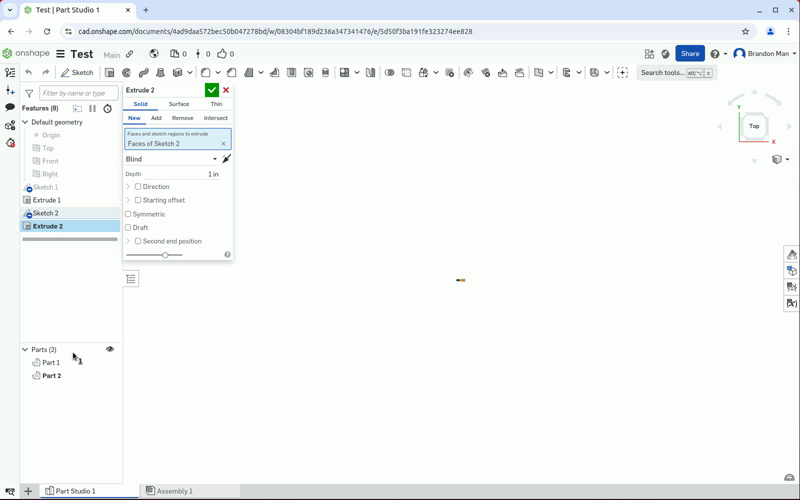
mouse_move(143, 106)
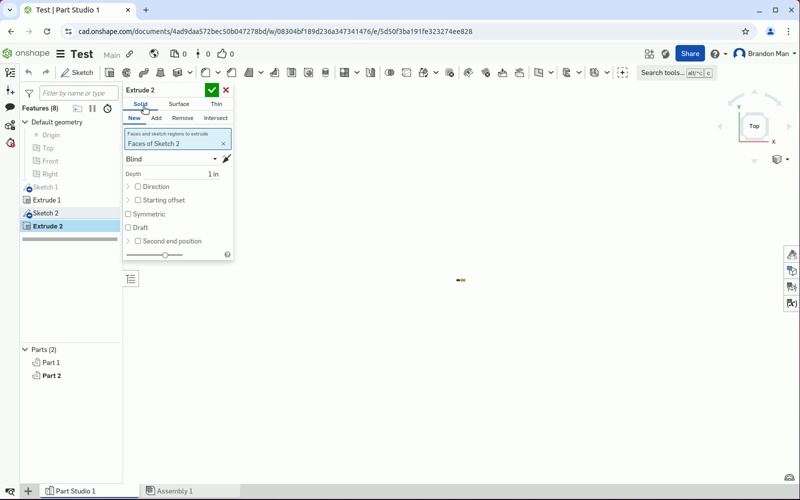
click(143, 106)
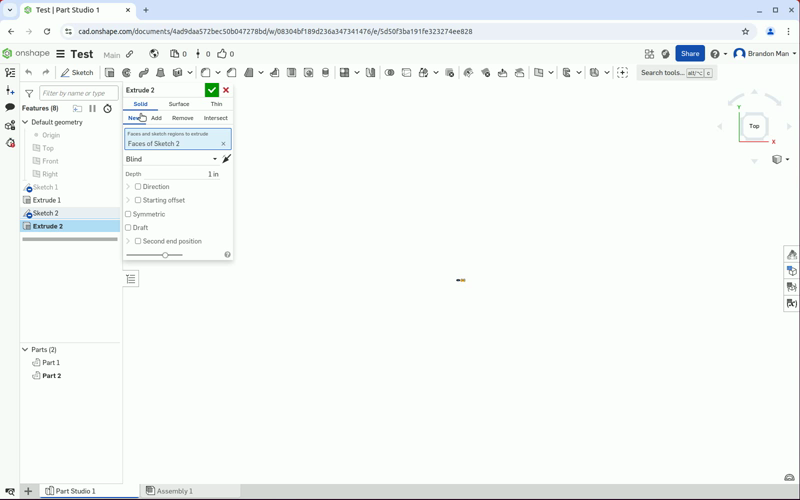
mouse_move(137, 120)
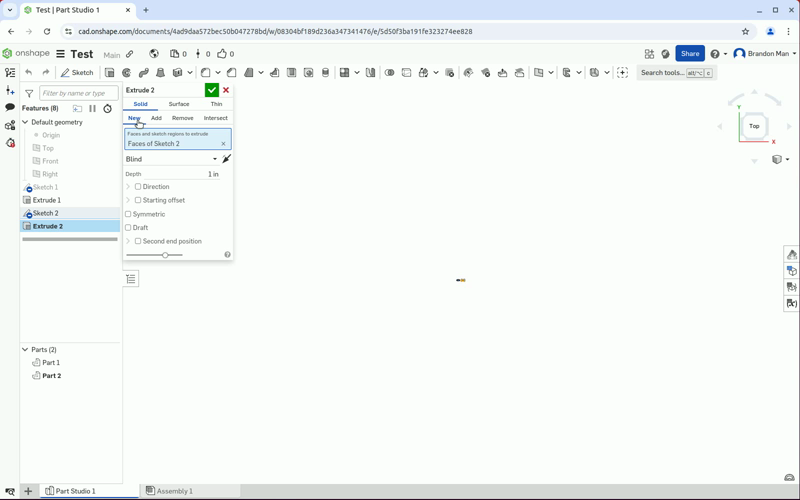
click(137, 120)
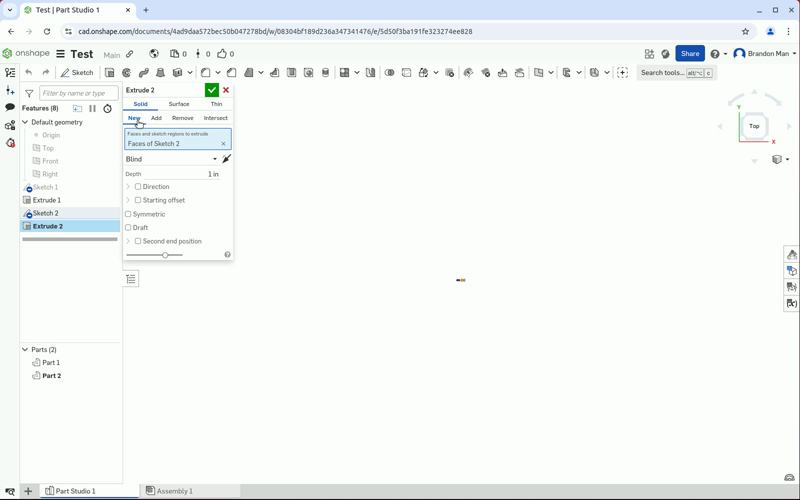
key(tab, 4)
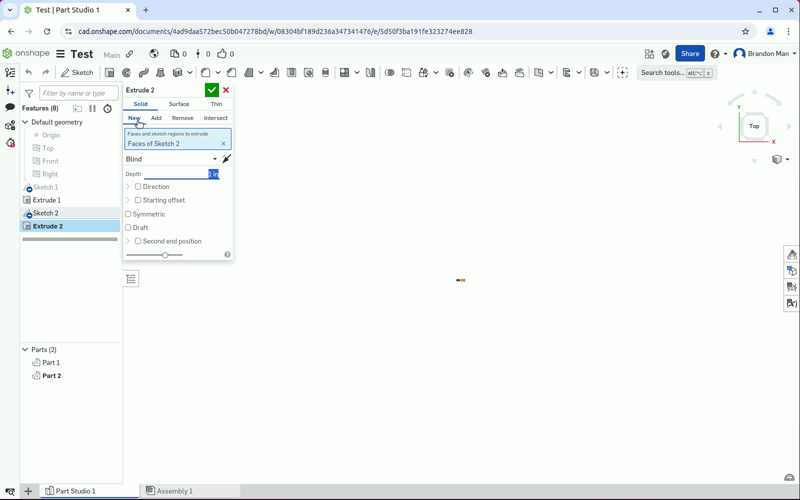
text(23.108)
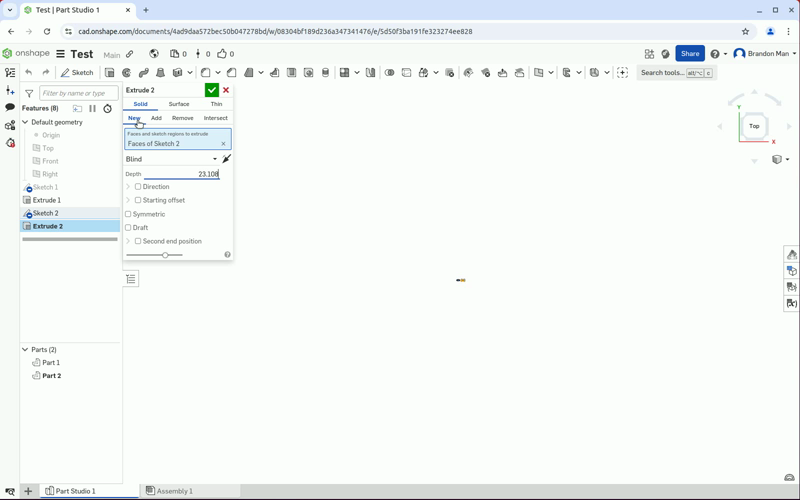
key(enter)
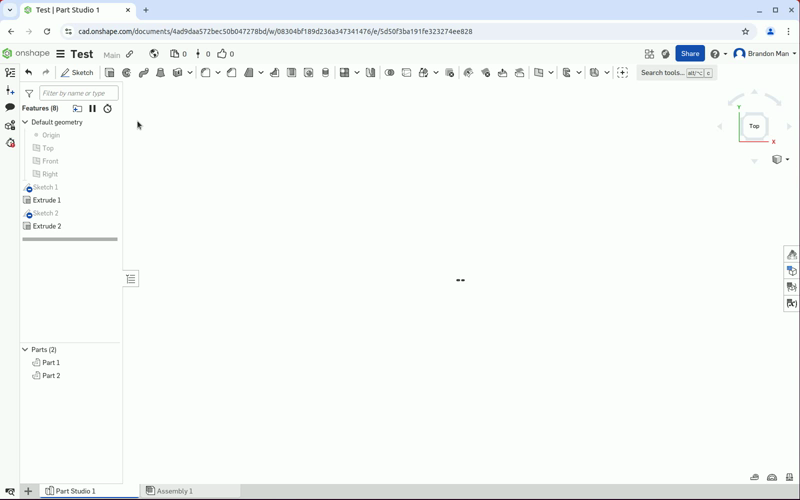
key(shift+h)
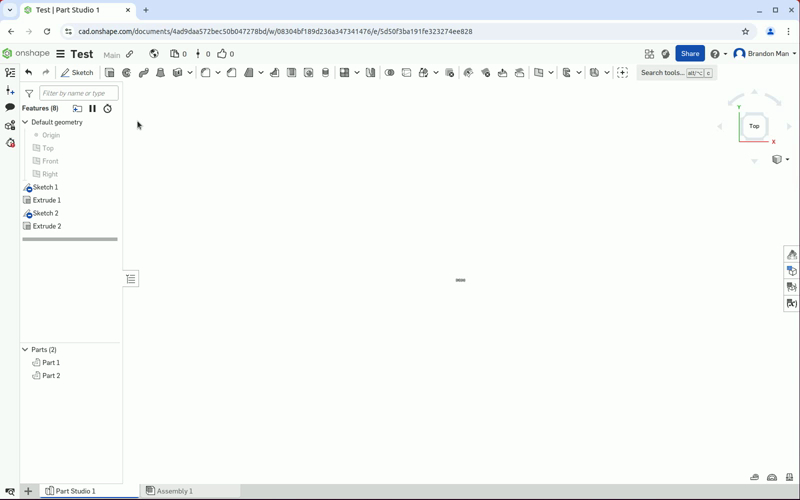
key(shift+h)
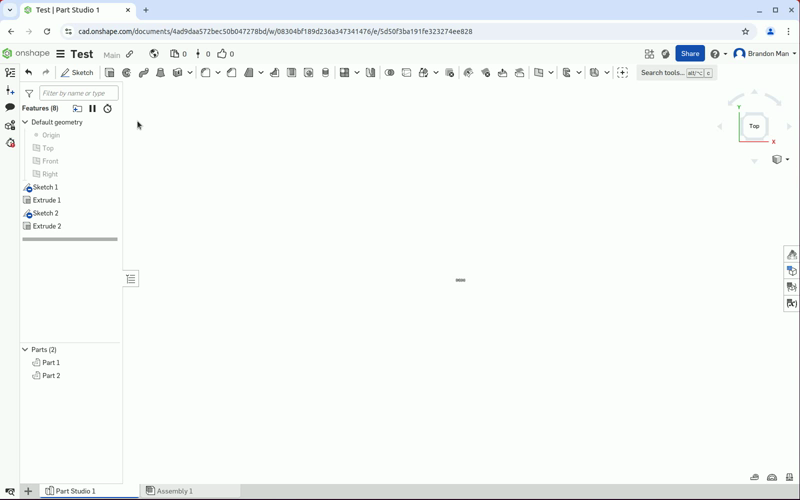
key(shift+7)
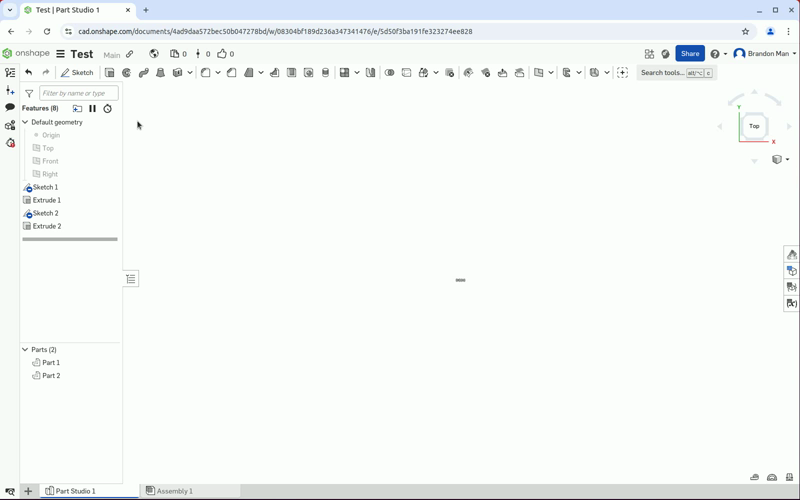
key(up, 3)
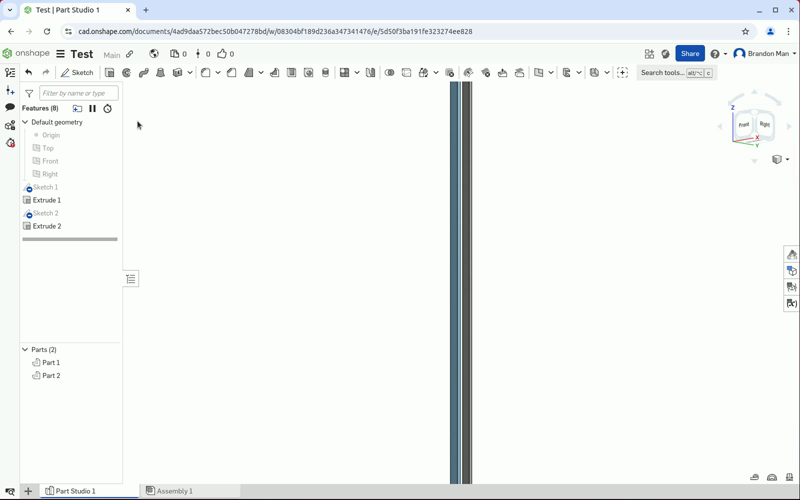
key(left, 3)
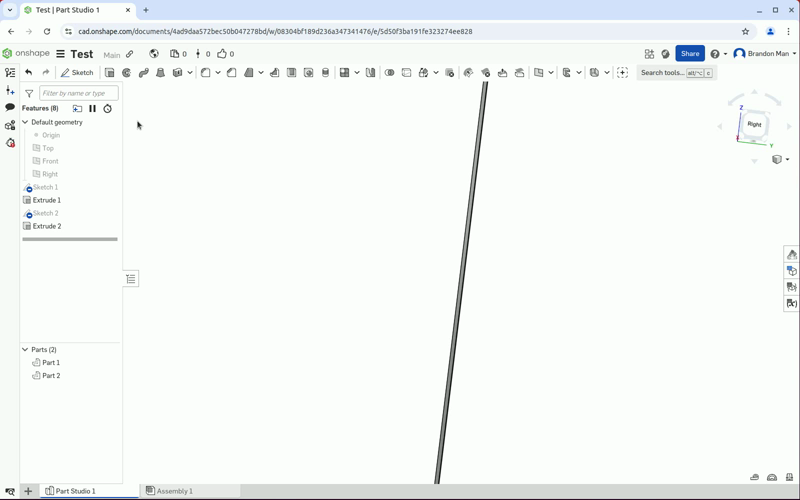
key(right, 3)
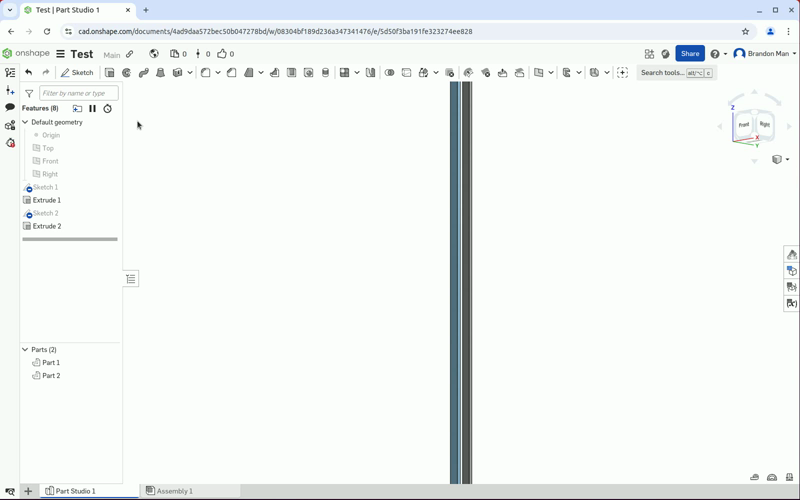
key(down, 3)
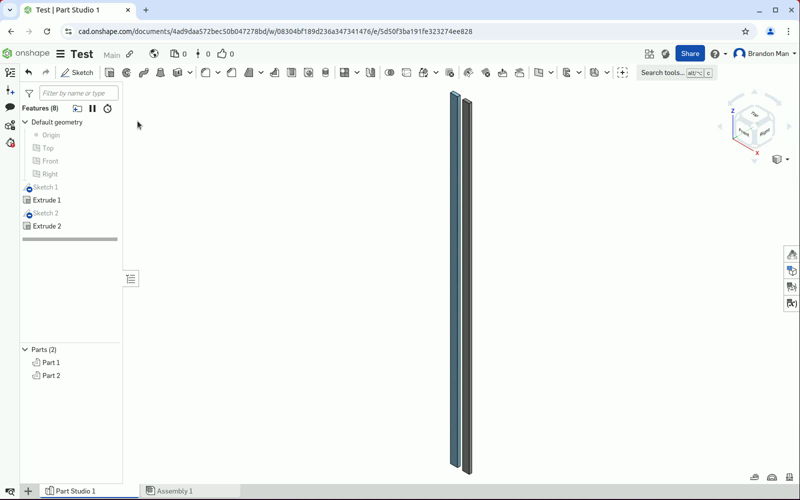
mouse_move(73, 189)
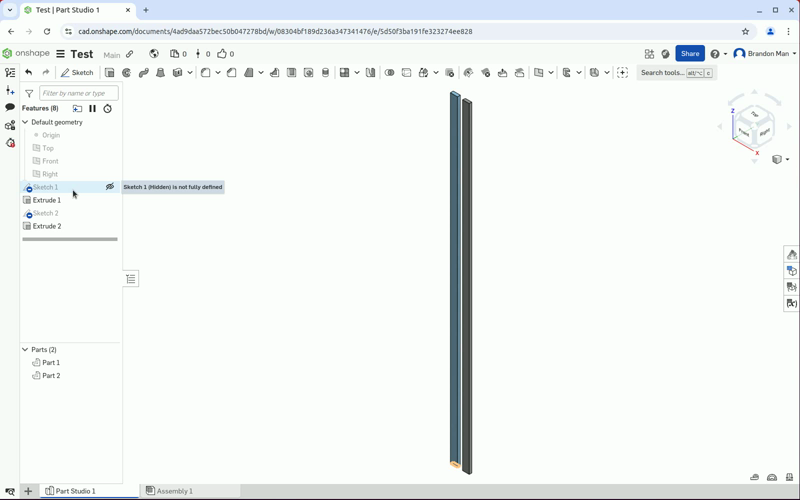
click(73, 189)